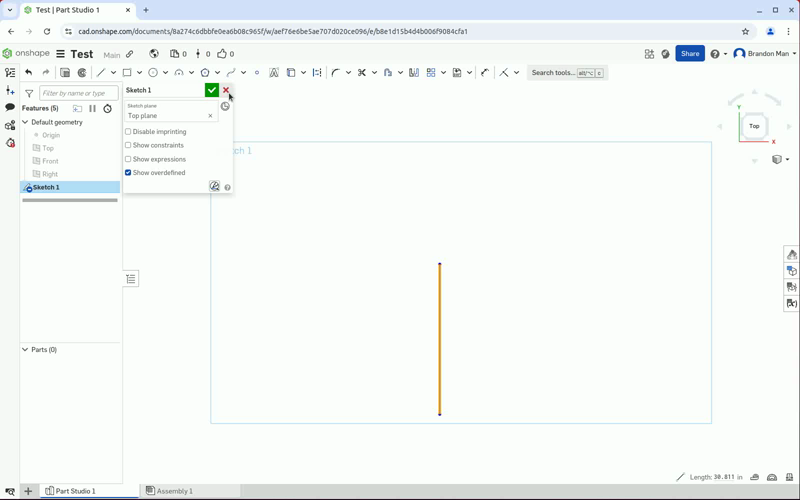
key(shift+h)
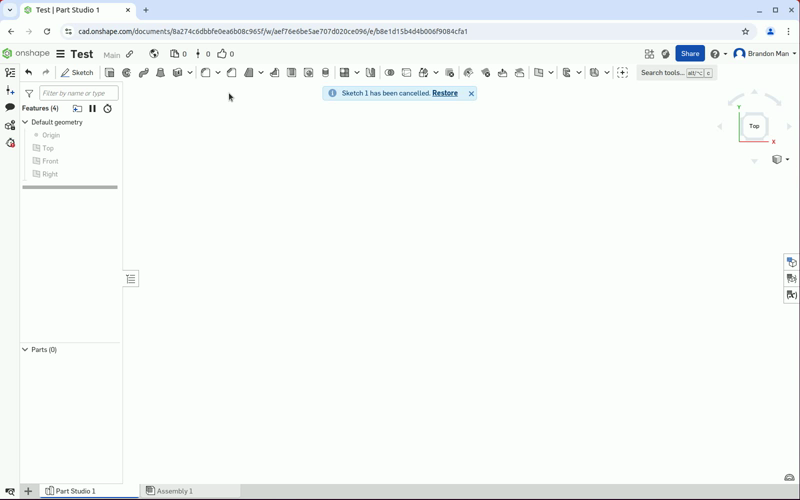
mouse_move(73, 352)
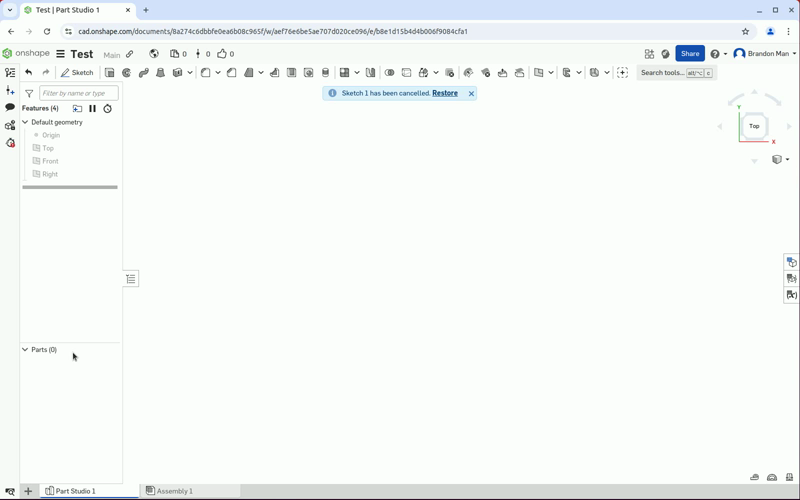
key(y)
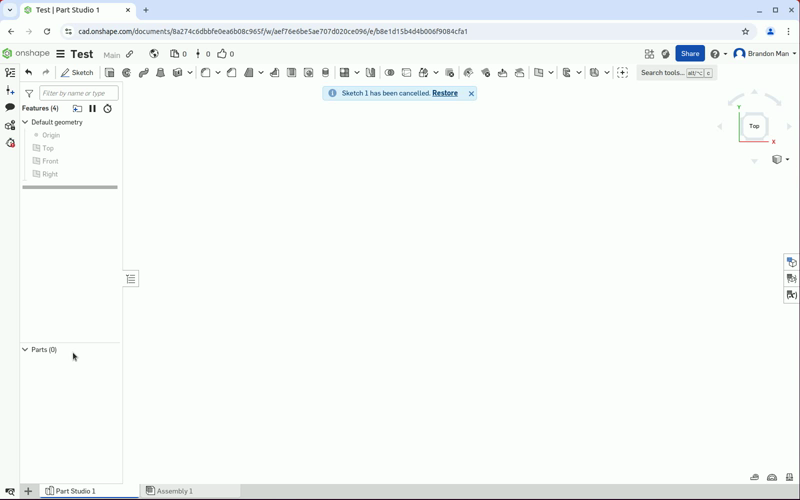
key(shift+p)
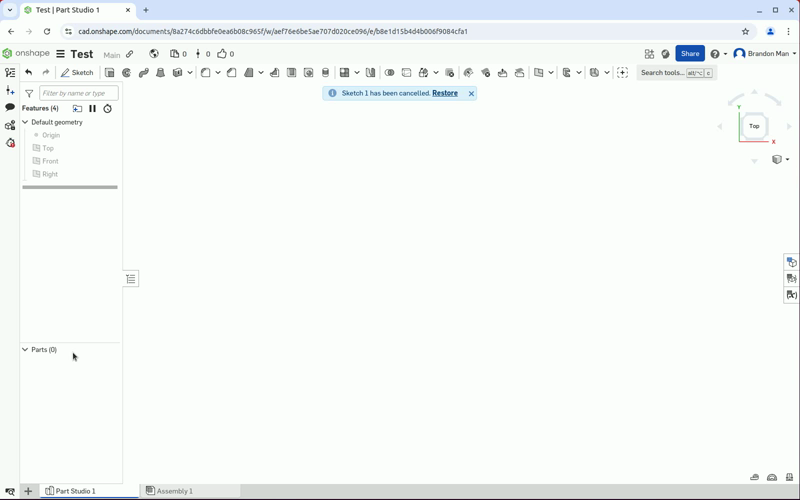
key(space)
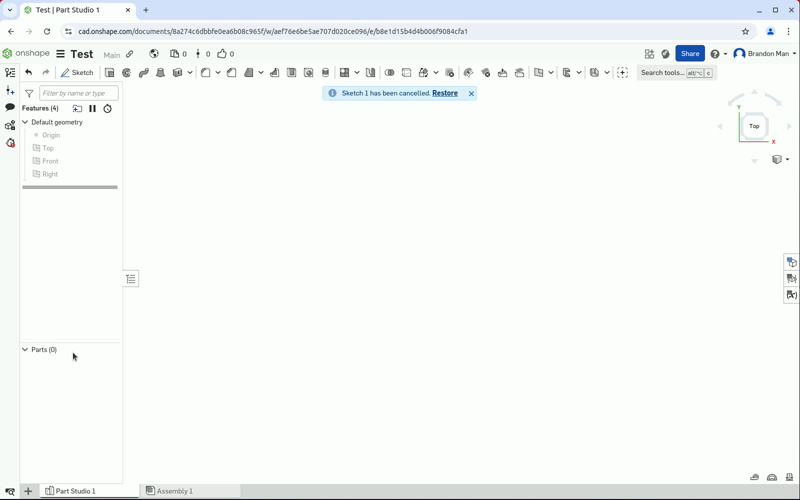
key_down(shift)
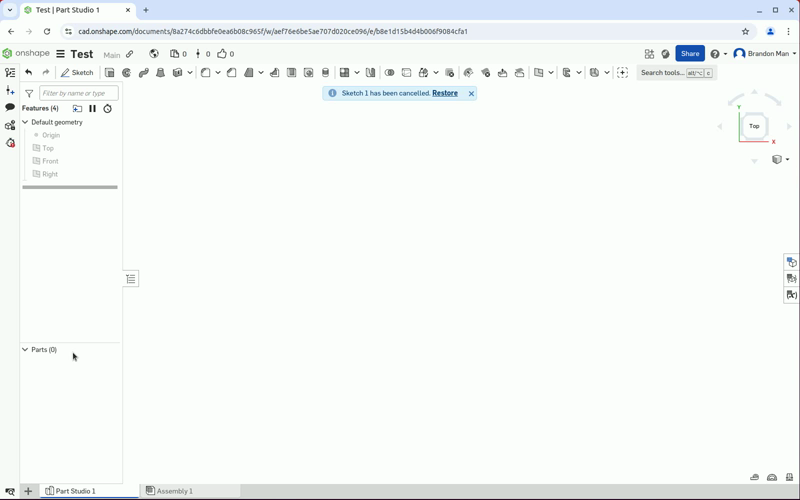
key(up)
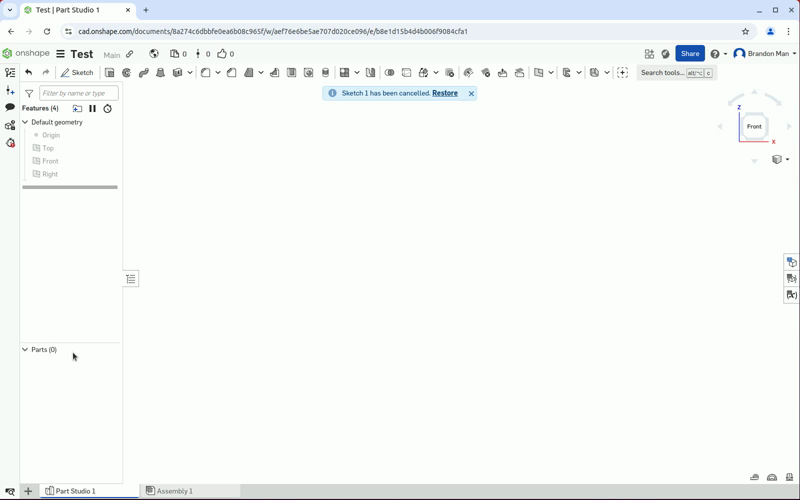
key_up(shift)
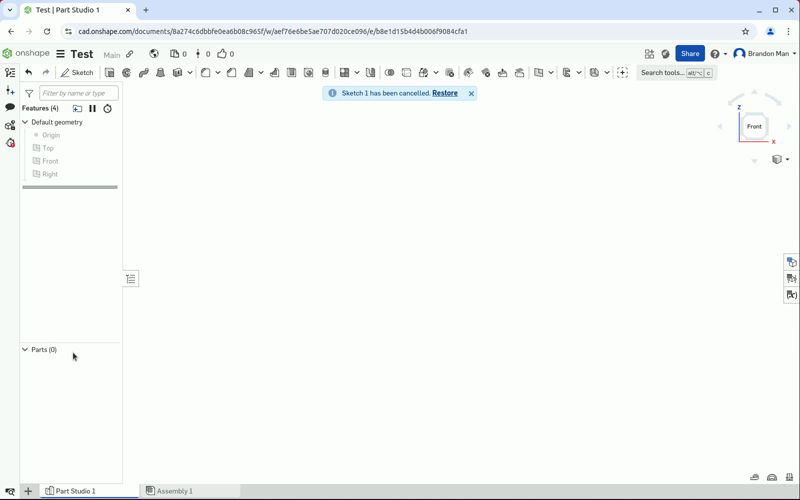
mouse_move(73, 352)
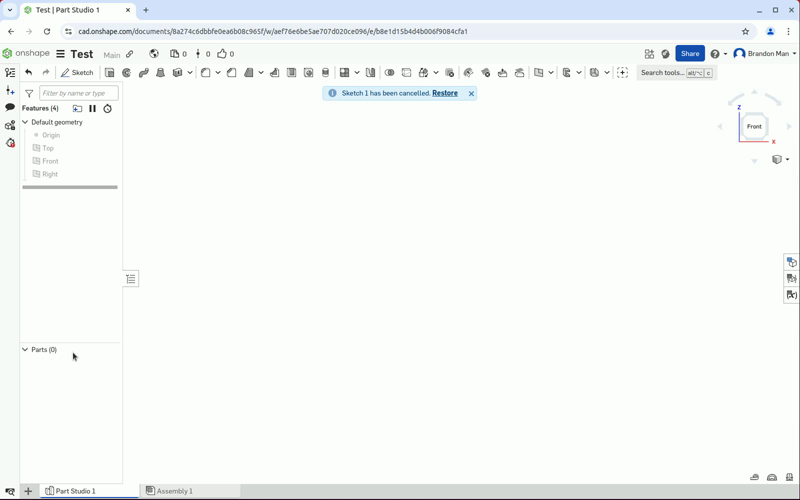
key(shift+y)
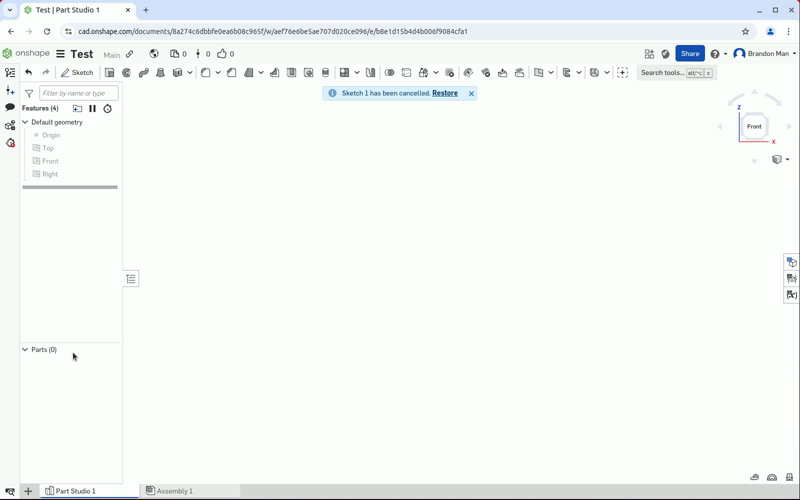
key(shift+s)
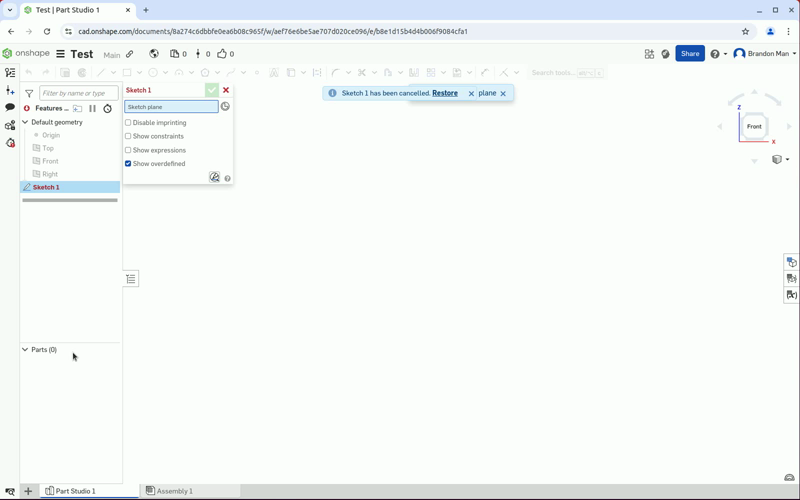
mouse_move(73, 163)
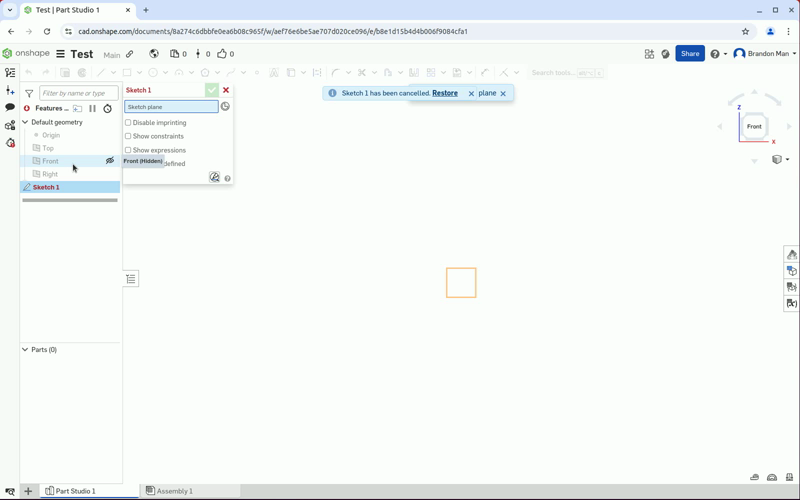
click(73, 163)
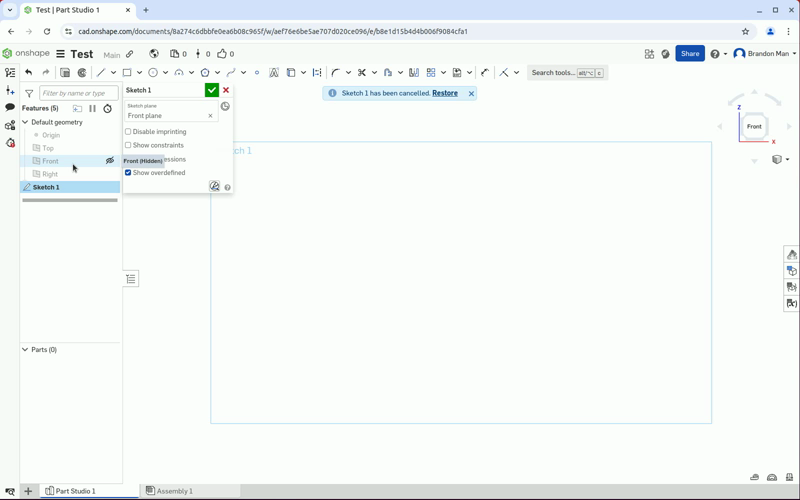
mouse_move(73, 352)
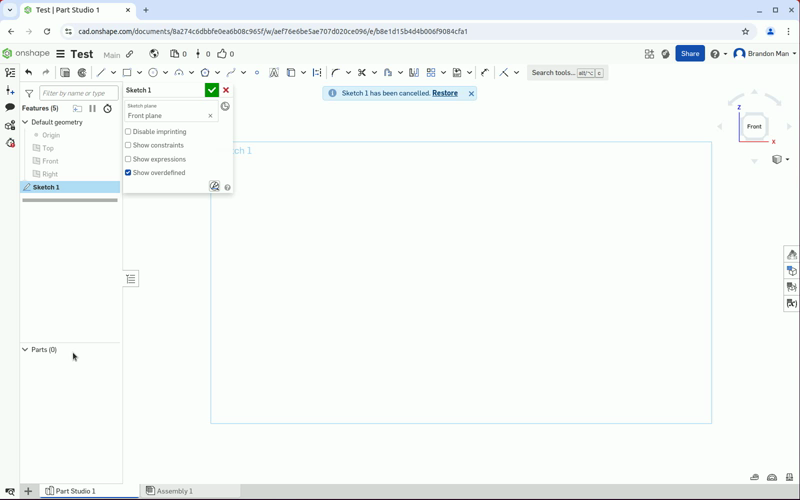
key(y)
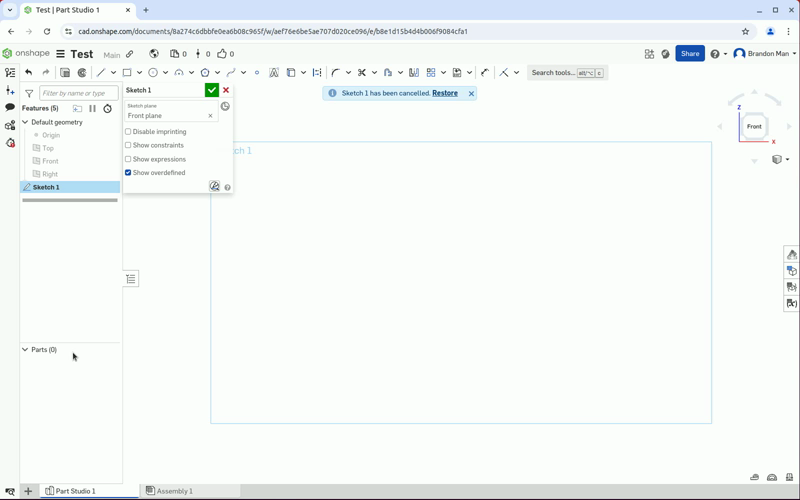
key(c)
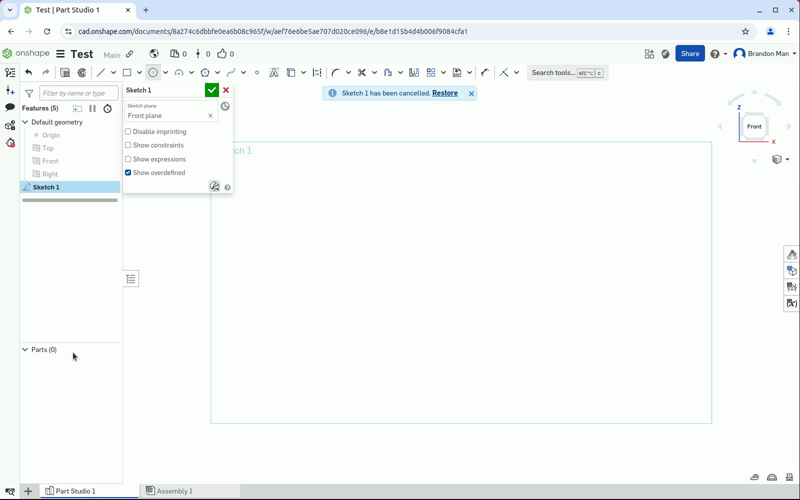
key_down(shift)
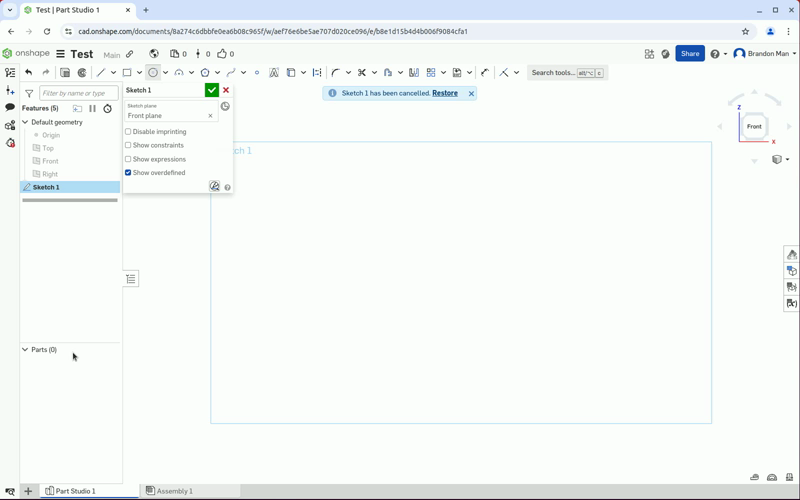
mouse_move(429, 213)
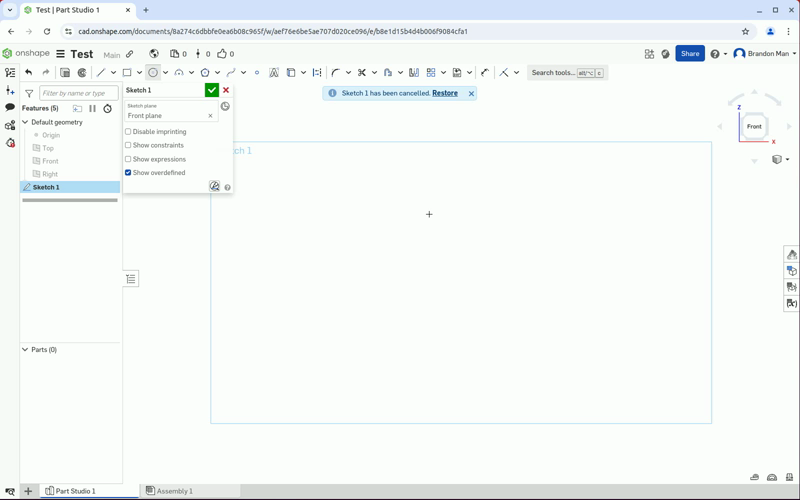
click(429, 213)
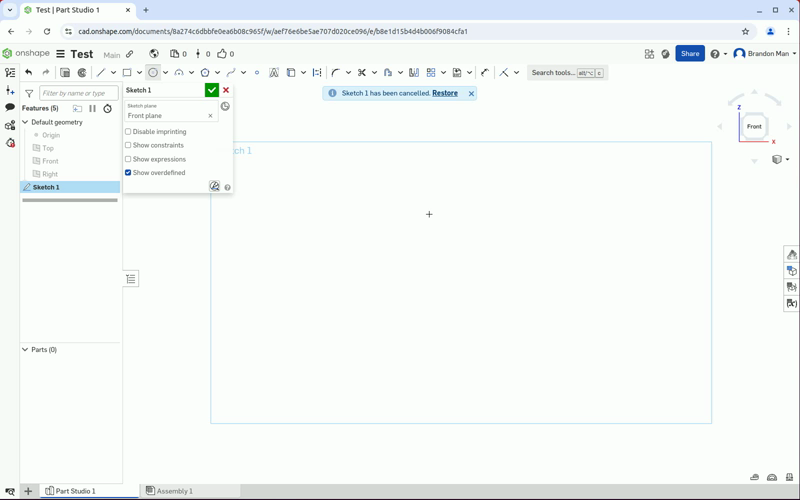
key_up(shift)
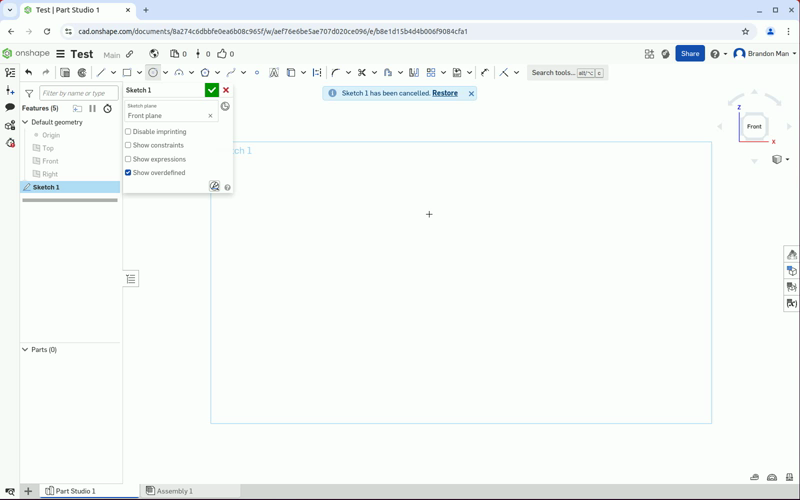
mouse_move(445, 213)
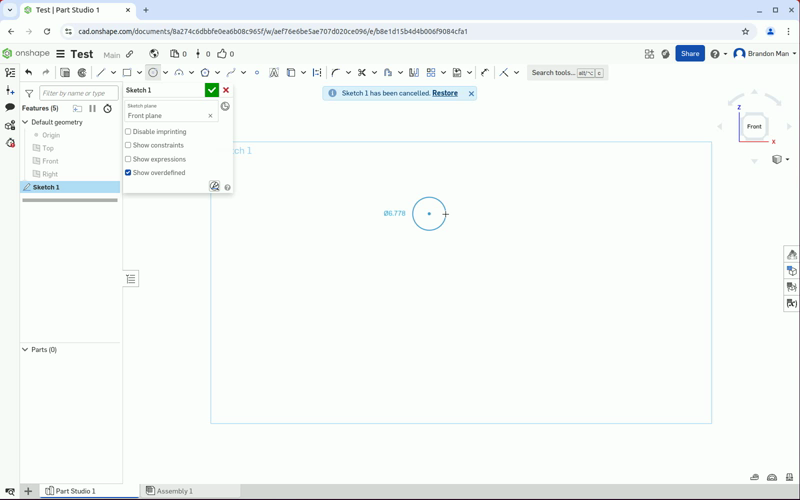
click(445, 213)
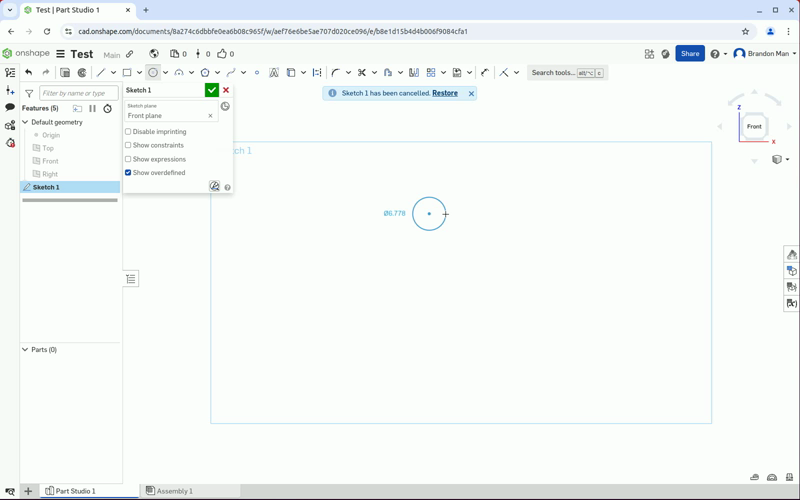
key(esc)
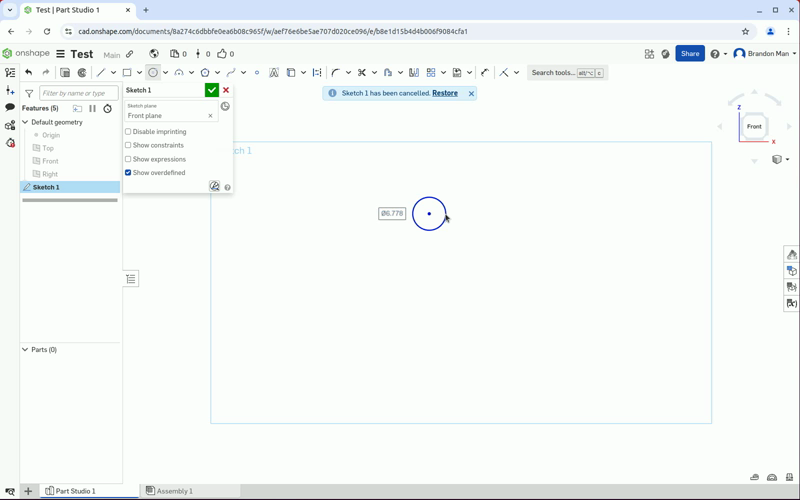
mouse_move(432, 205)
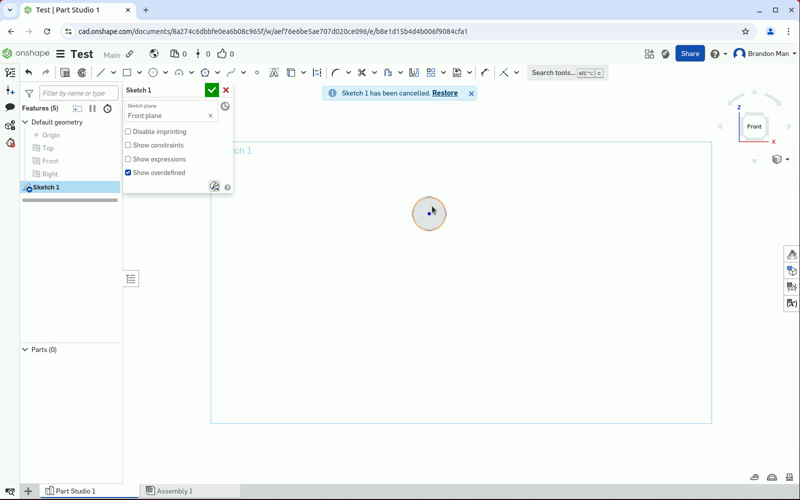
scroll(6)
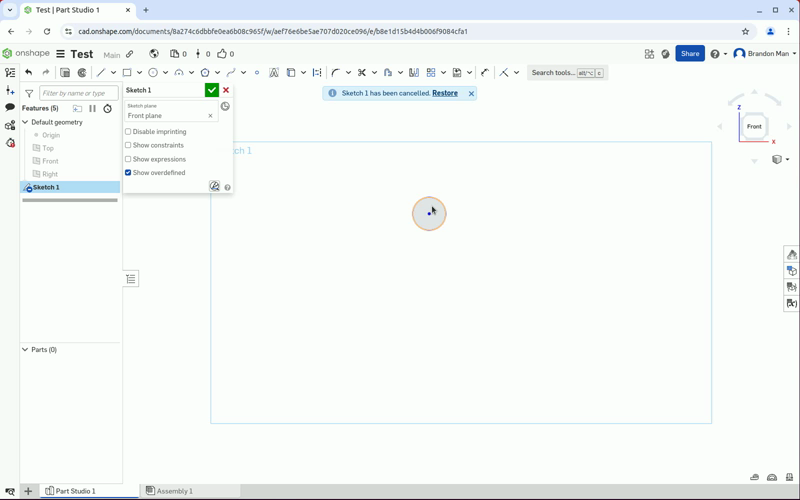
scroll(6)
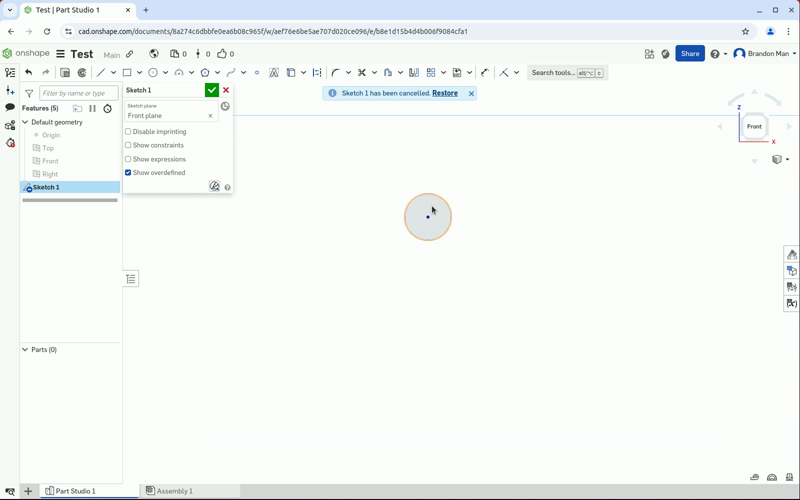
scroll(6)
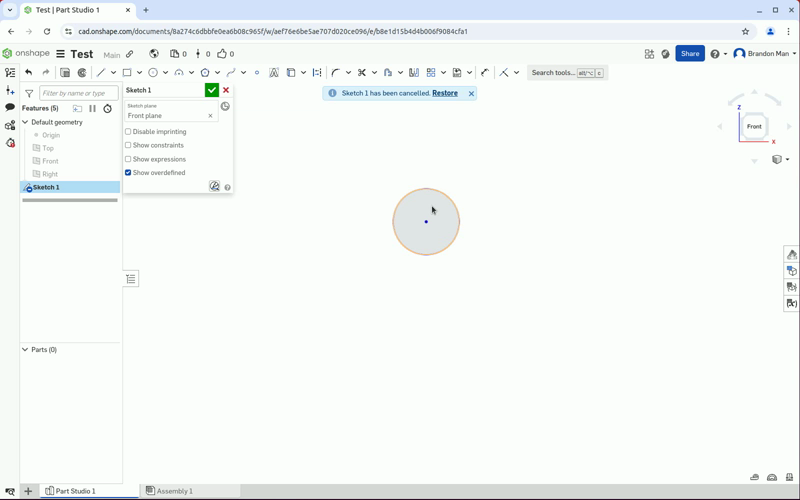
scroll(6)
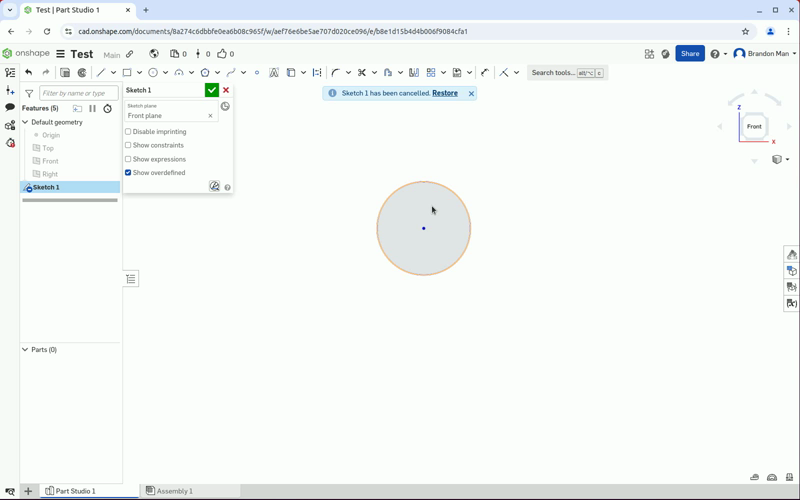
scroll(6)
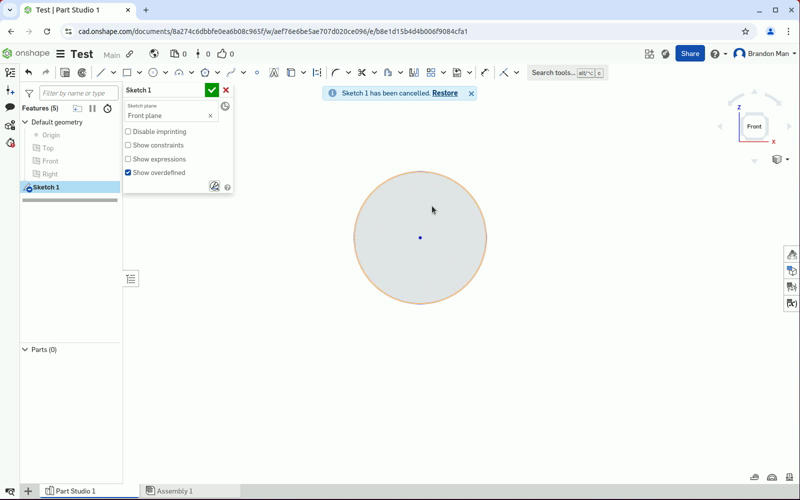
scroll(6)
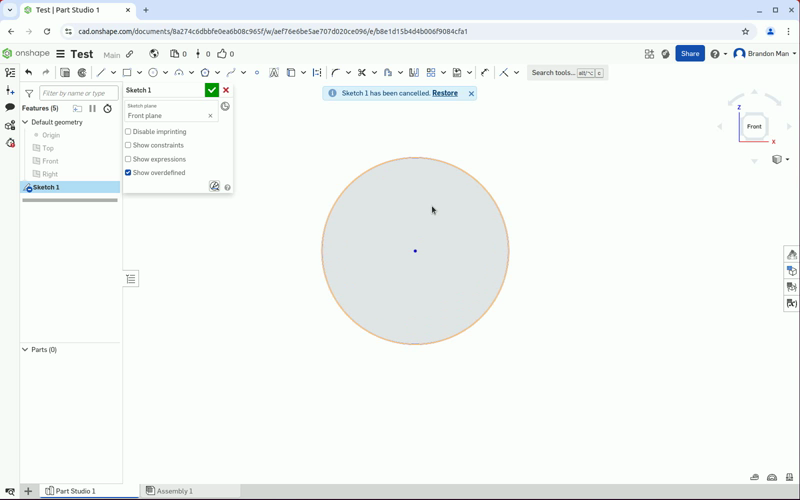
scroll(6)
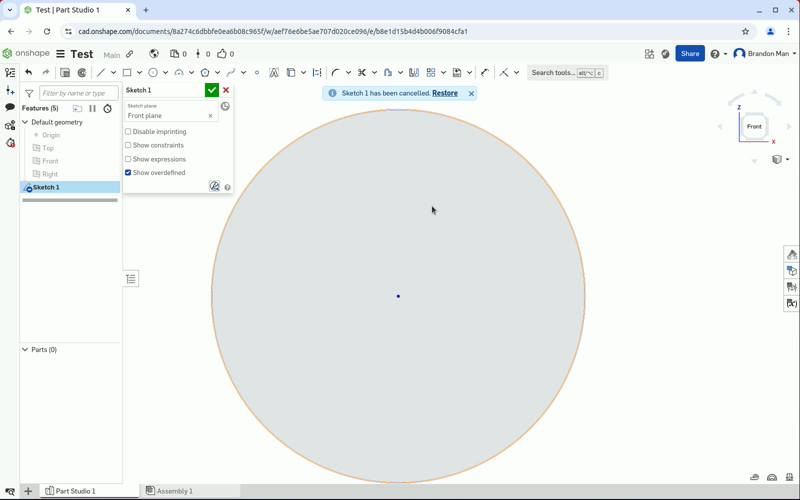
click(432, 205)
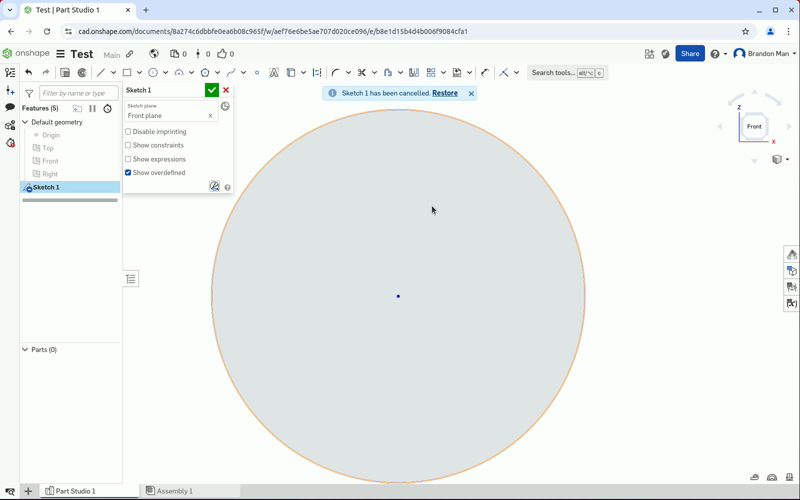
scroll(-6)
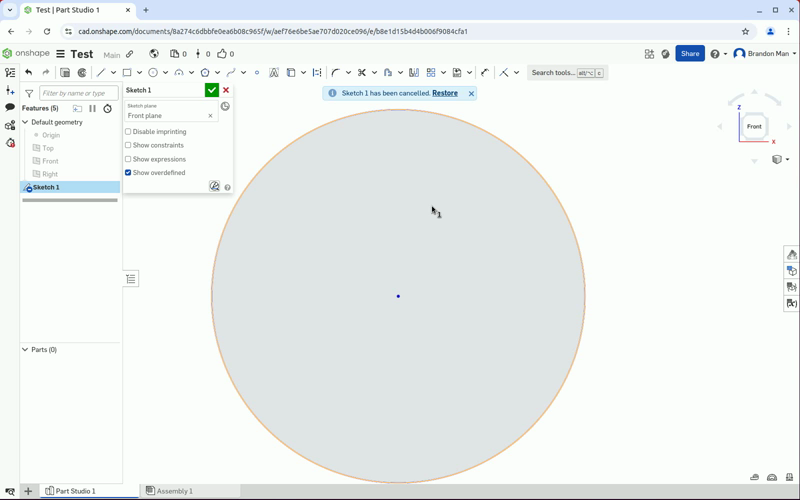
scroll(-6)
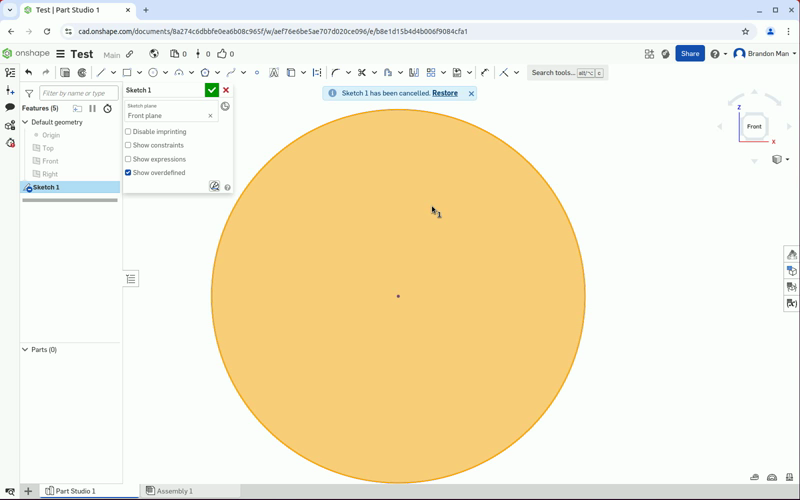
scroll(-6)
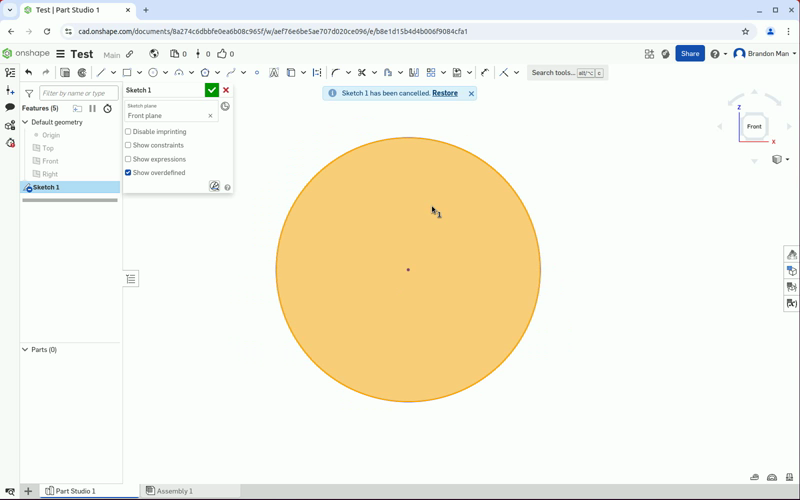
scroll(-6)
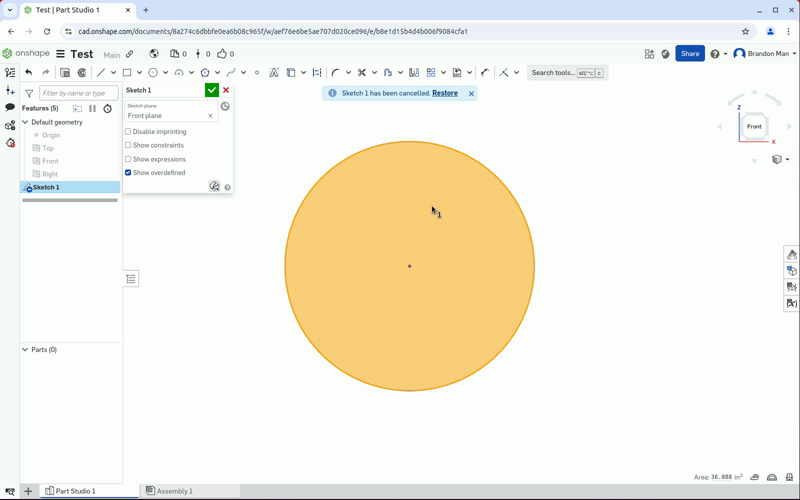
scroll(-6)
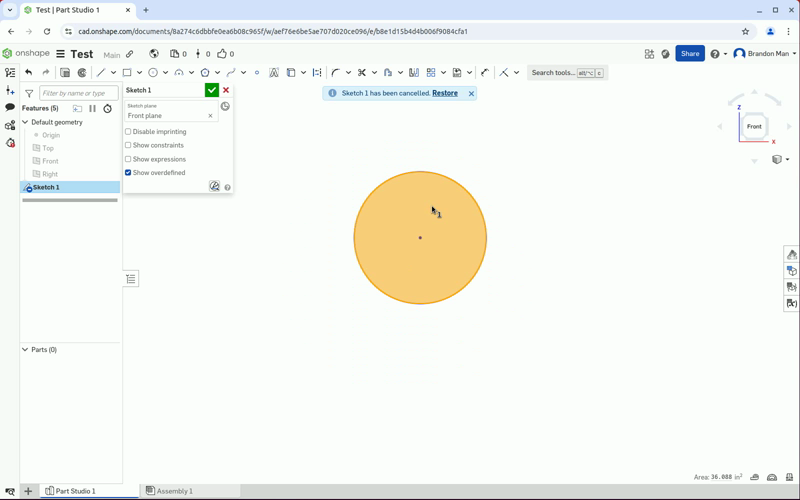
scroll(-6)
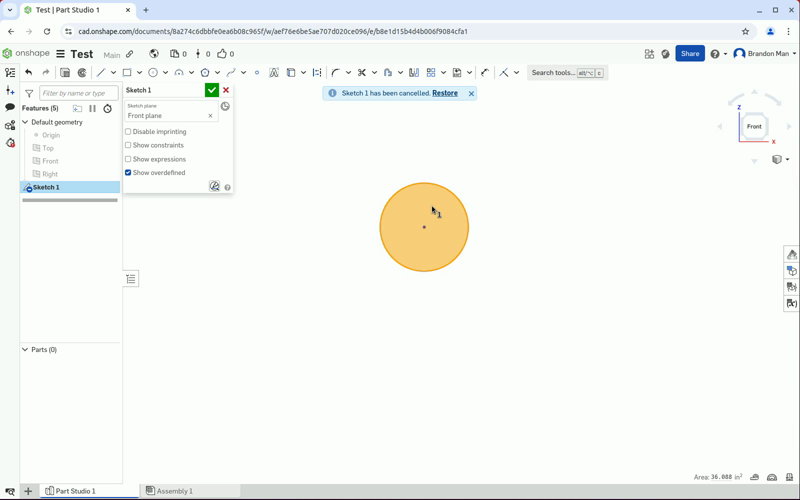
scroll(-6)
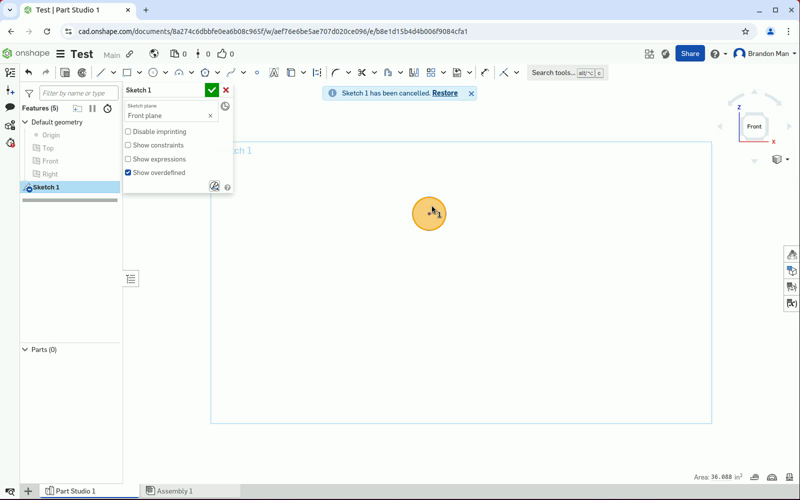
mouse_move(73, 352)
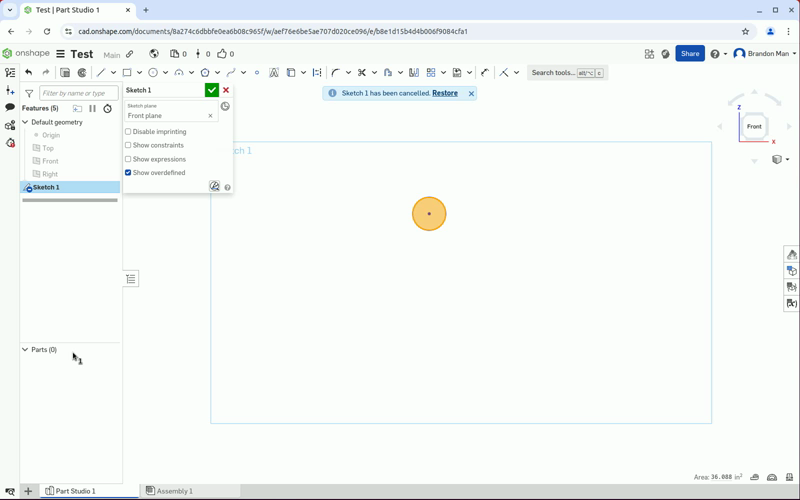
key(shift+y)
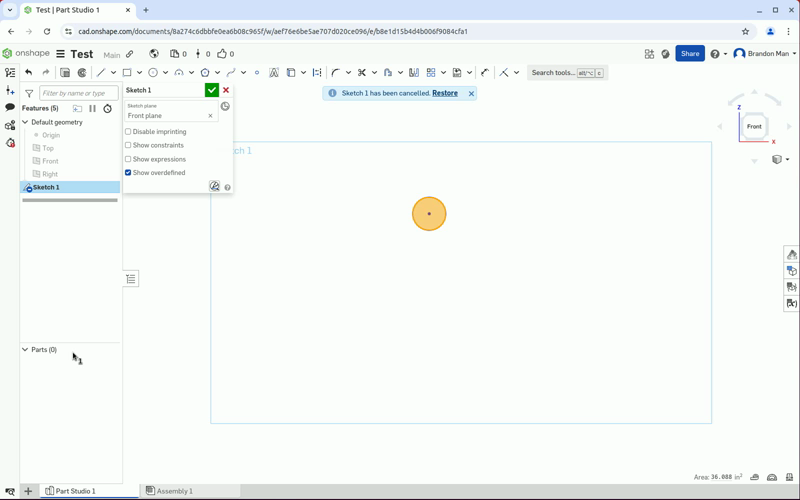
key(shift+e)
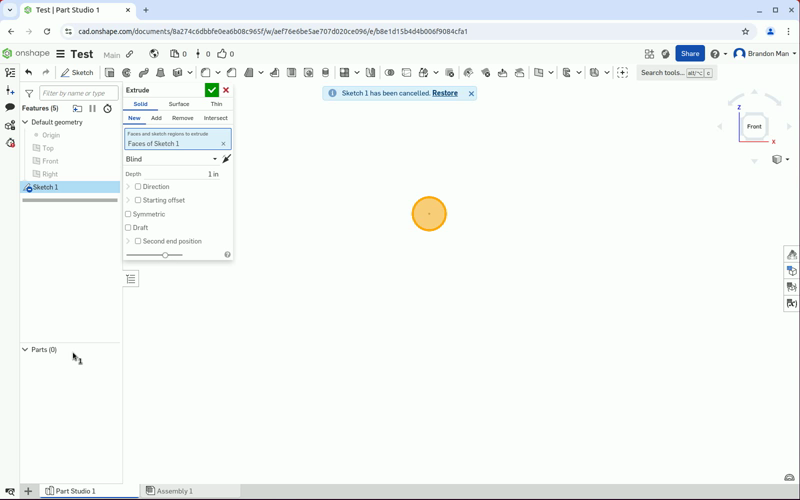
mouse_move(143, 106)
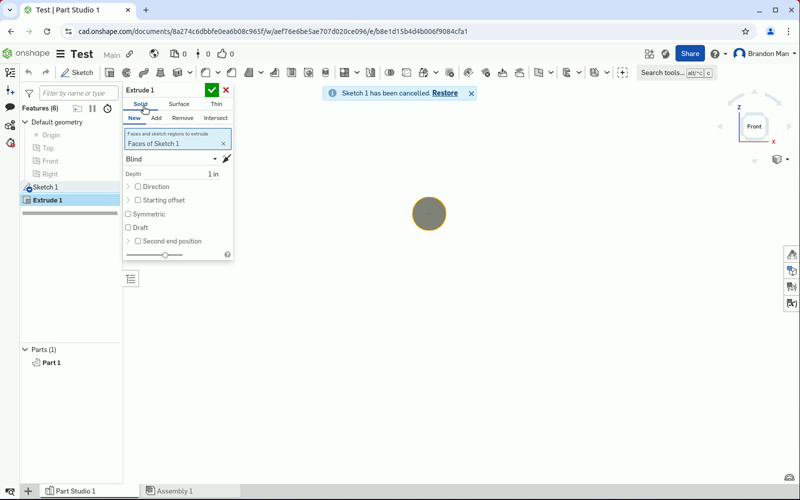
click(143, 106)
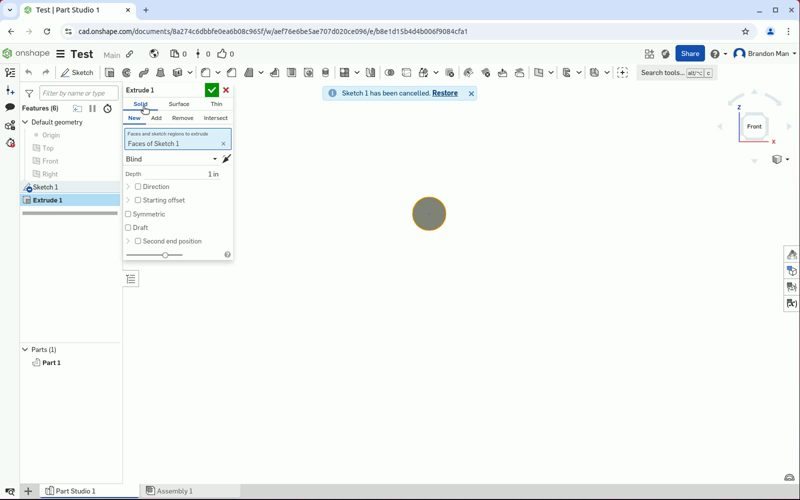
mouse_move(137, 120)
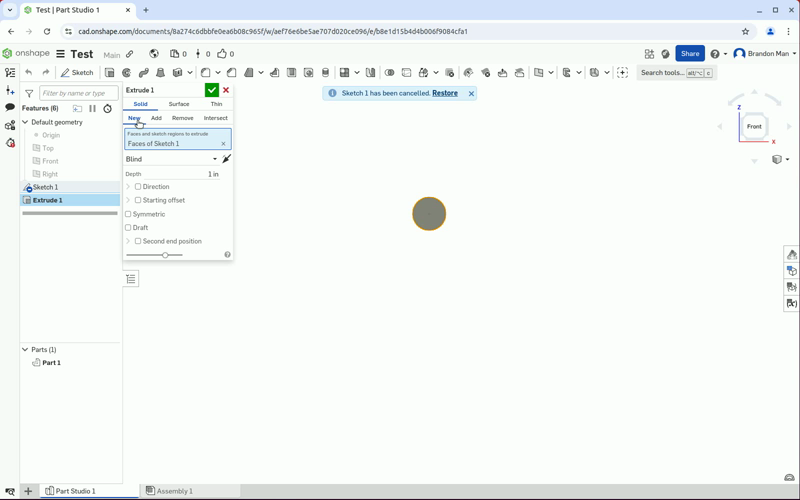
click(137, 120)
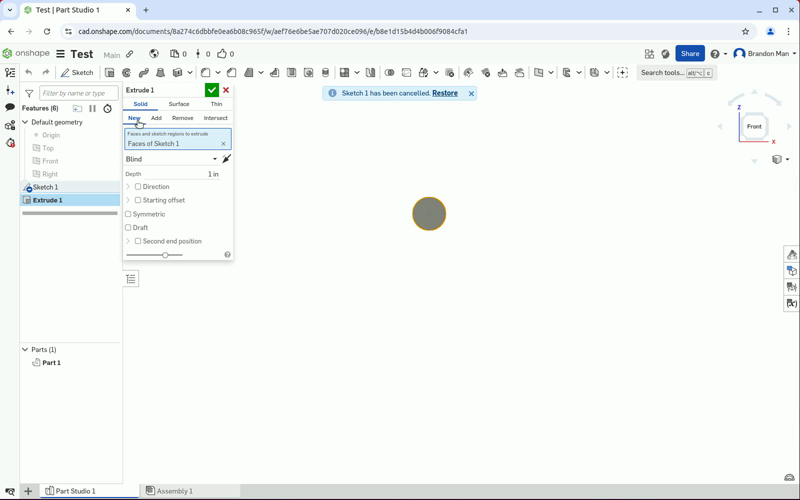
key(tab, 4)
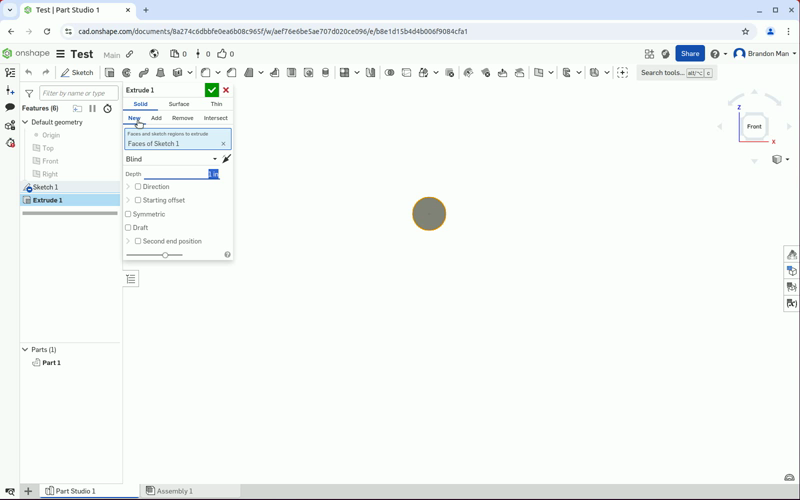
text(12.758)
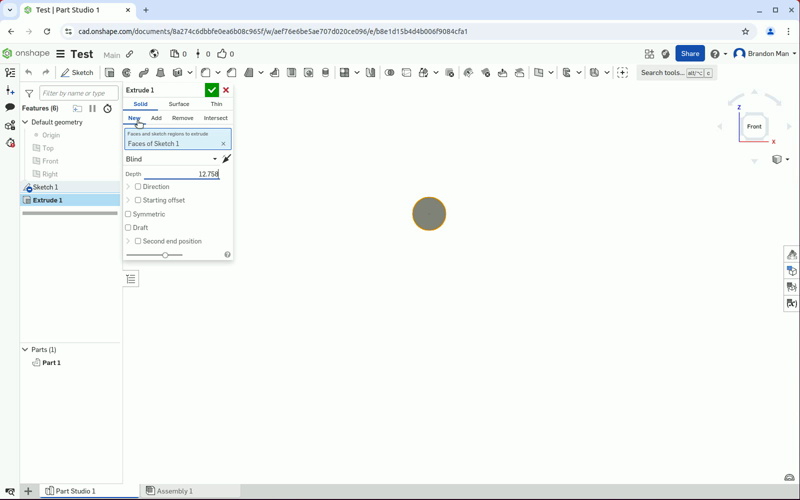
key(enter)
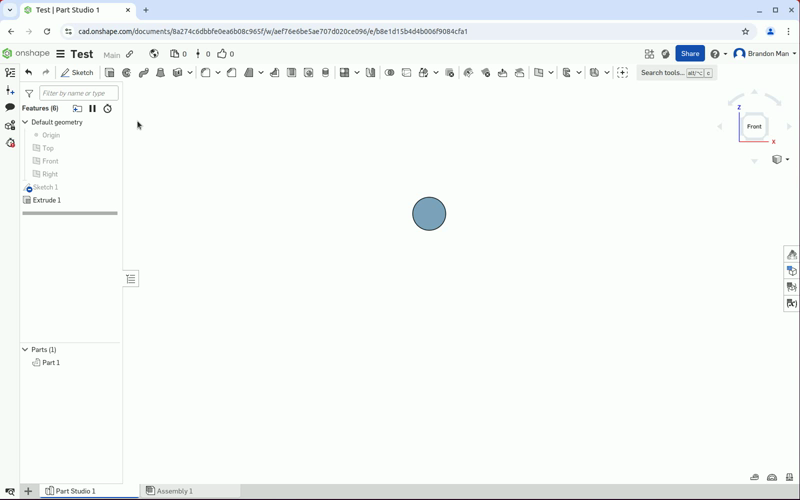
key(shift+h)
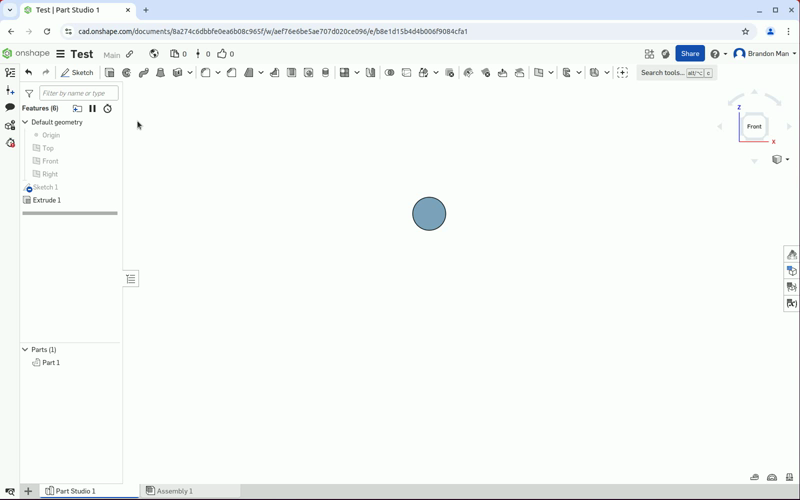
key(shift+h)
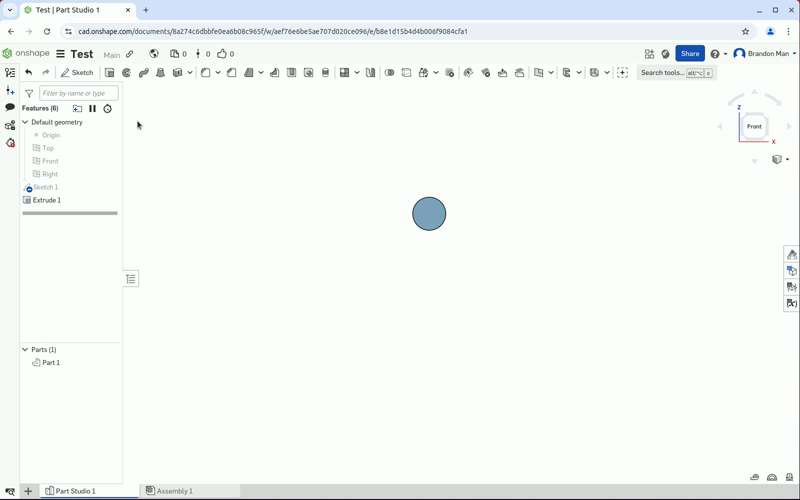
mouse_move(73, 189)
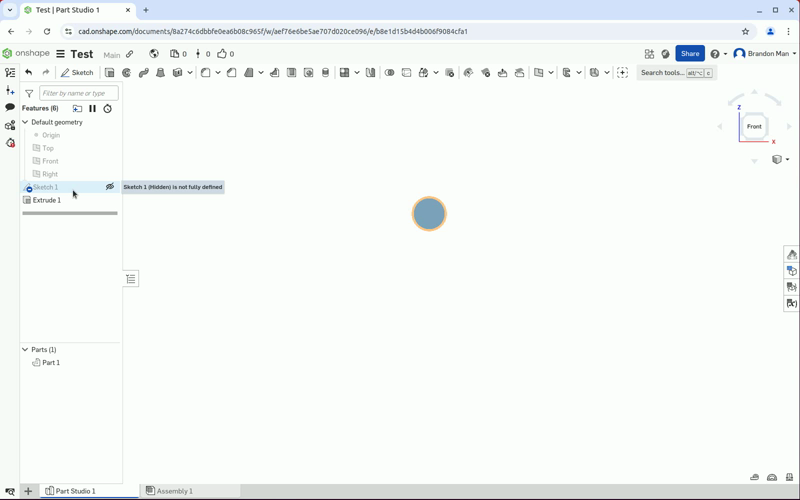
click(73, 189)
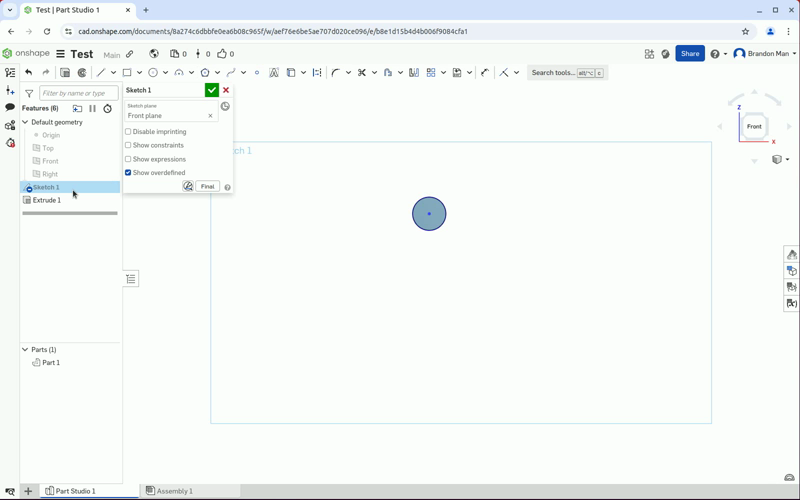
mouse_move(229, 92)
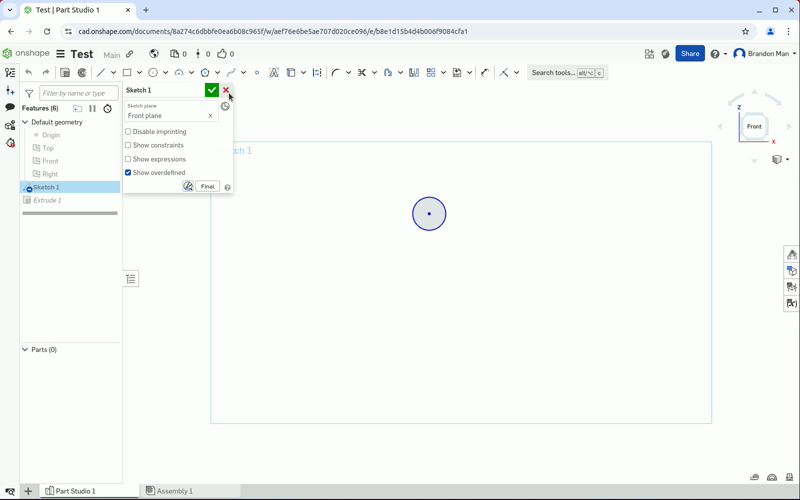
click(229, 92)
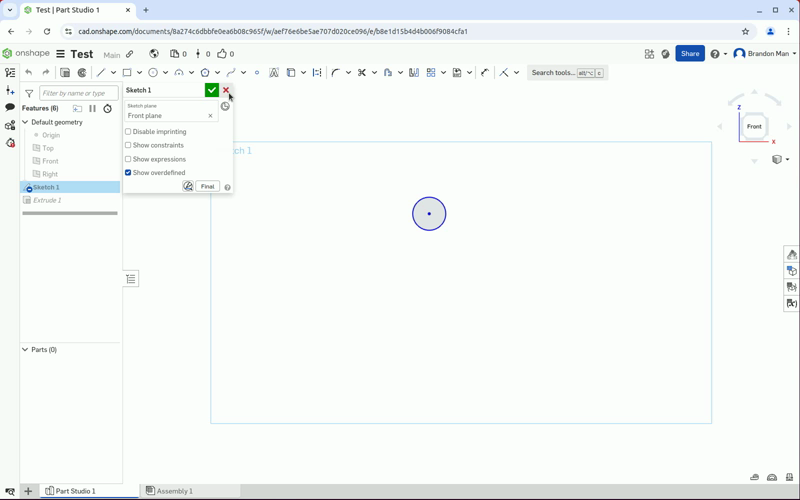
key(shift+s)
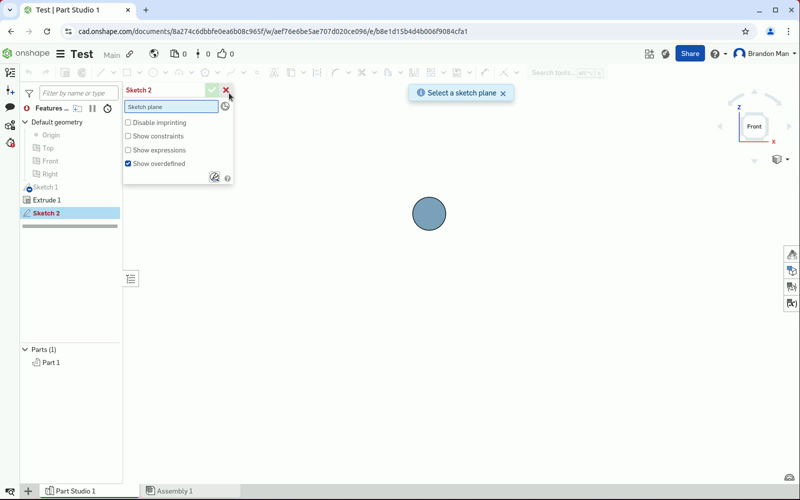
mouse_move(73, 163)
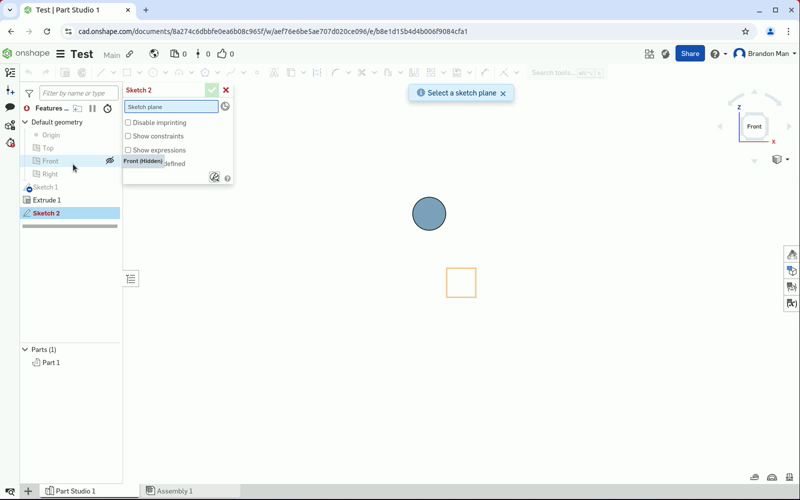
click(73, 163)
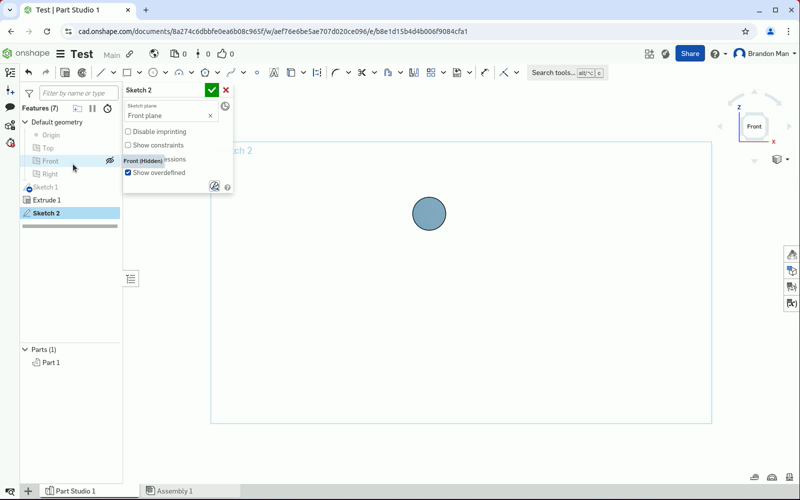
mouse_move(73, 352)
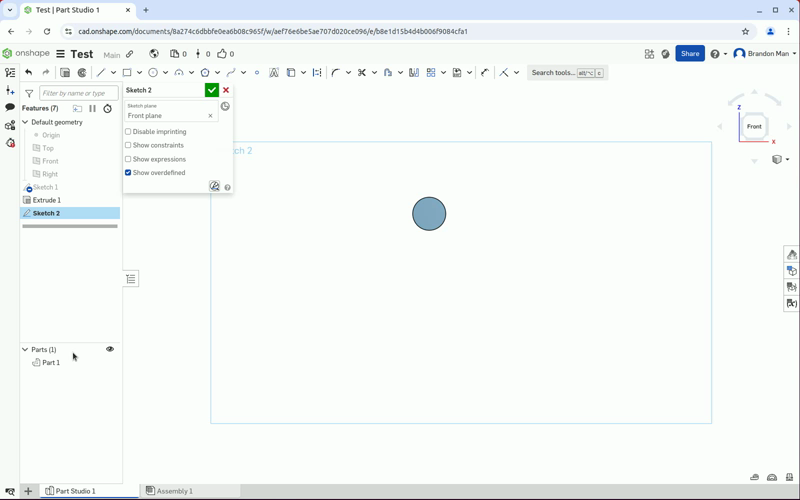
key(y)
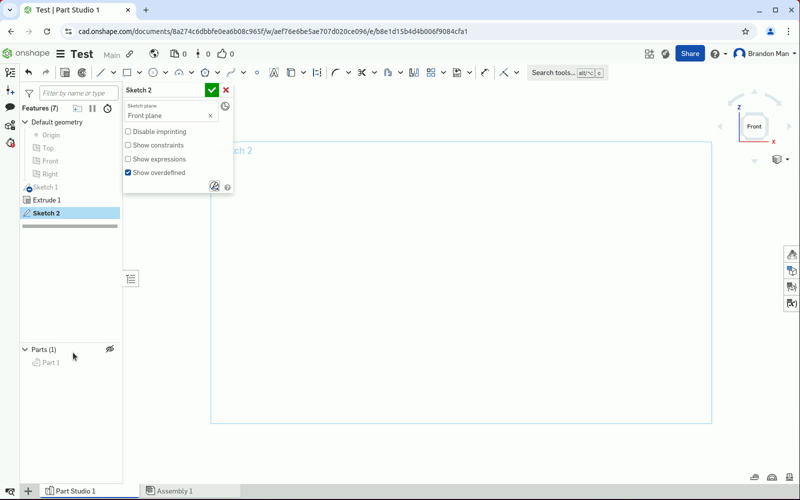
key(c)
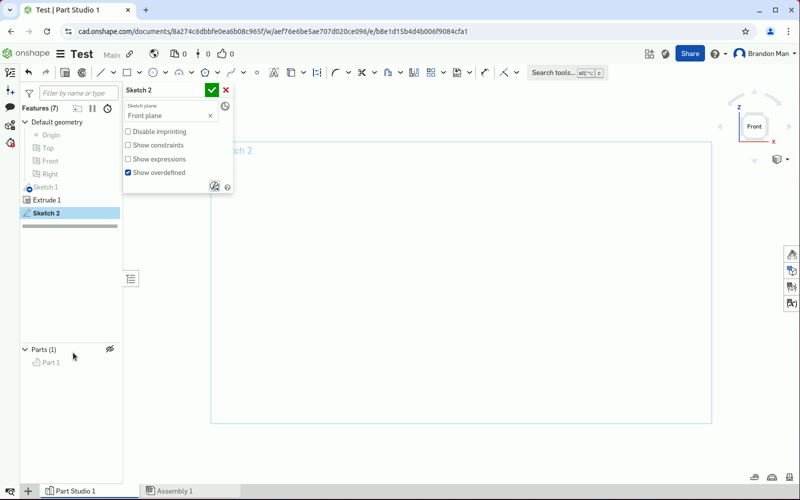
key_down(shift)
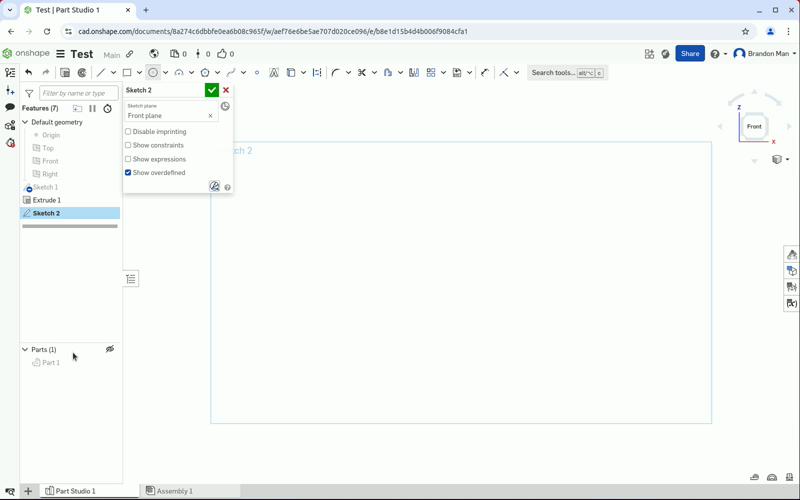
mouse_move(494, 213)
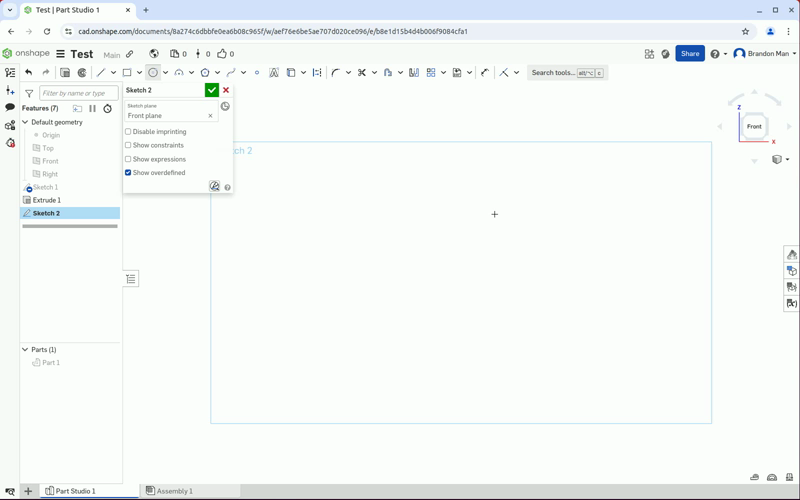
click(494, 213)
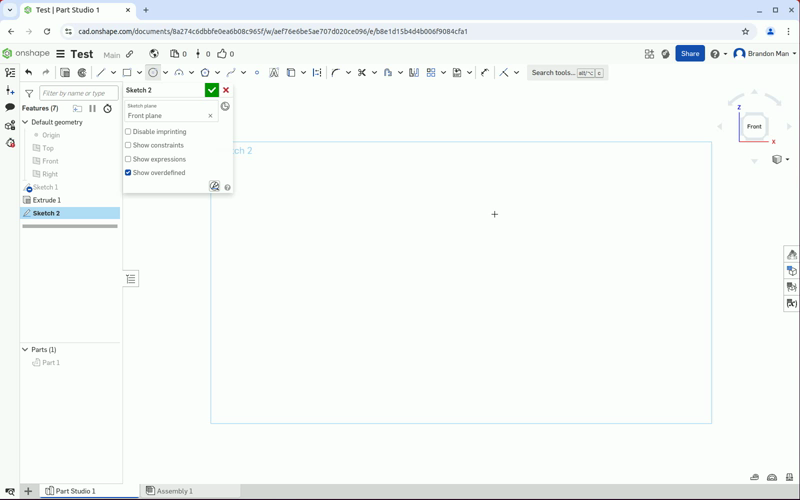
key_up(shift)
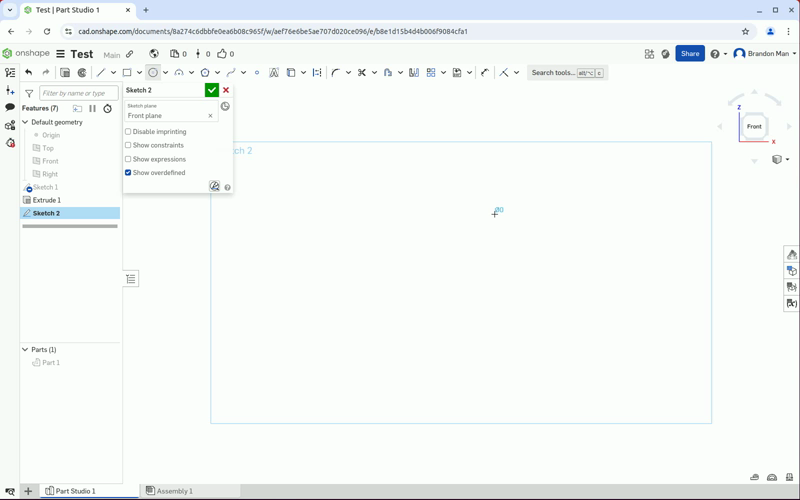
mouse_move(511, 213)
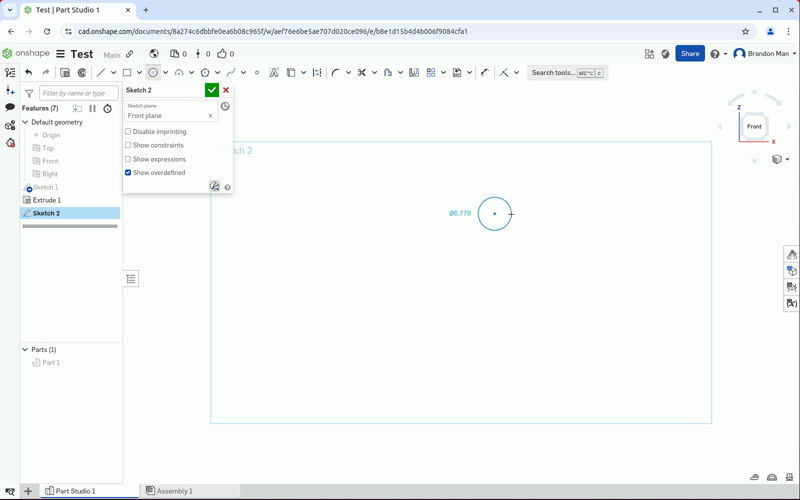
click(511, 213)
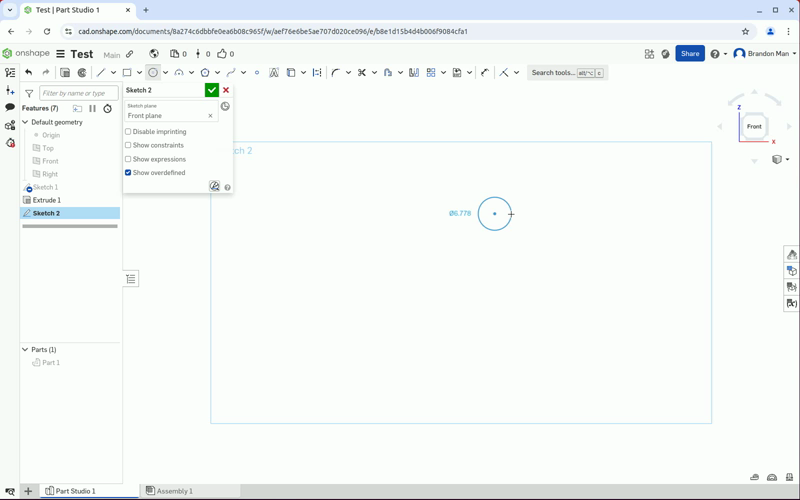
key(esc)
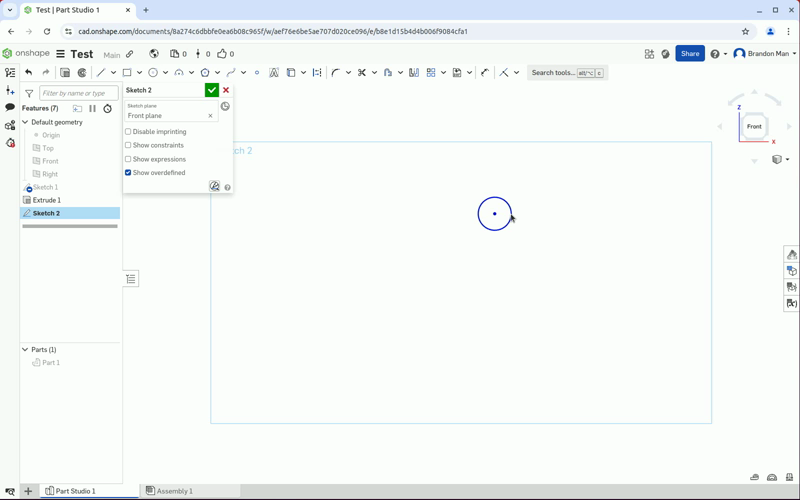
mouse_move(497, 222)
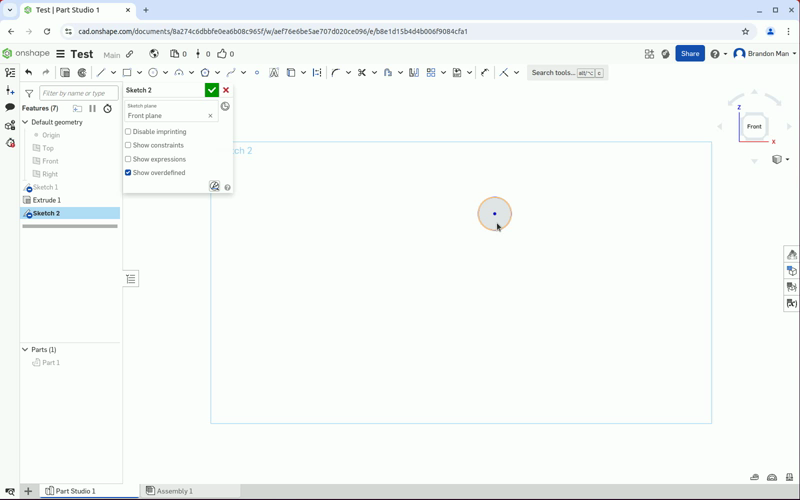
scroll(6)
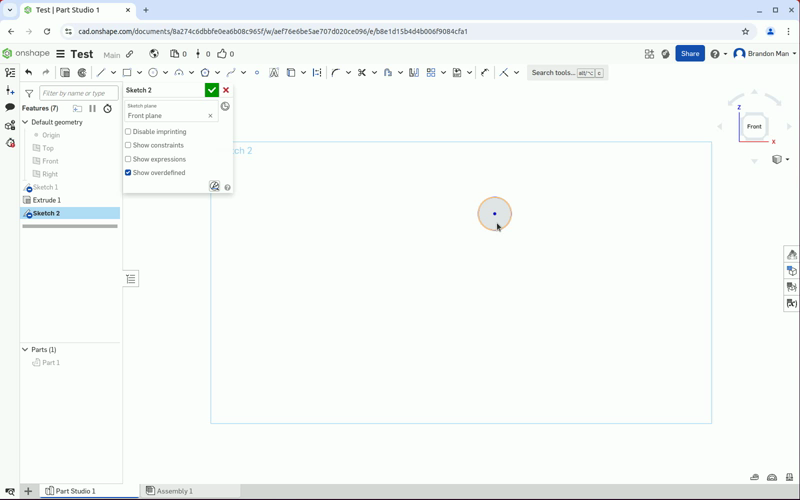
scroll(6)
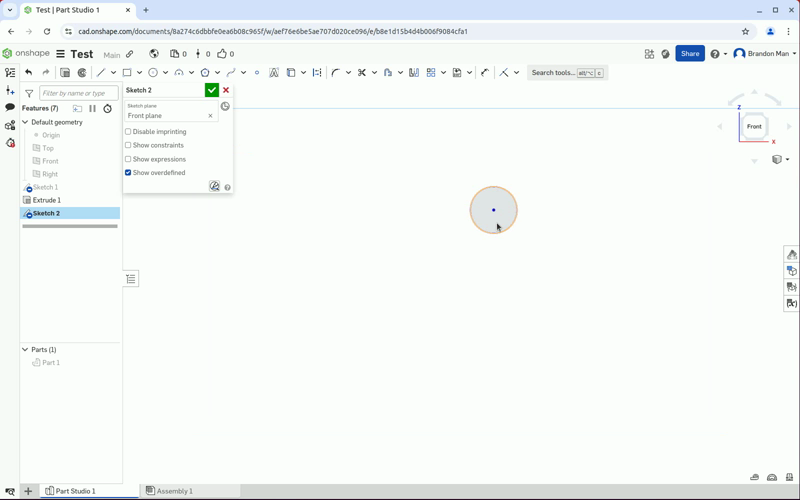
scroll(6)
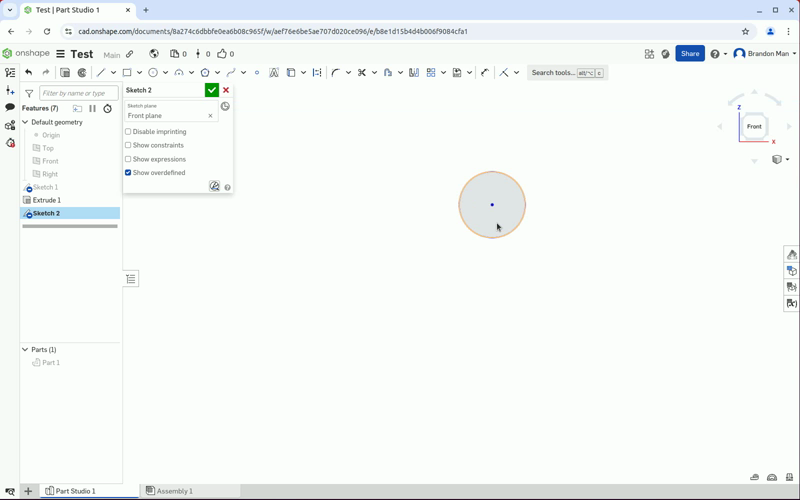
scroll(6)
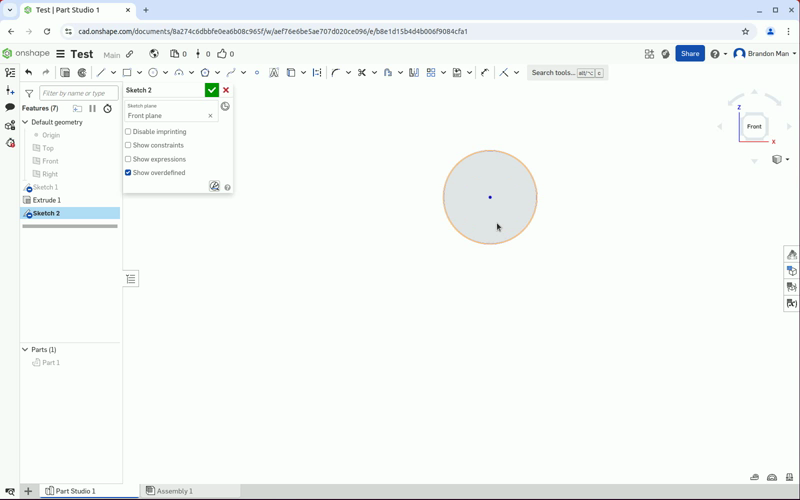
scroll(6)
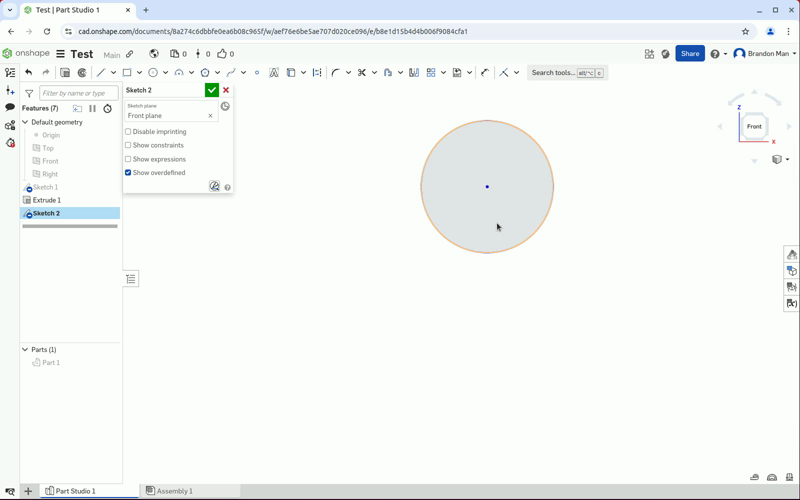
scroll(6)
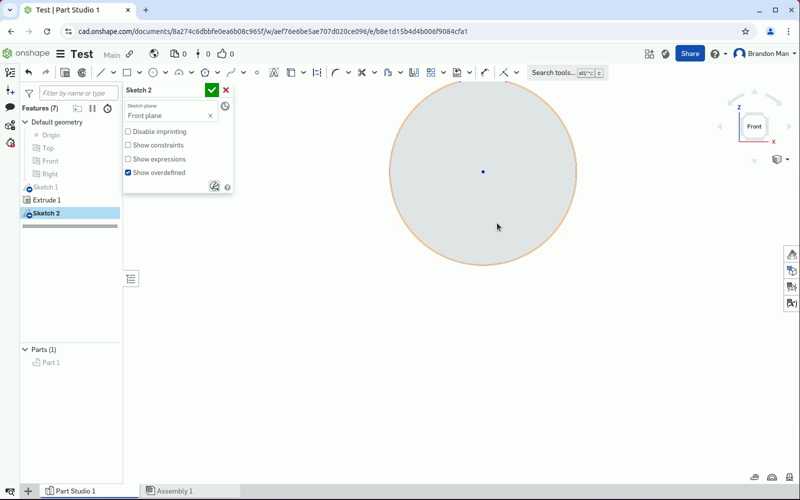
scroll(6)
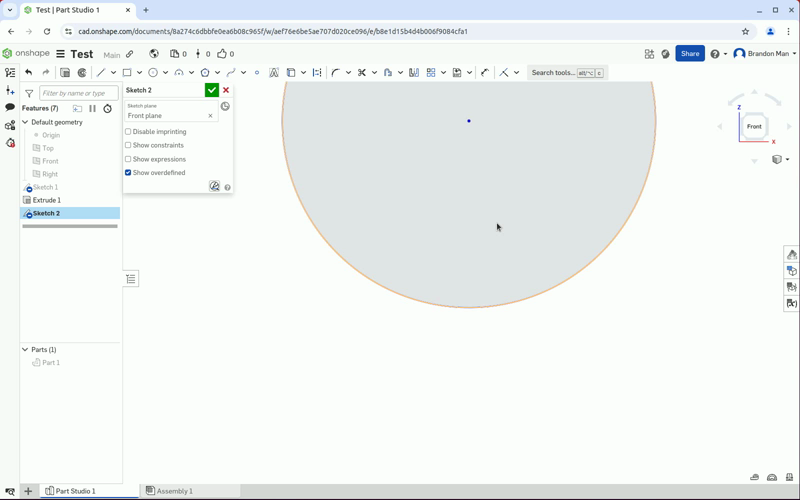
click(497, 222)
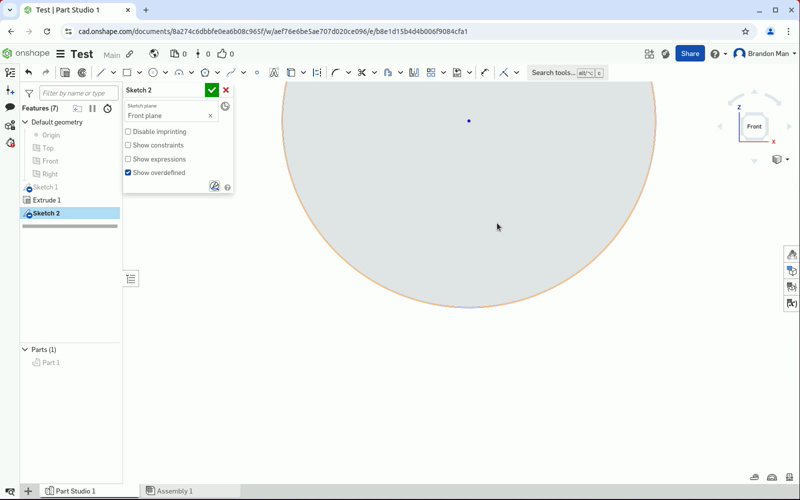
scroll(-6)
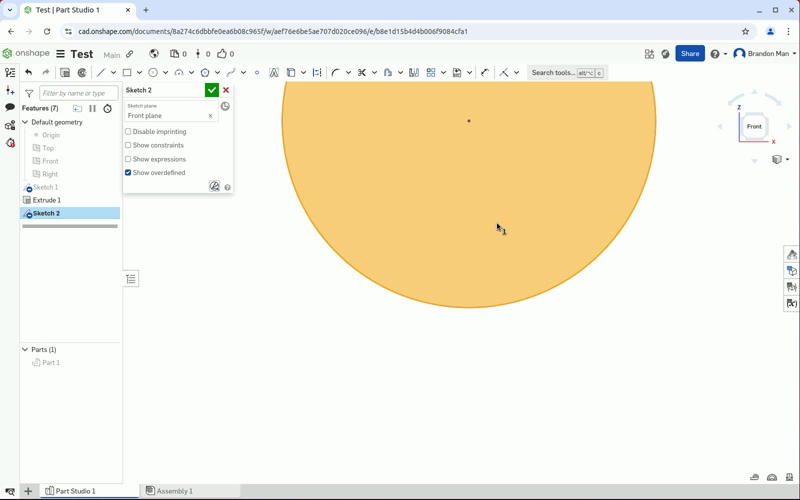
scroll(-6)
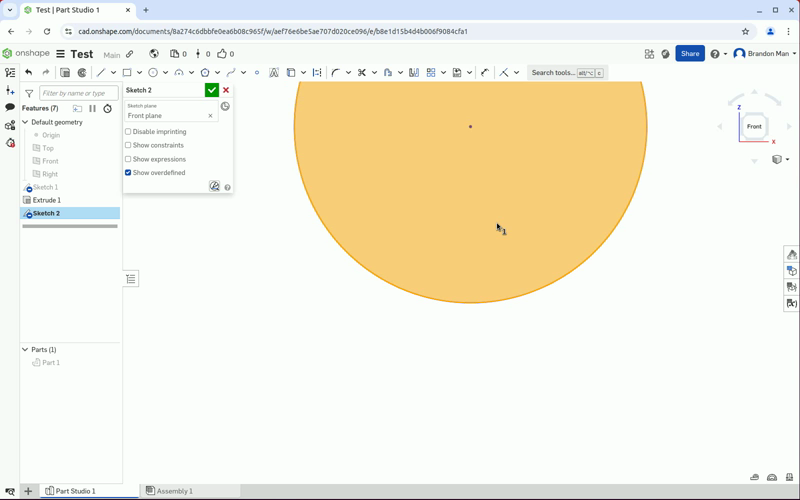
scroll(-6)
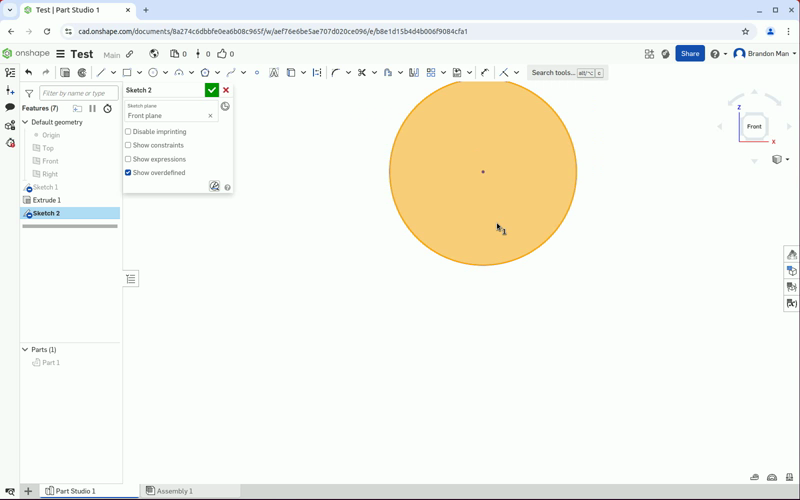
scroll(-6)
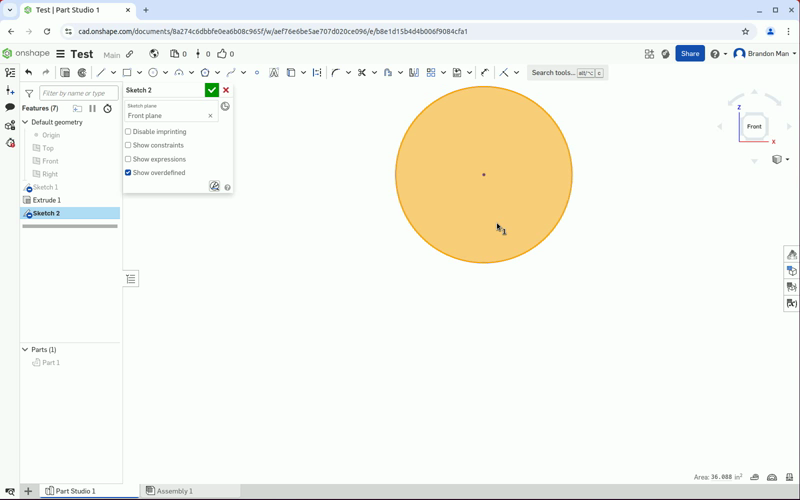
scroll(-6)
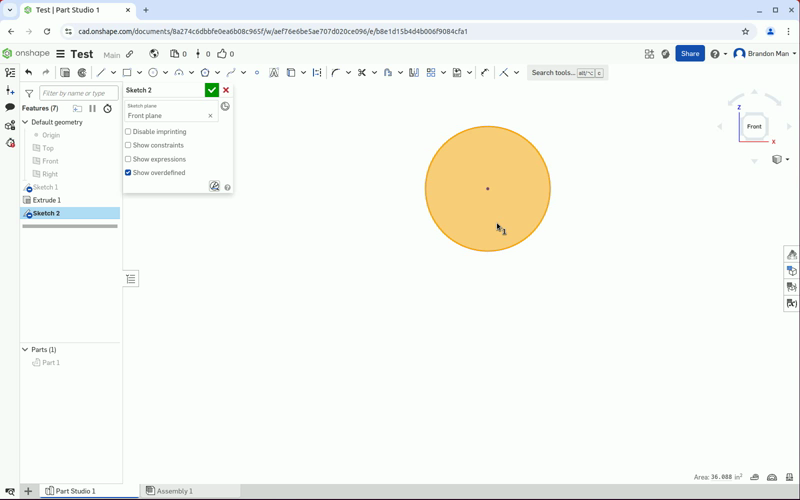
scroll(-6)
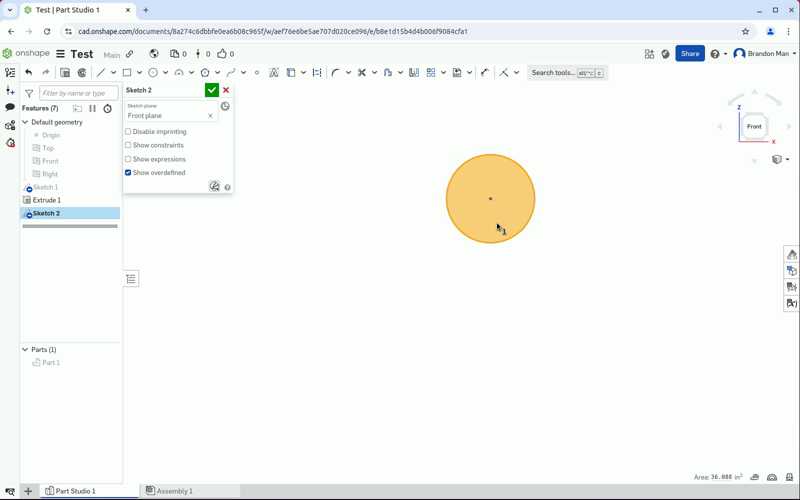
scroll(-6)
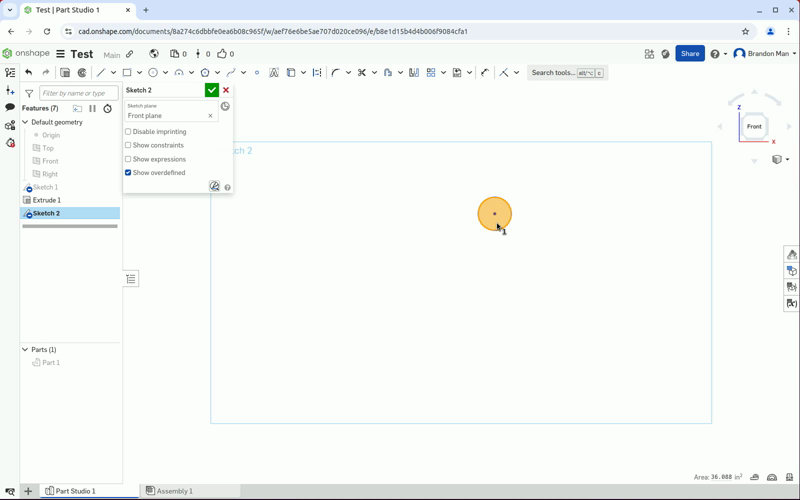
mouse_move(73, 352)
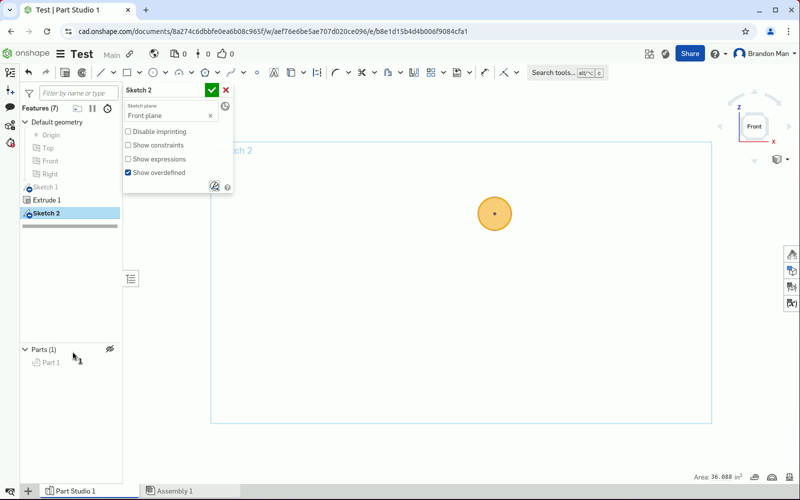
key(shift+y)
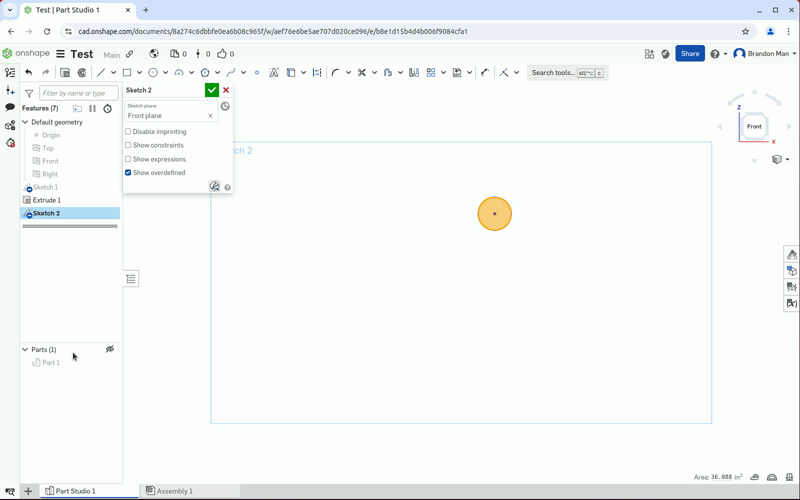
key(shift+e)
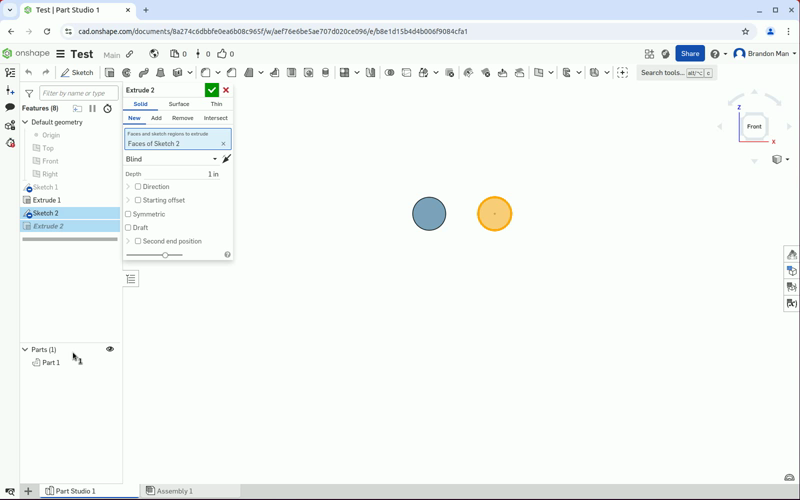
mouse_move(143, 106)
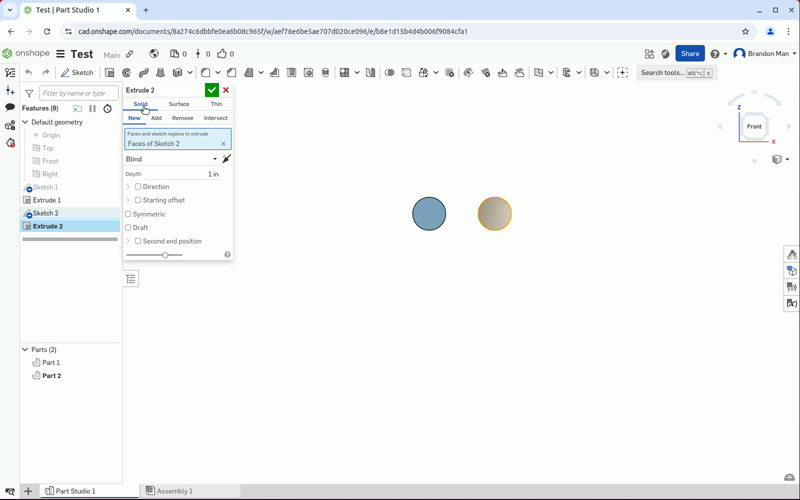
click(143, 106)
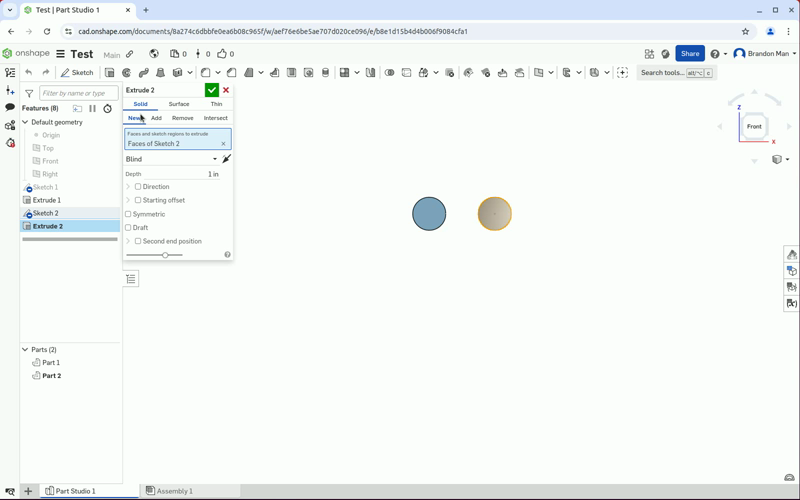
mouse_move(137, 120)
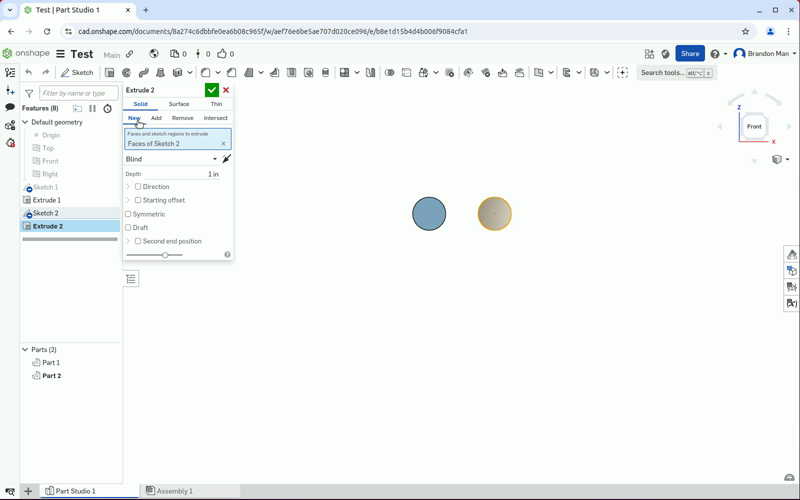
click(137, 120)
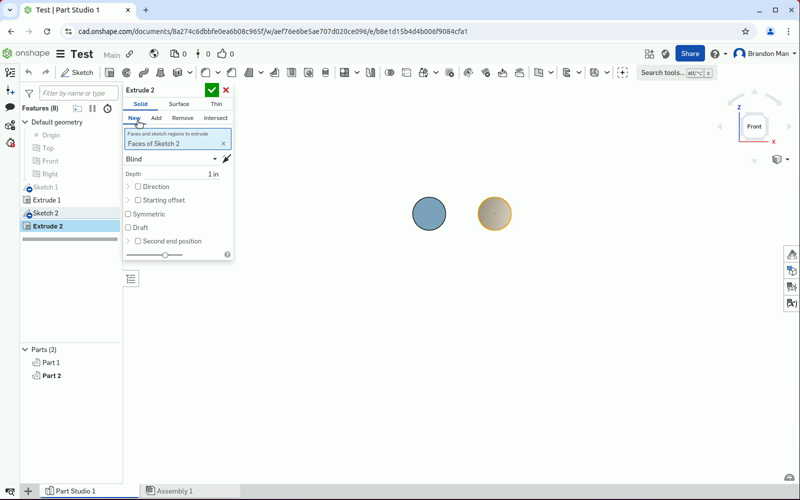
key(tab, 4)
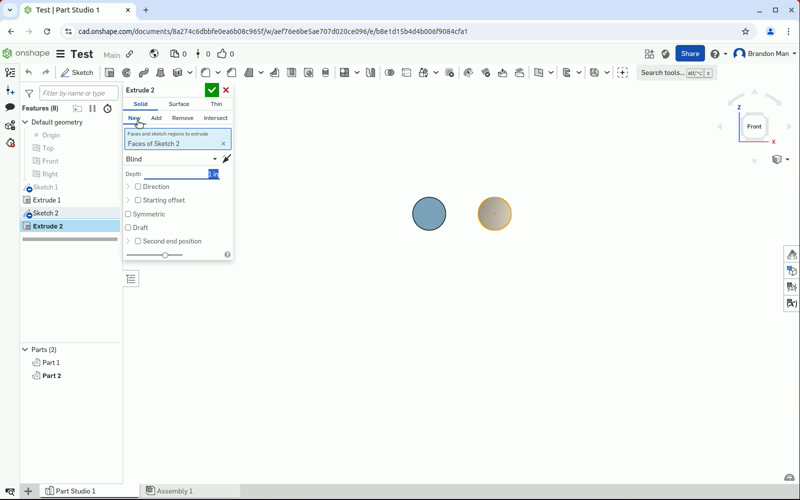
text(12.758)
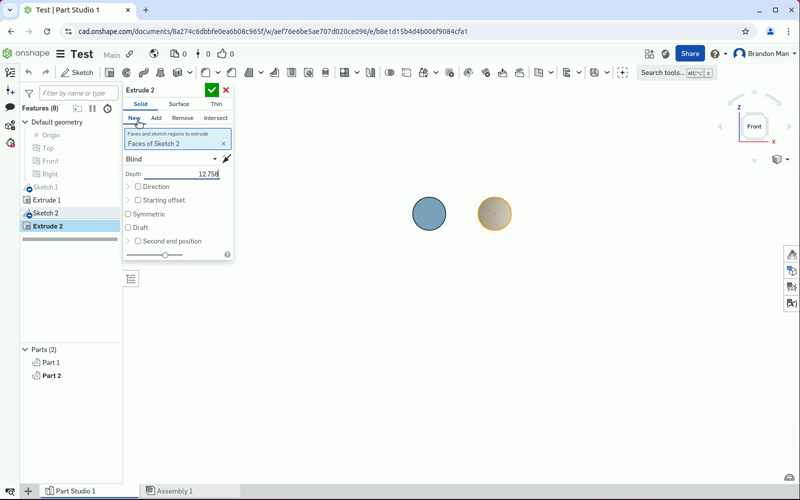
key(enter)
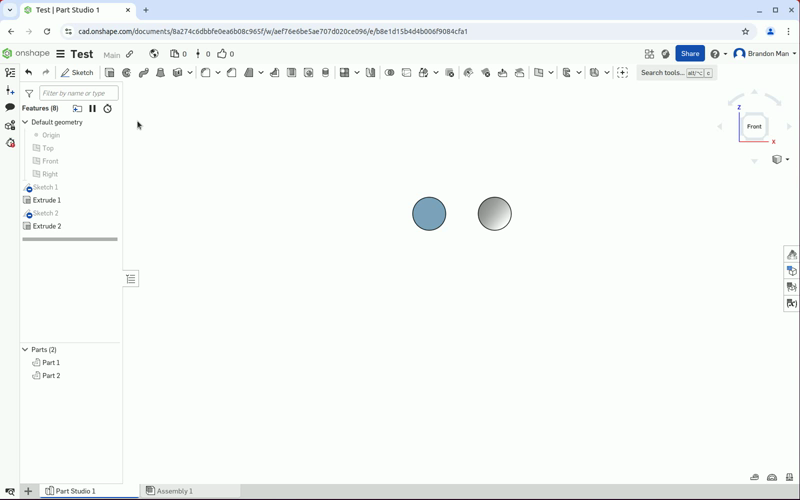
key(shift+h)
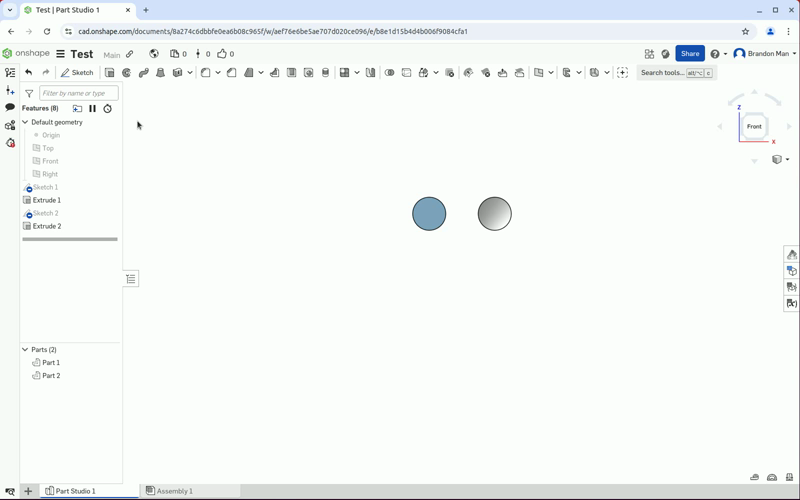
key(shift+h)
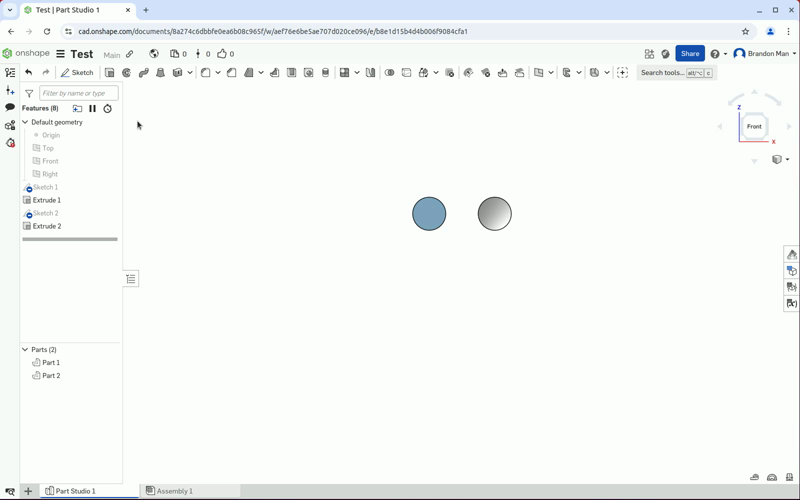
mouse_move(73, 189)
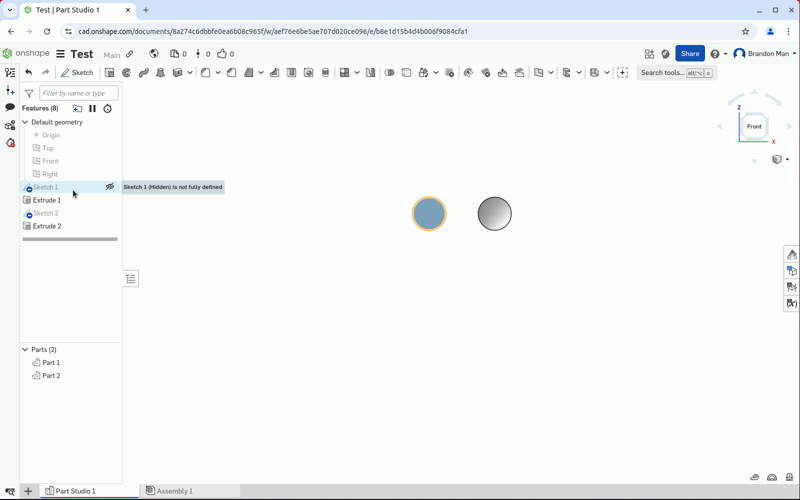
click(73, 189)
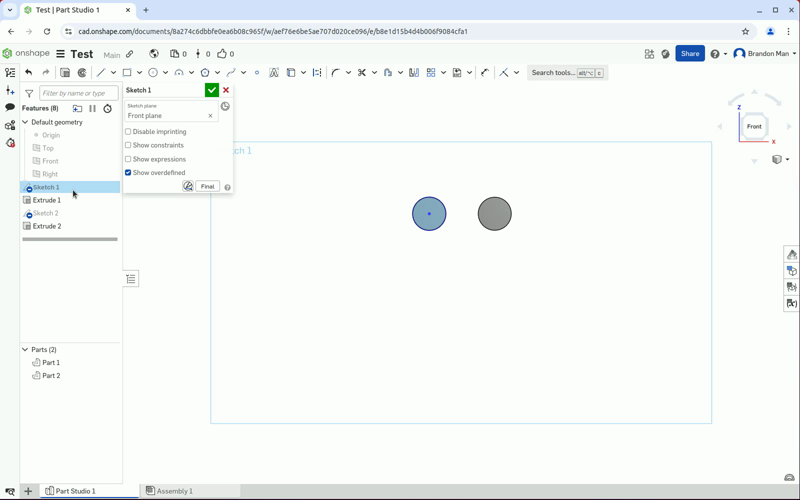
mouse_move(229, 92)
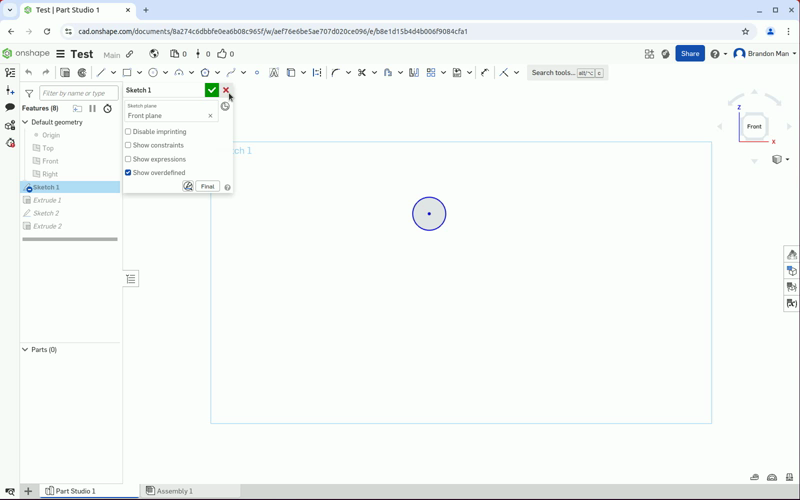
click(229, 92)
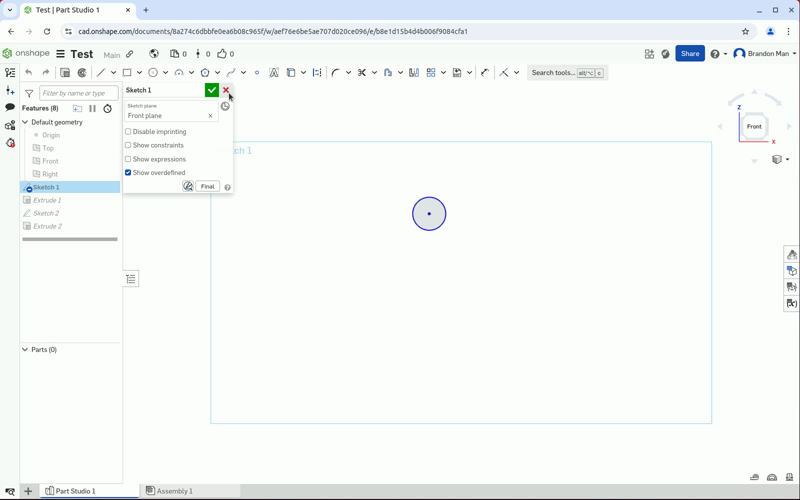
key(shift+s)
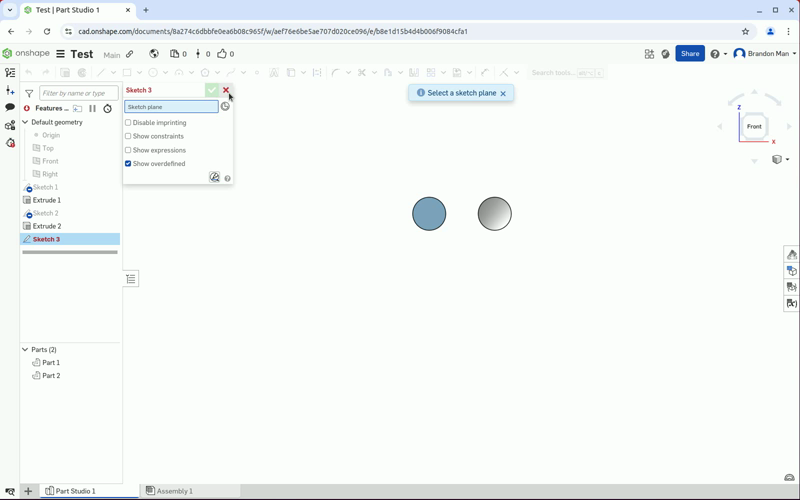
mouse_move(73, 163)
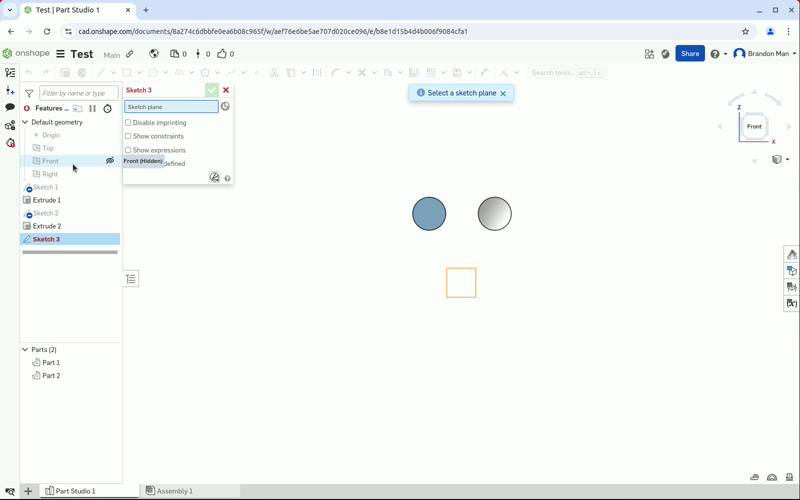
click(73, 163)
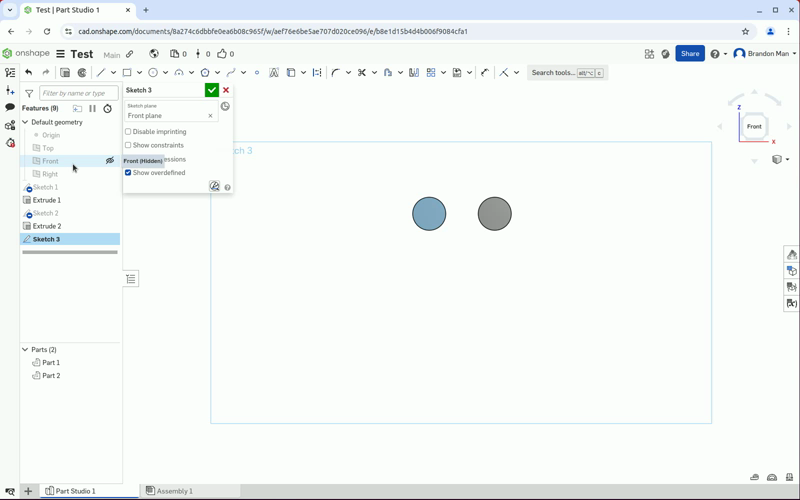
mouse_move(73, 352)
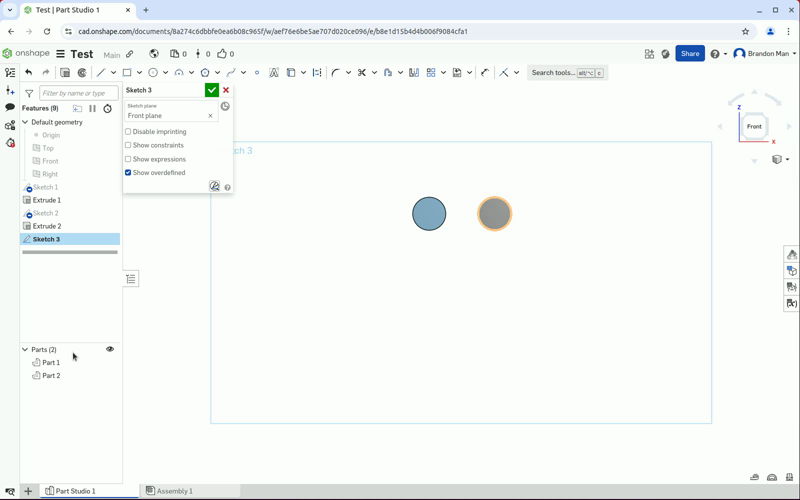
key(y)
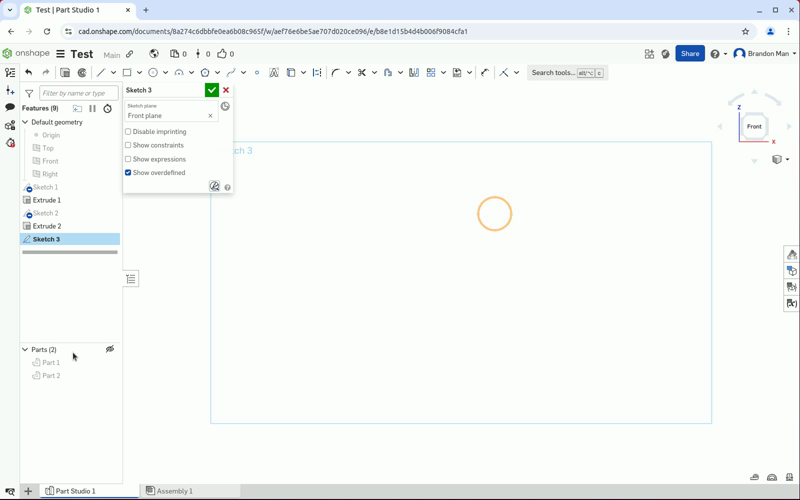
key(c)
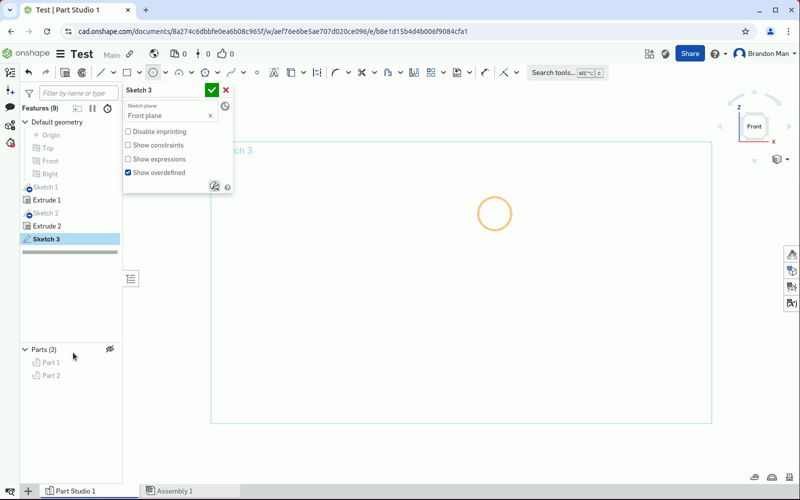
key_down(shift)
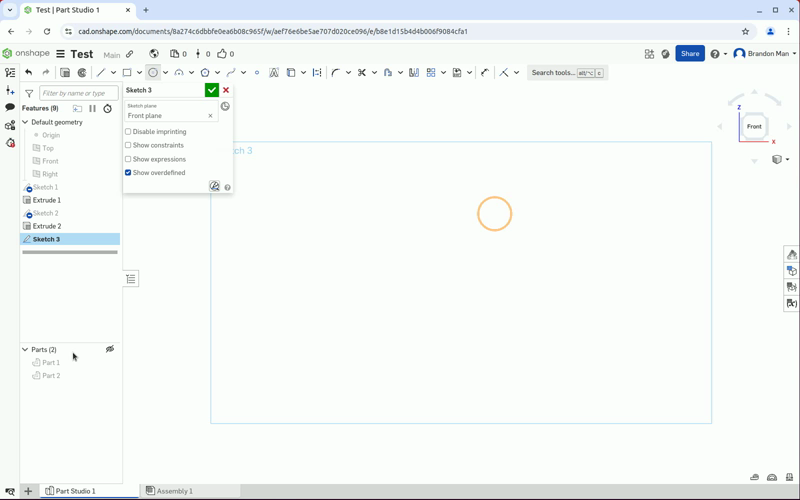
mouse_move(396, 282)
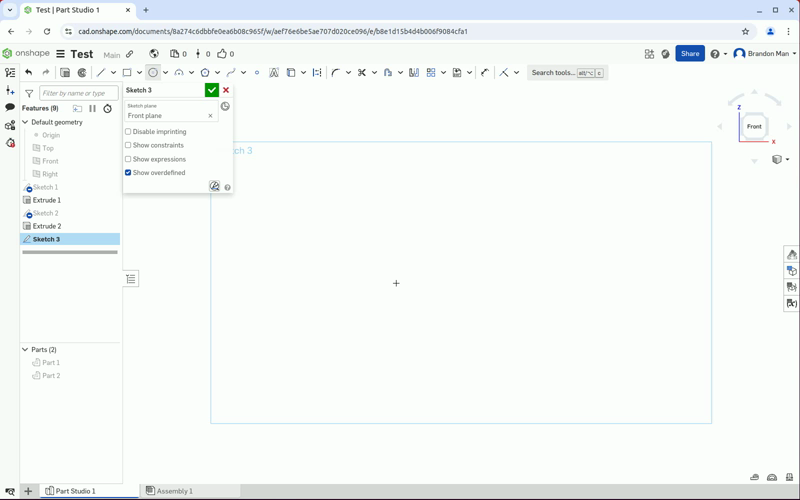
click(396, 282)
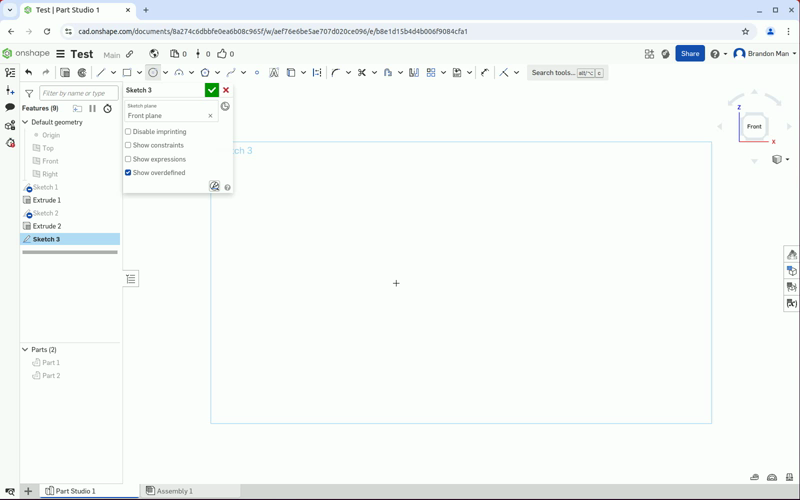
key_up(shift)
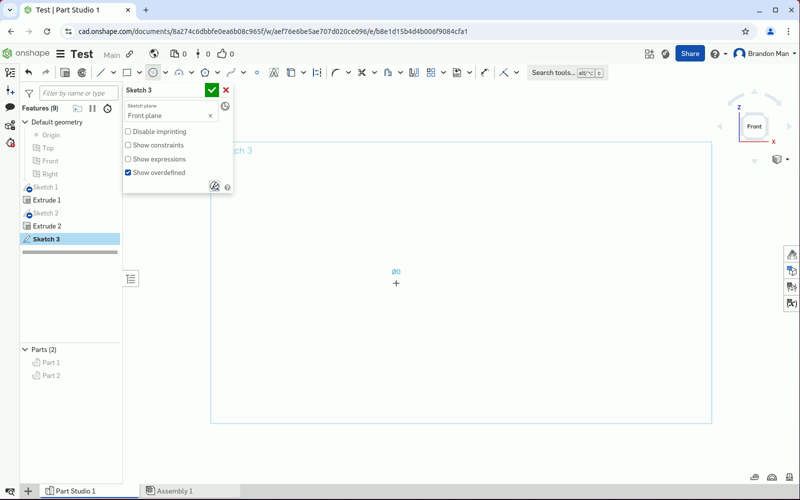
mouse_move(412, 282)
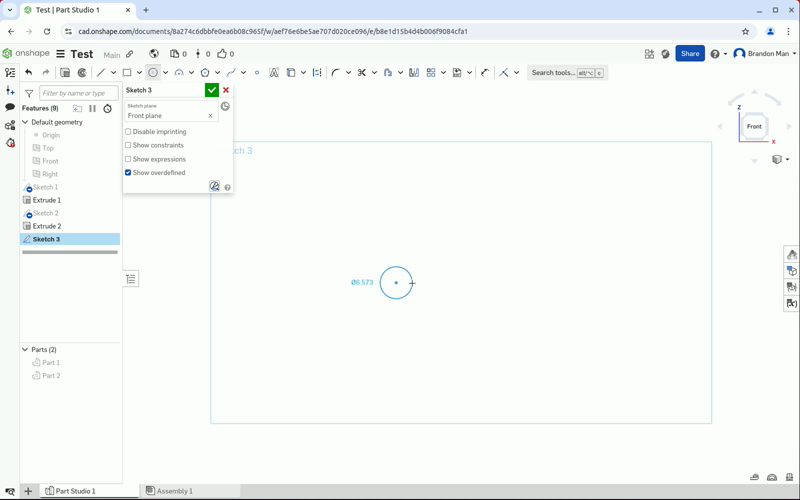
click(412, 282)
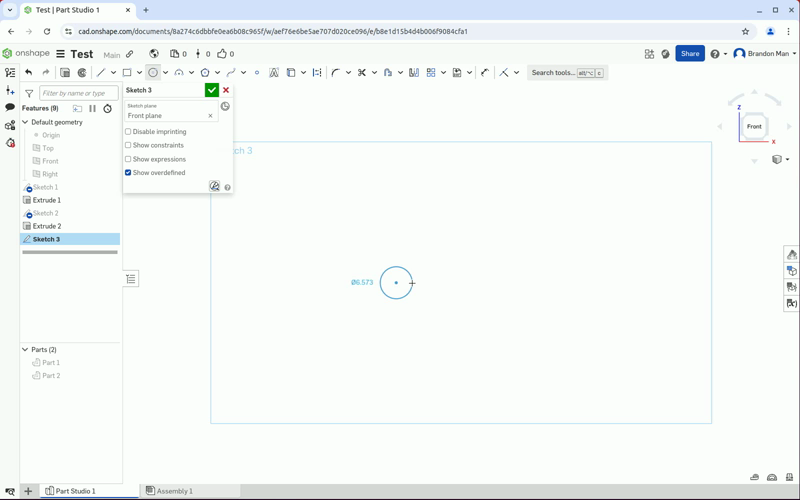
key(esc)
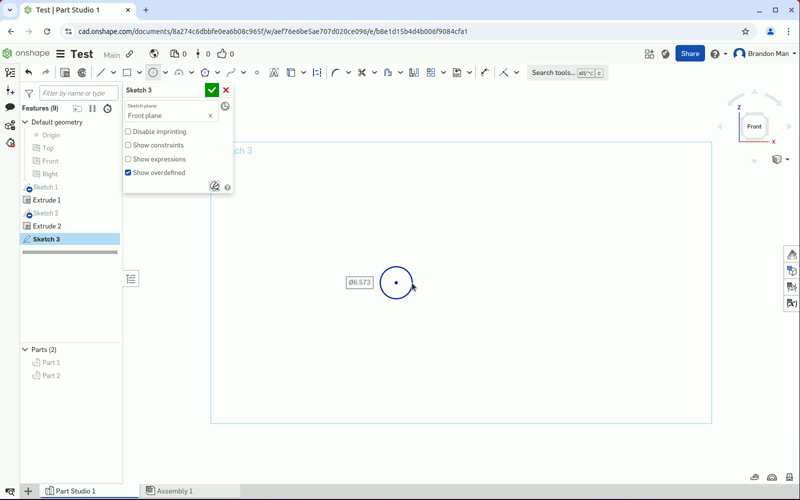
mouse_move(399, 296)
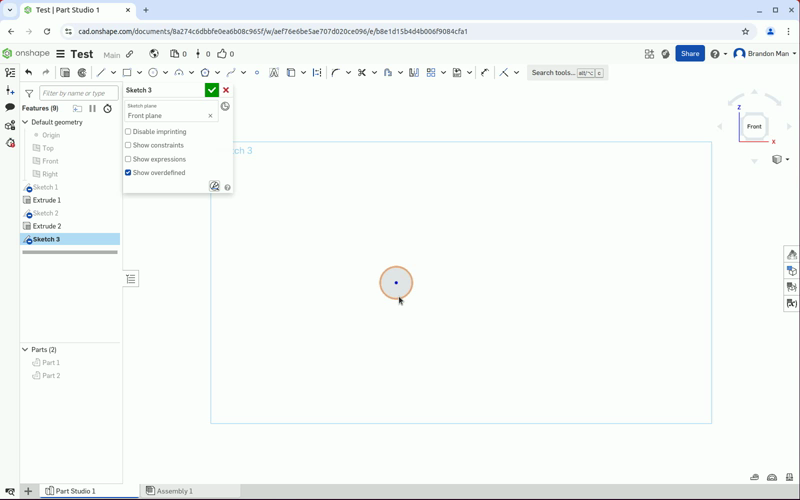
scroll(6)
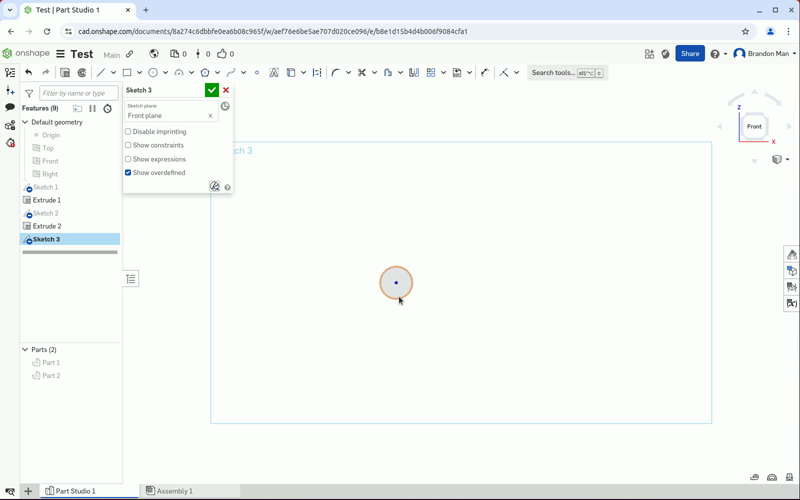
scroll(6)
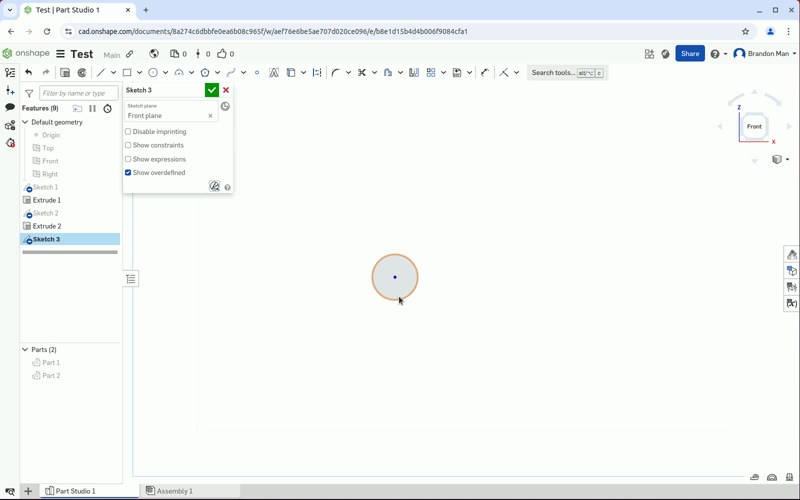
scroll(6)
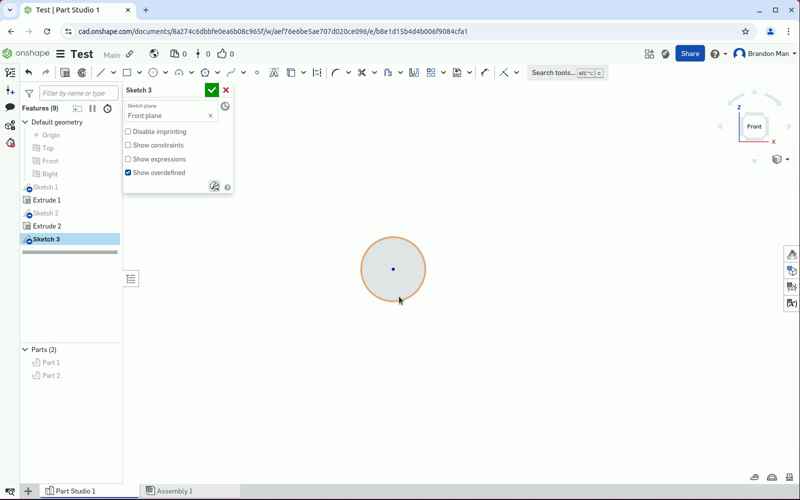
scroll(6)
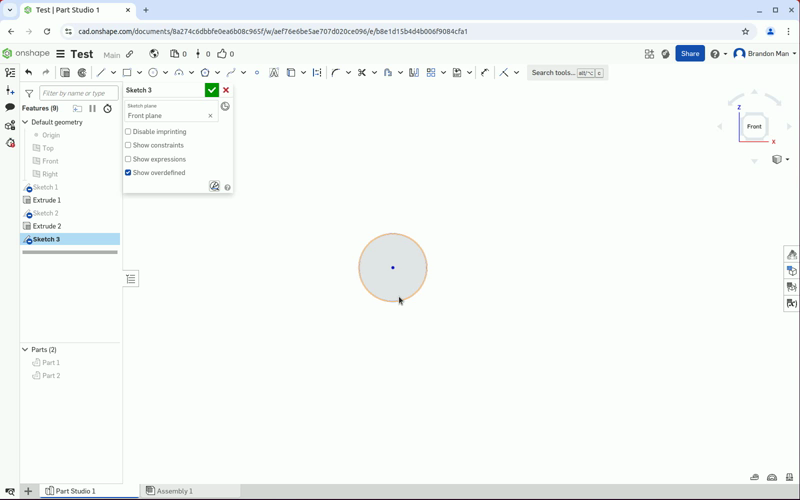
scroll(6)
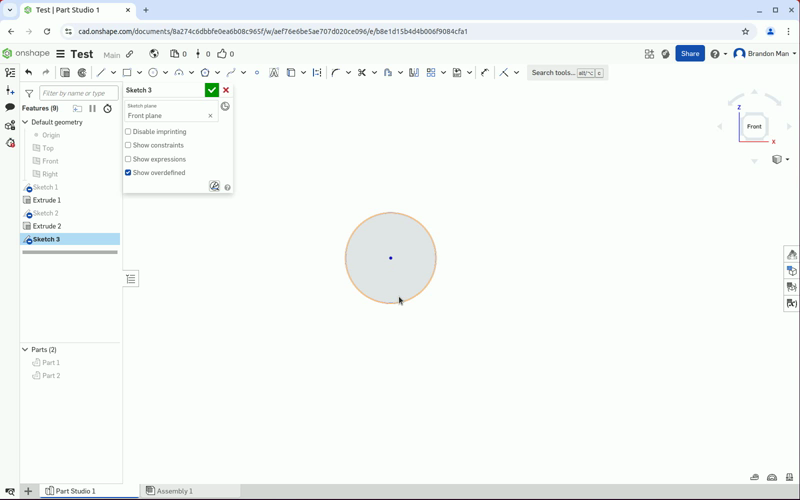
scroll(6)
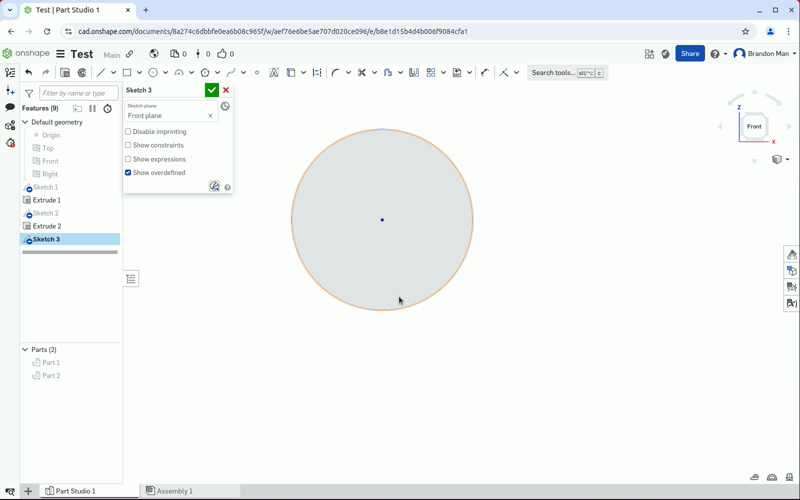
scroll(6)
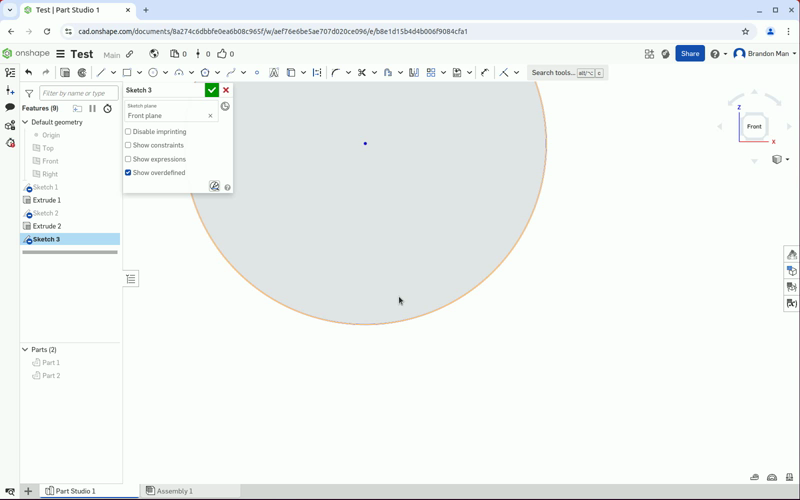
click(399, 296)
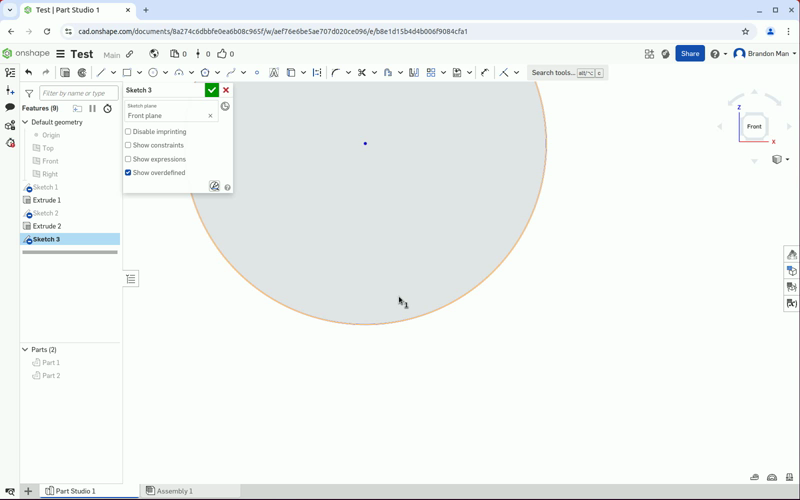
scroll(-6)
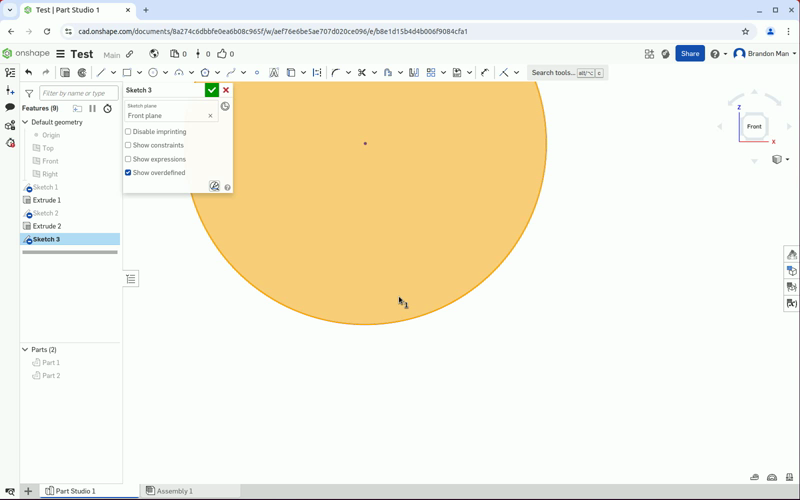
scroll(-6)
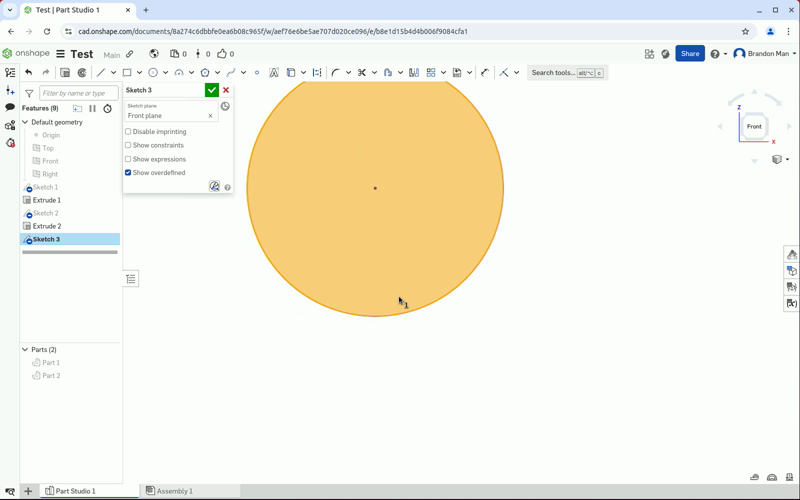
scroll(-6)
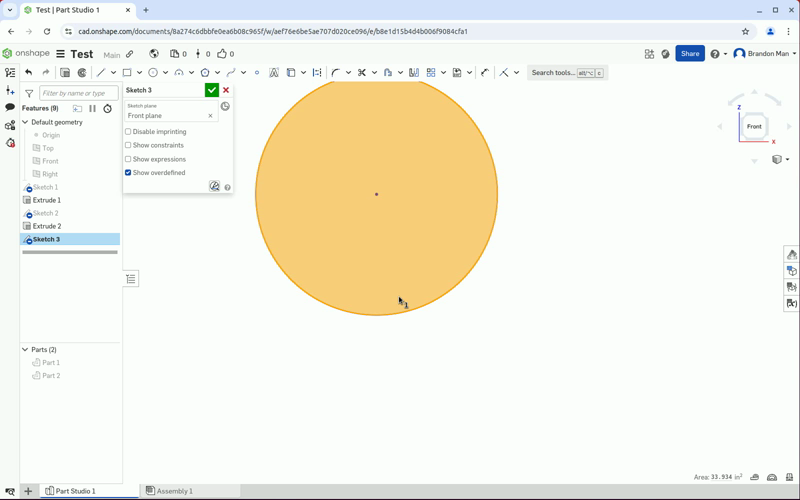
scroll(-6)
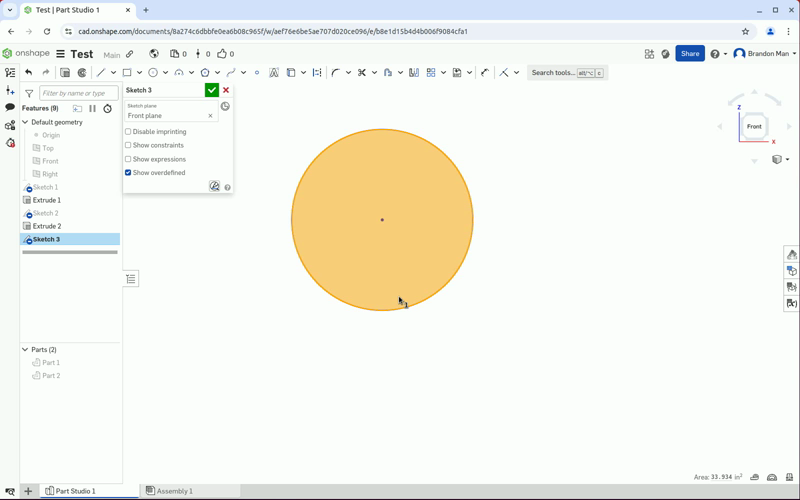
scroll(-6)
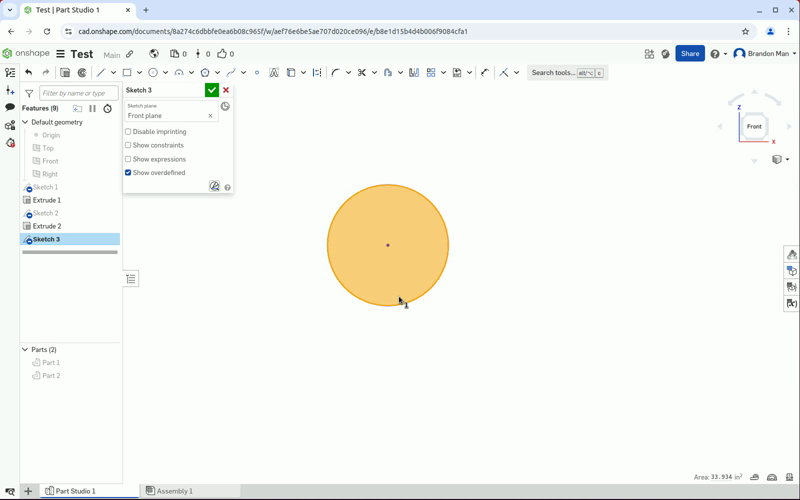
scroll(-6)
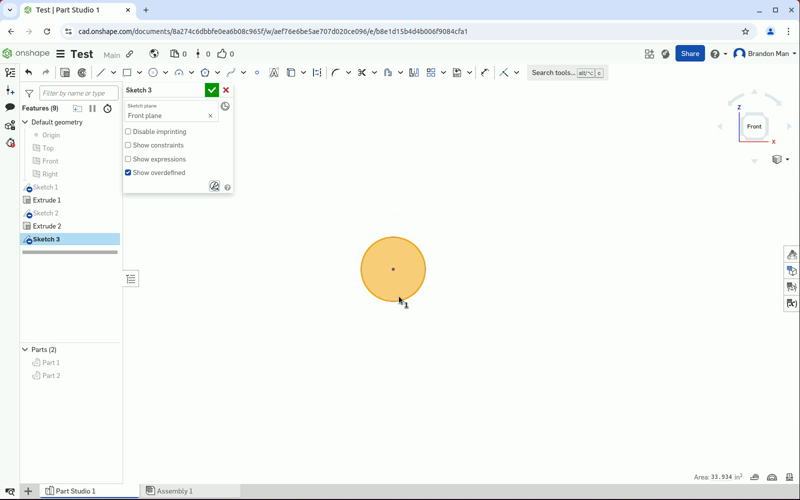
scroll(-6)
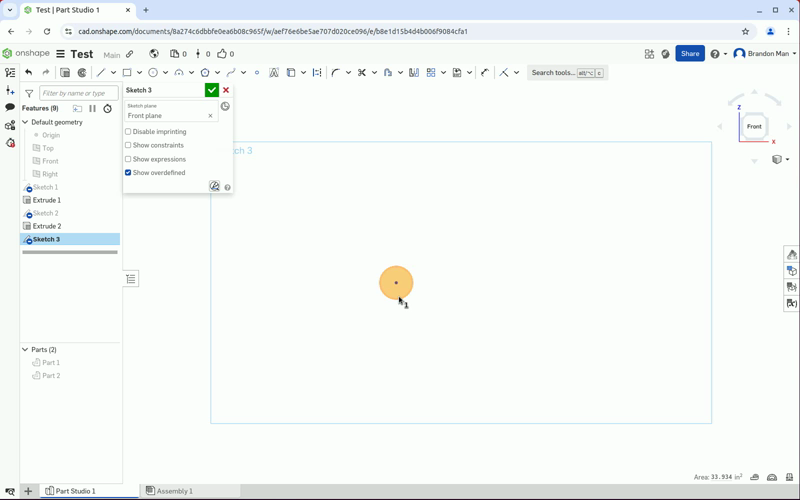
mouse_move(73, 352)
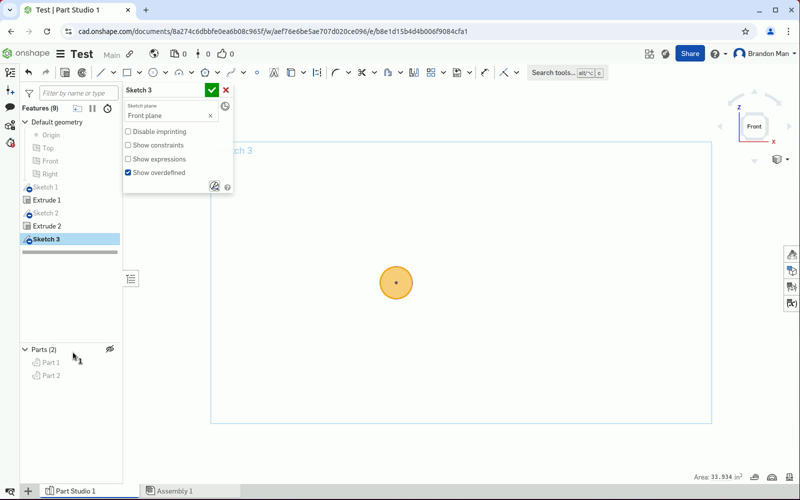
key(shift+y)
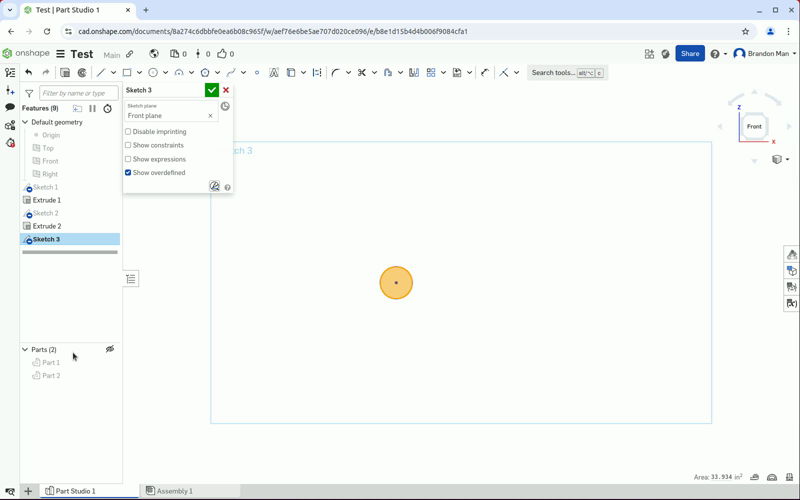
key(shift+e)
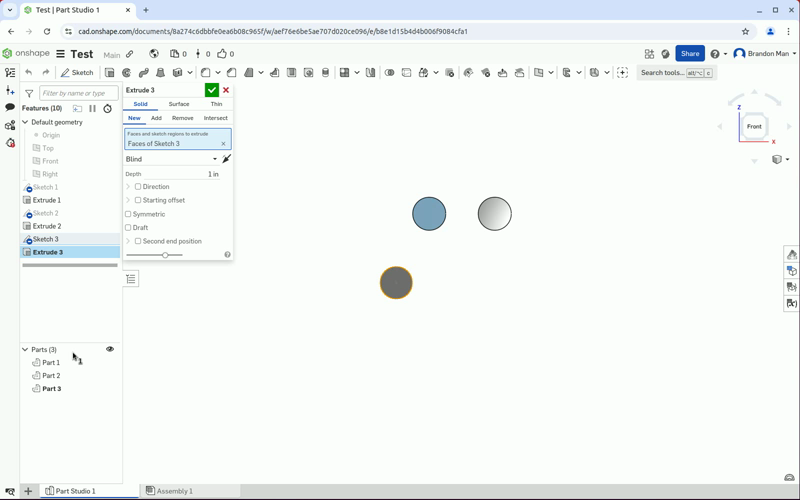
mouse_move(143, 106)
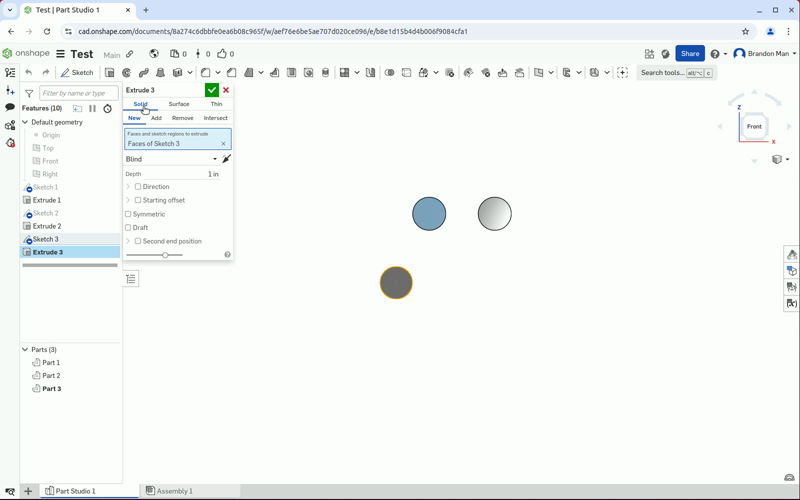
click(143, 106)
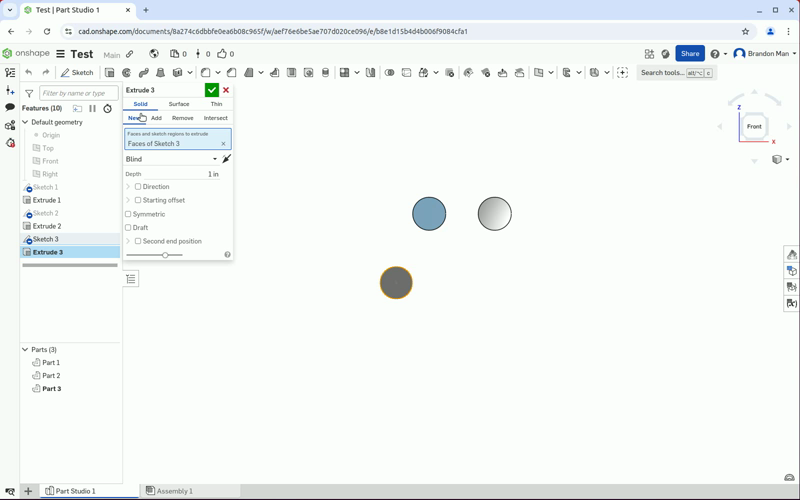
mouse_move(137, 120)
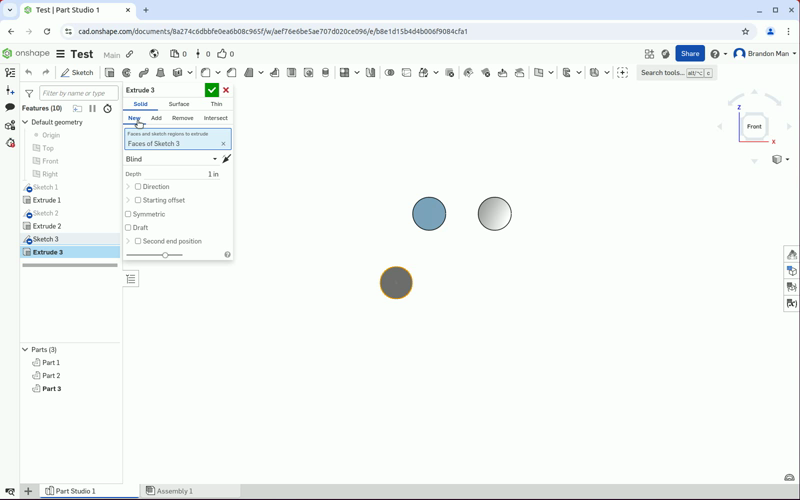
click(137, 120)
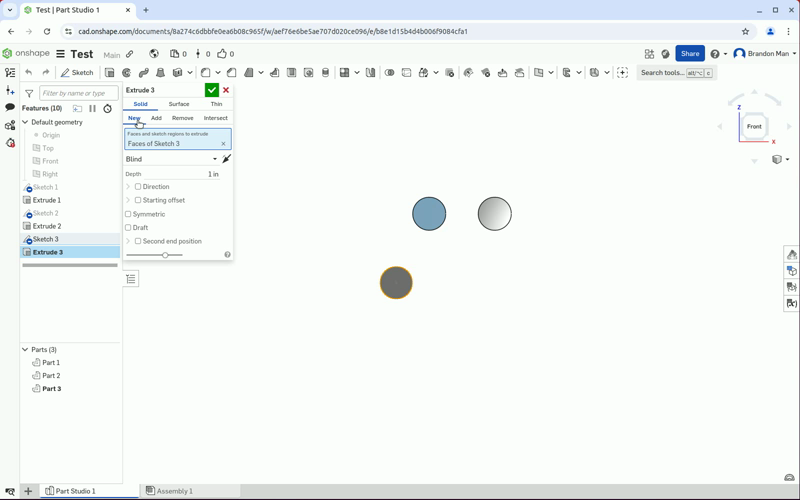
key(tab, 4)
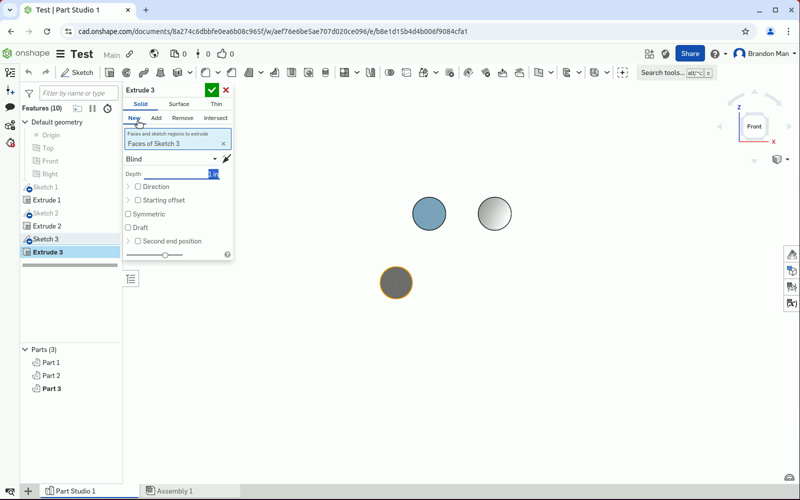
text(12.758)
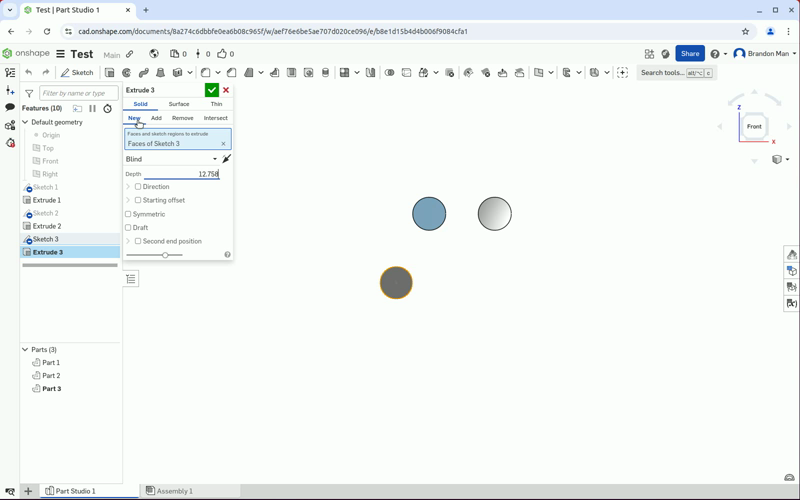
key(enter)
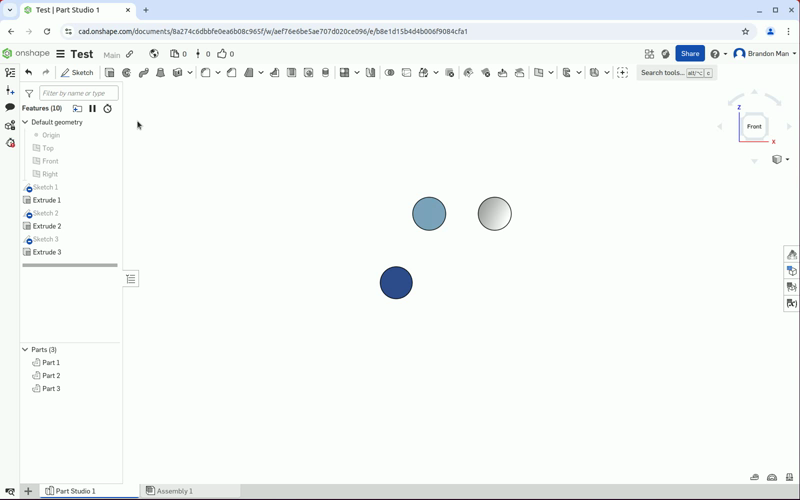
key(shift+h)
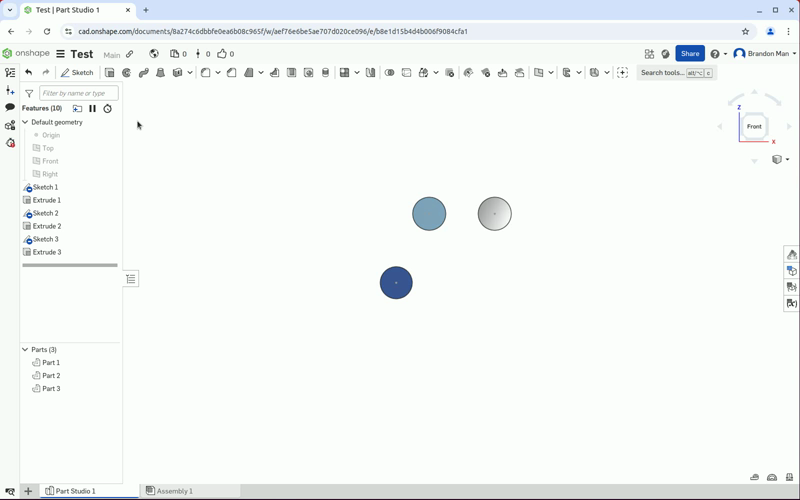
key(shift+h)
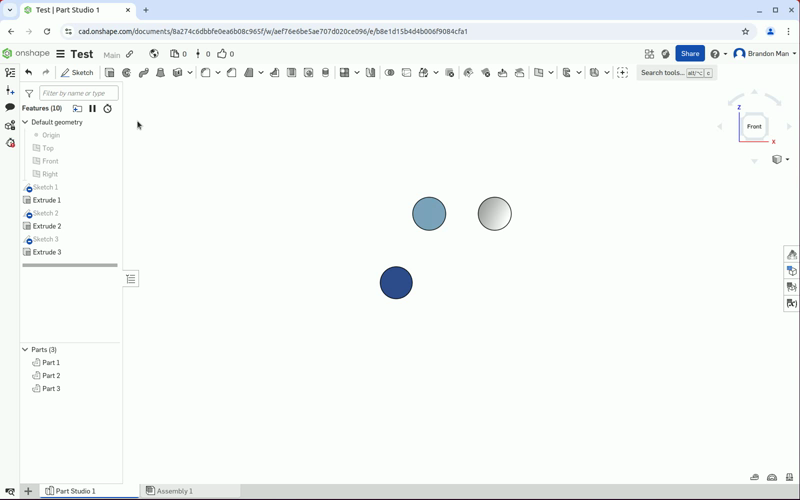
mouse_move(73, 189)
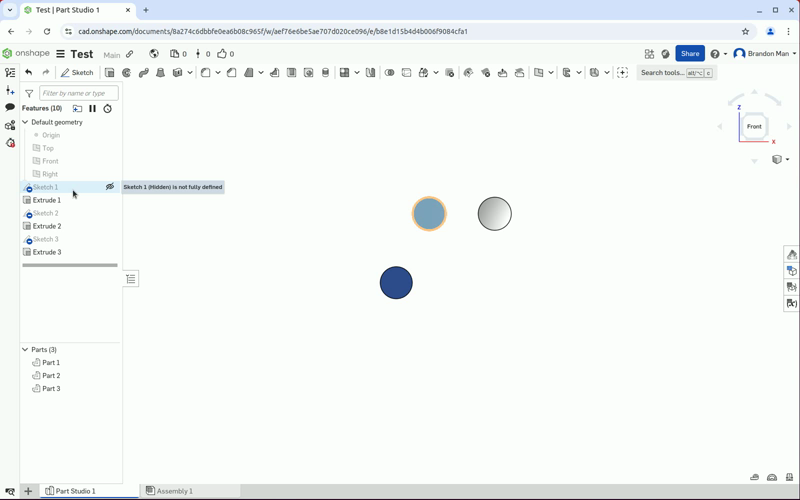
click(73, 189)
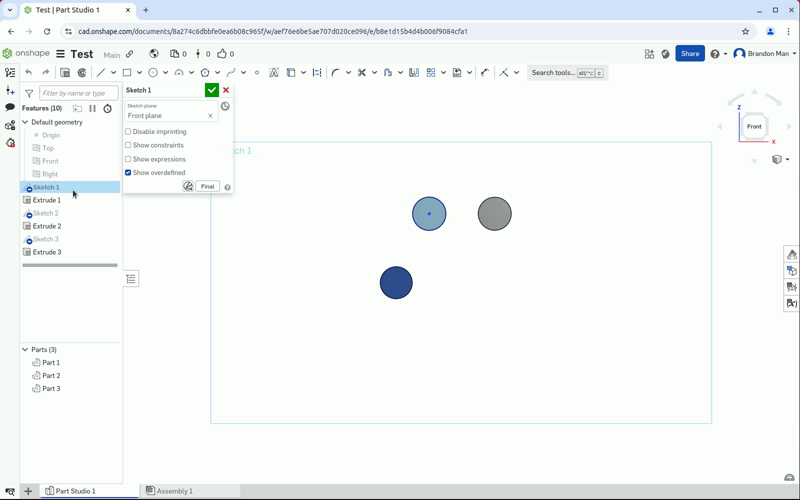
mouse_move(229, 92)
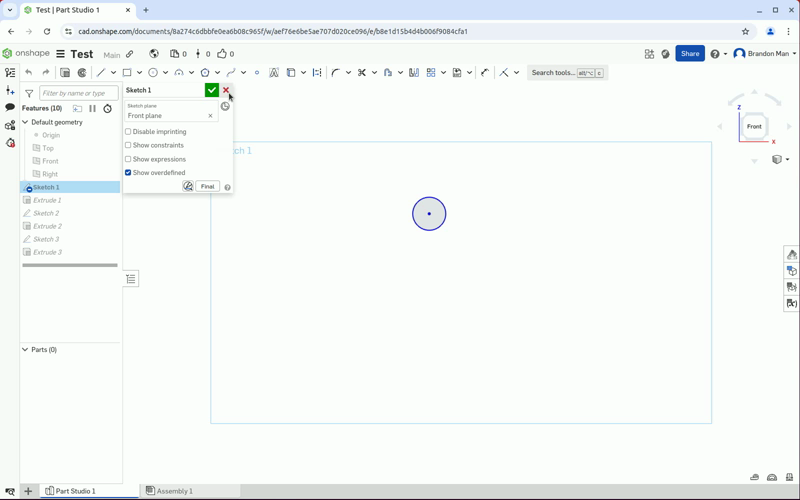
click(229, 92)
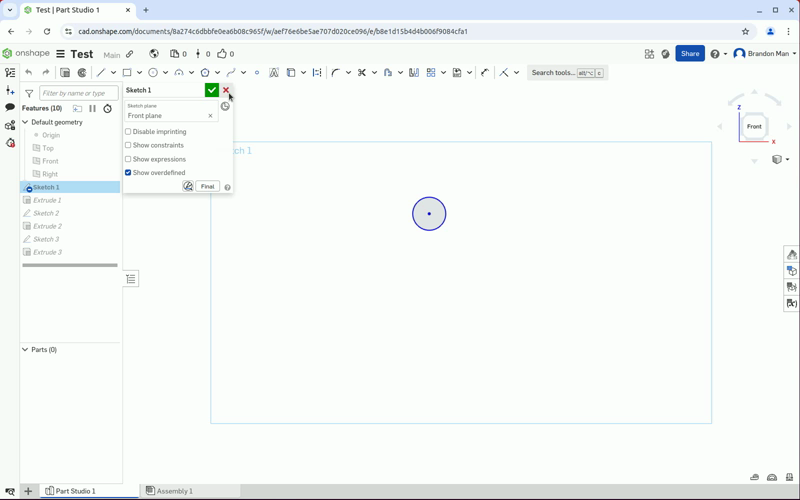
key(shift+s)
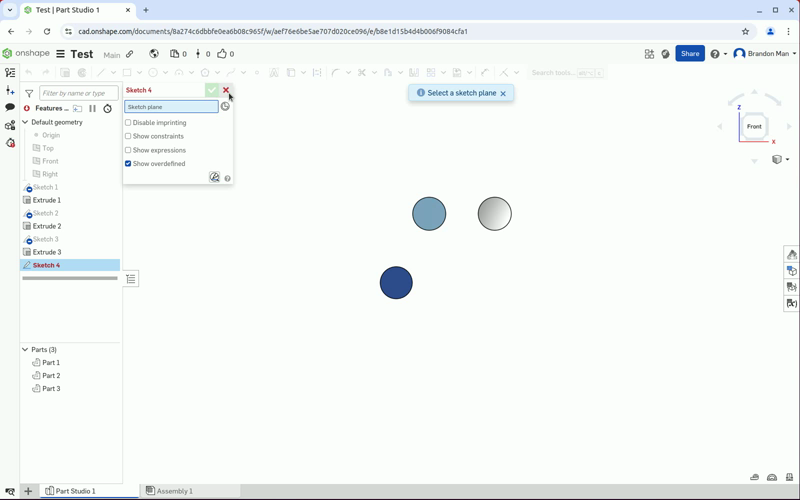
mouse_move(73, 163)
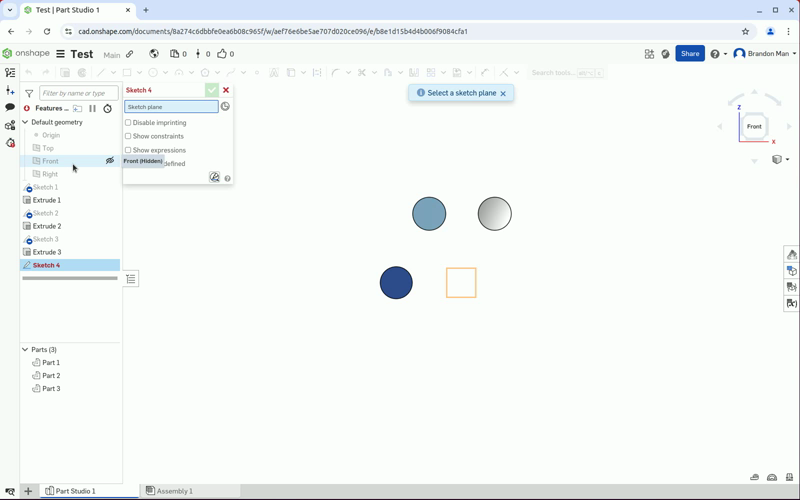
click(73, 163)
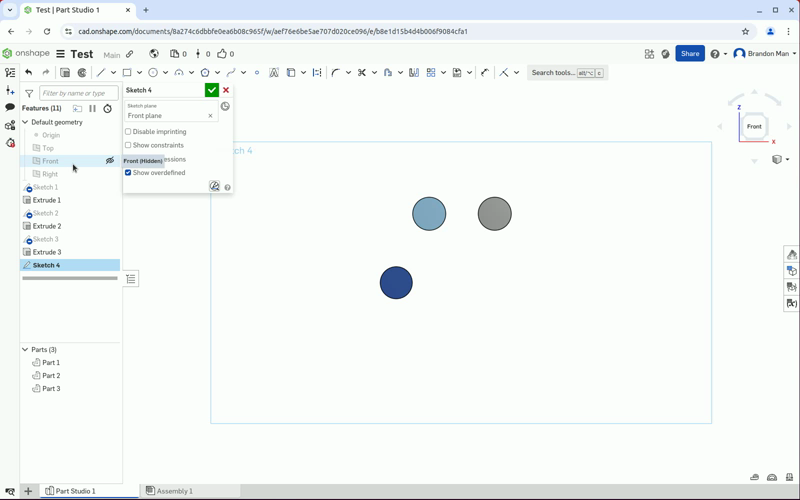
mouse_move(73, 352)
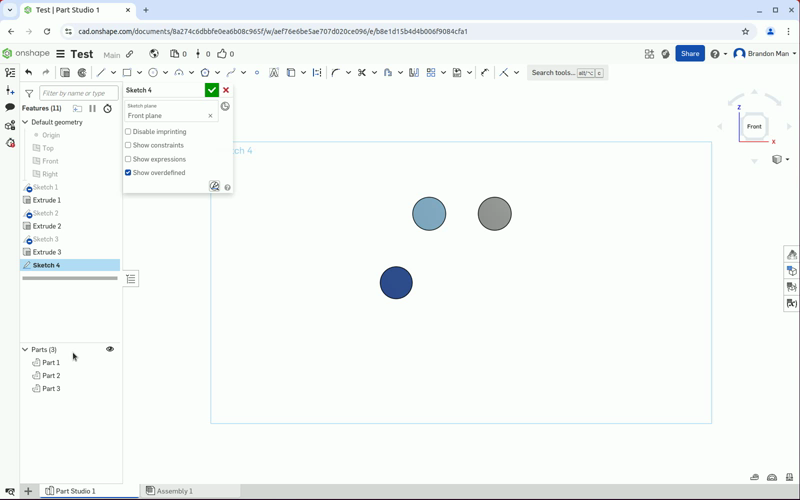
key(y)
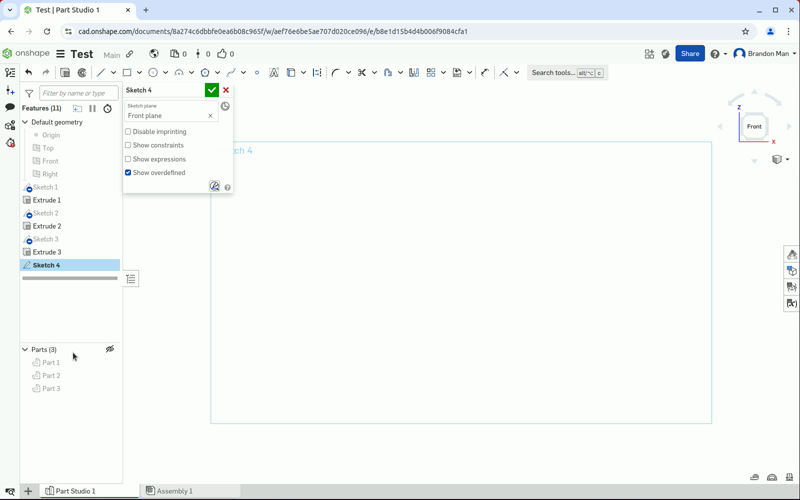
key(c)
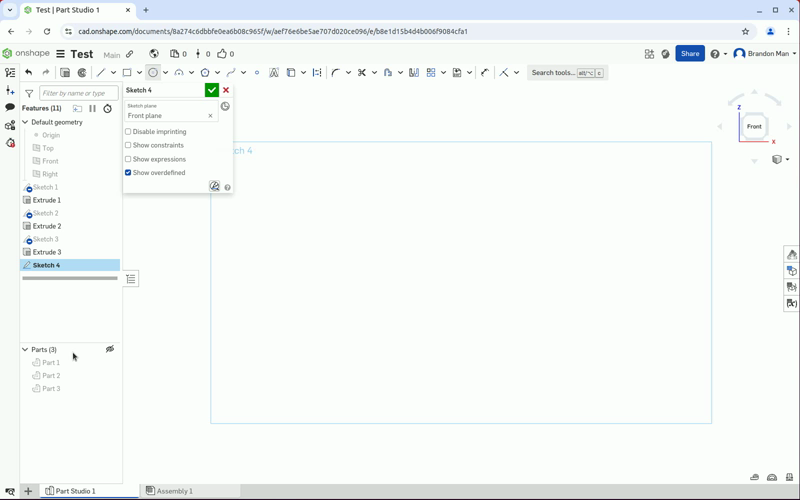
key_down(shift)
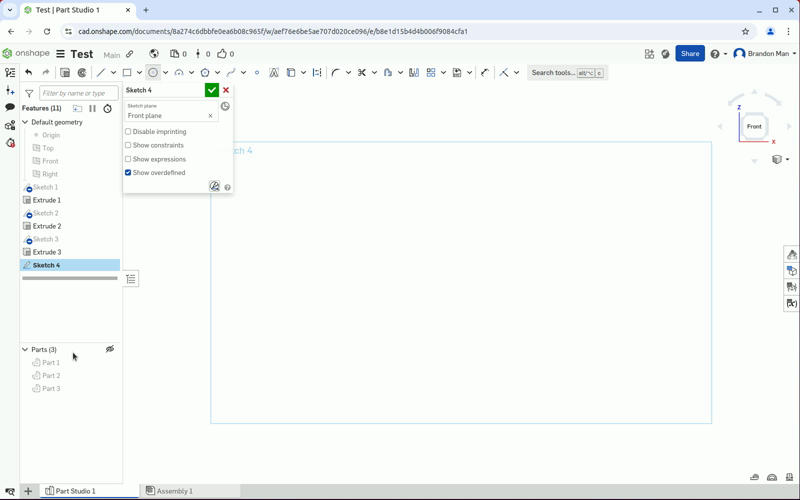
mouse_move(461, 282)
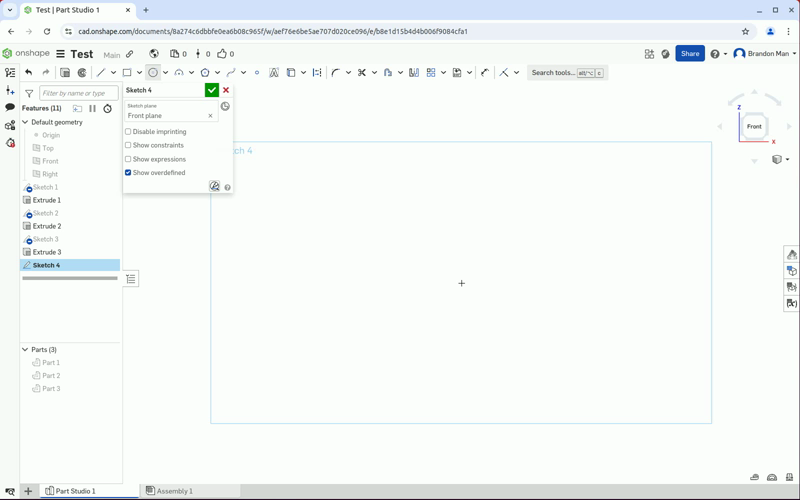
click(461, 282)
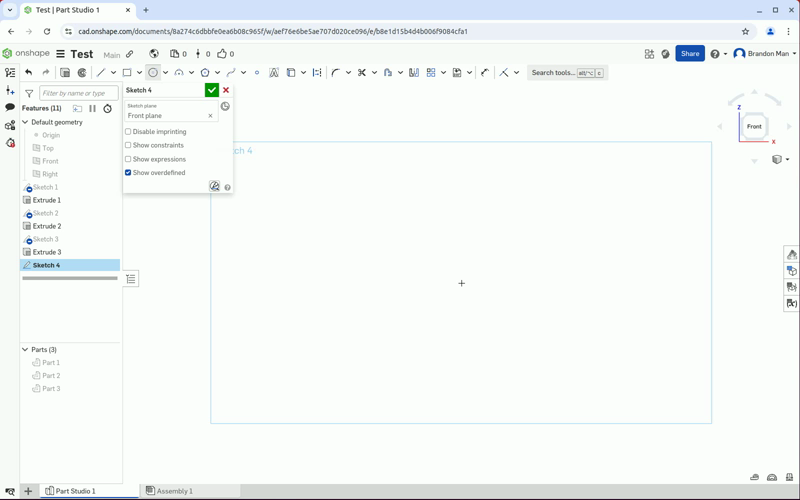
key_up(shift)
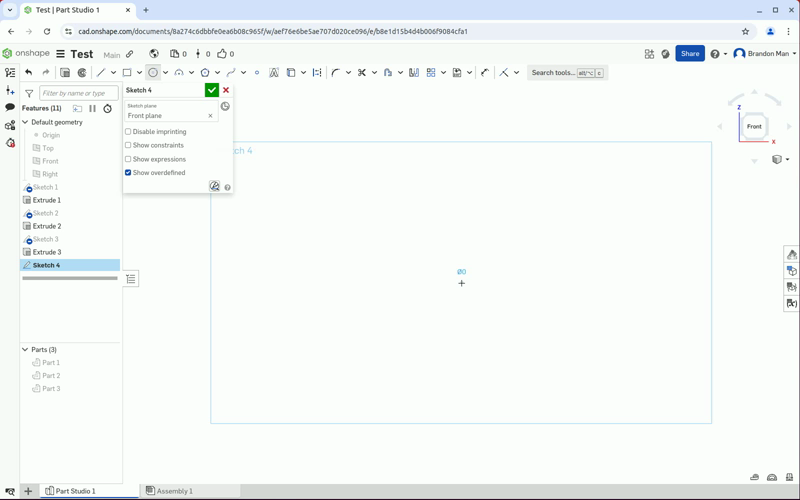
mouse_move(478, 282)
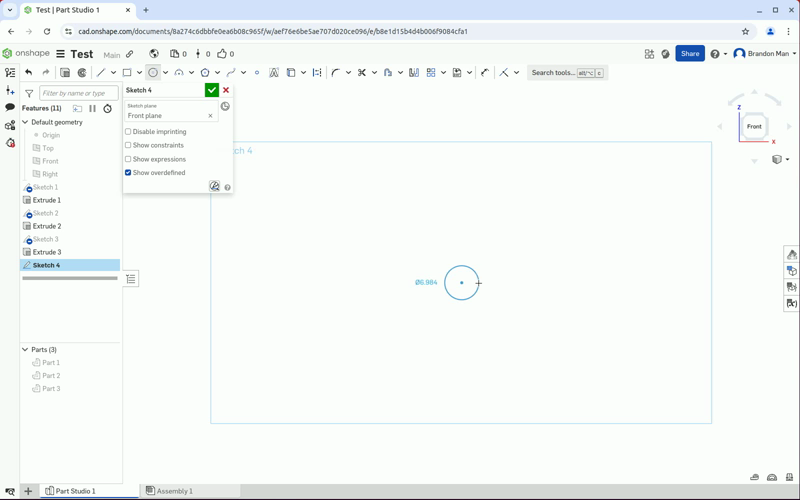
click(478, 282)
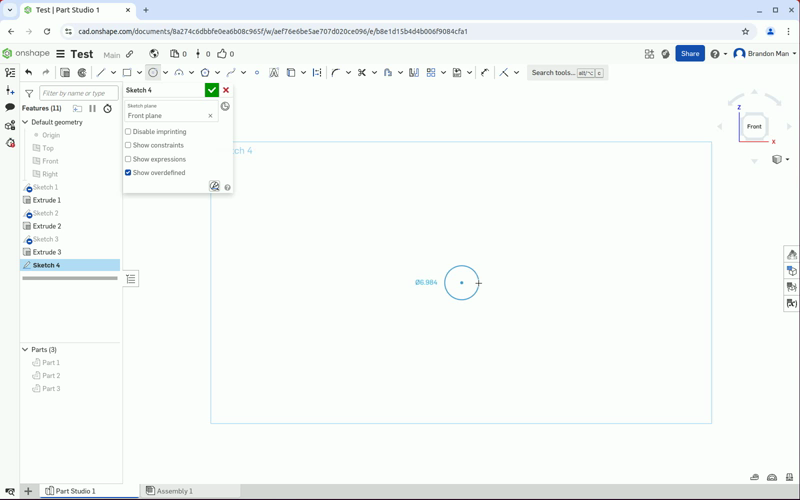
key(esc)
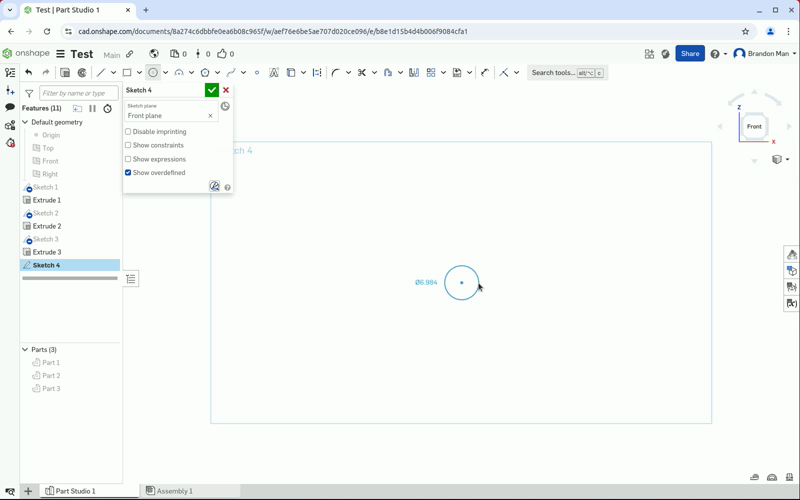
mouse_move(461, 273)
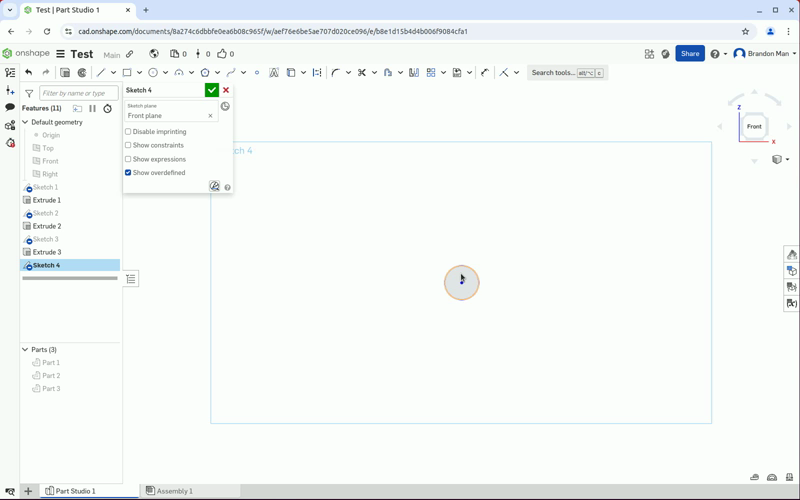
scroll(6)
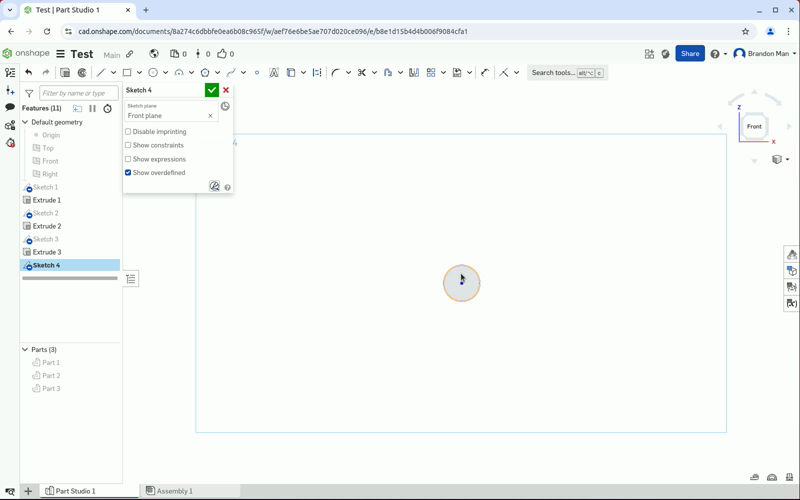
scroll(6)
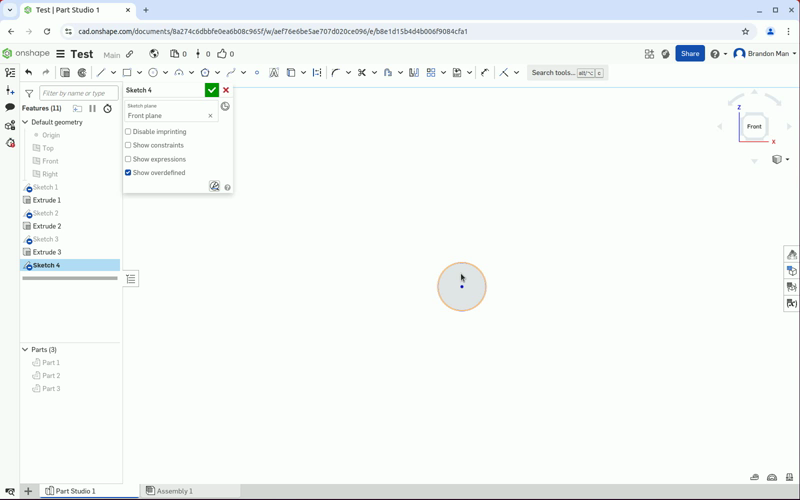
scroll(6)
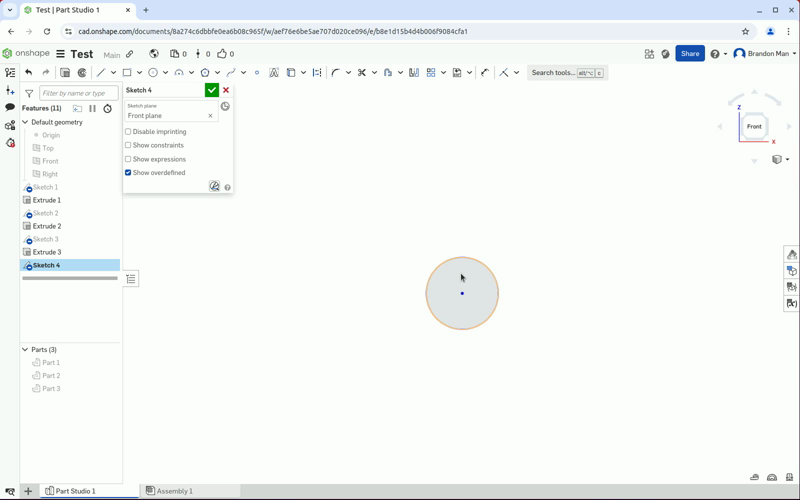
scroll(6)
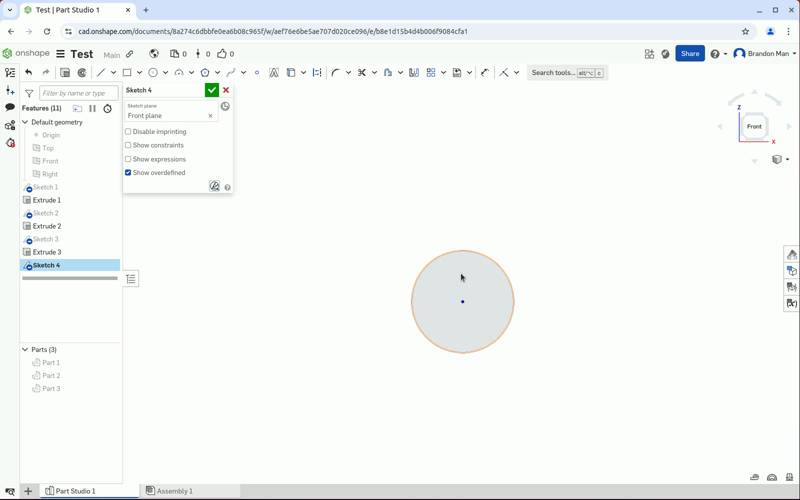
scroll(6)
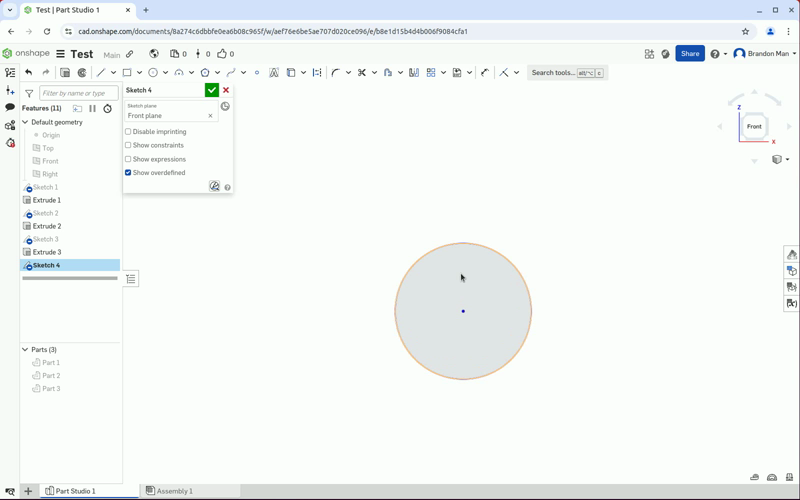
scroll(6)
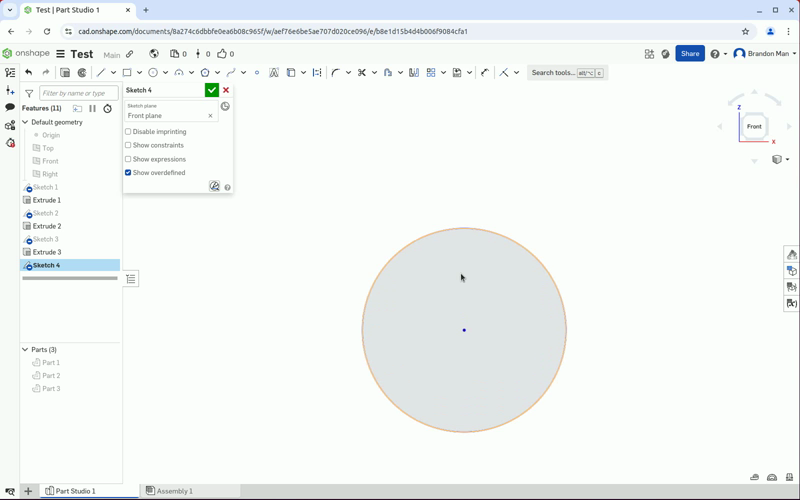
scroll(6)
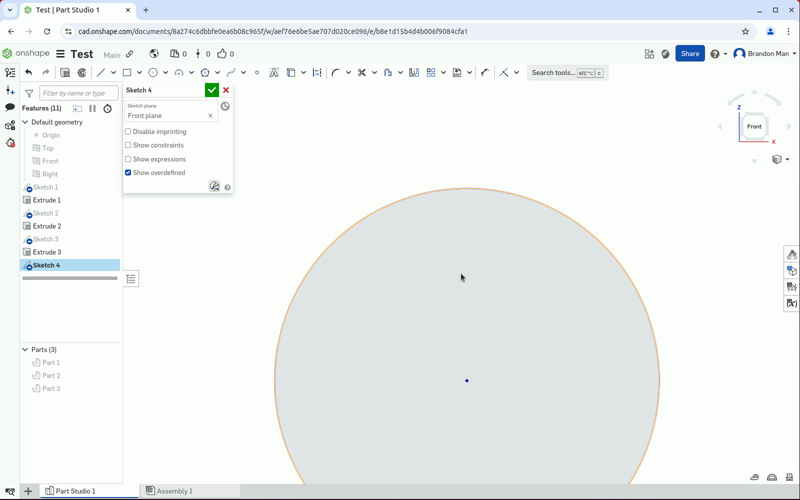
click(461, 273)
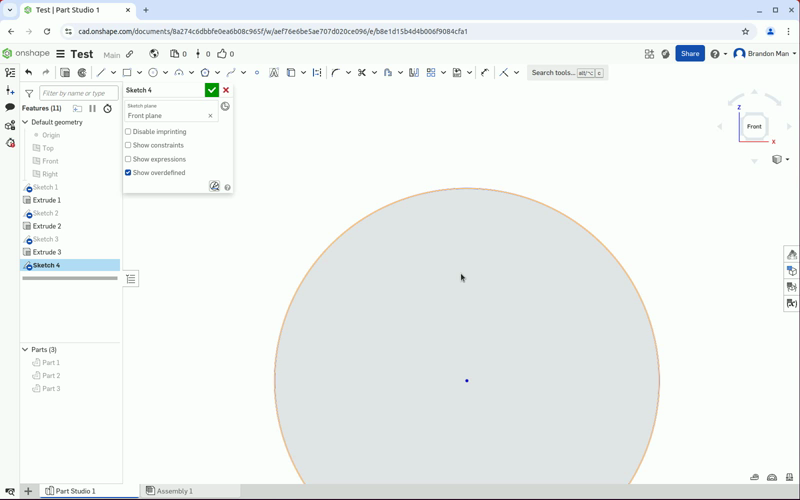
scroll(-6)
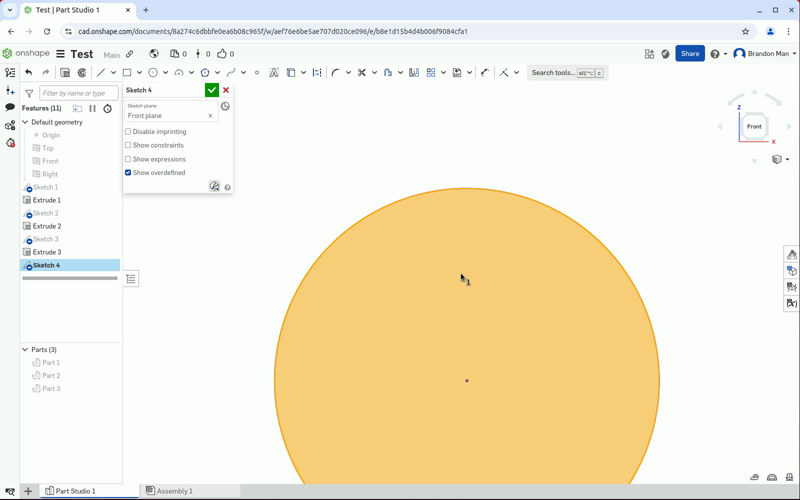
scroll(-6)
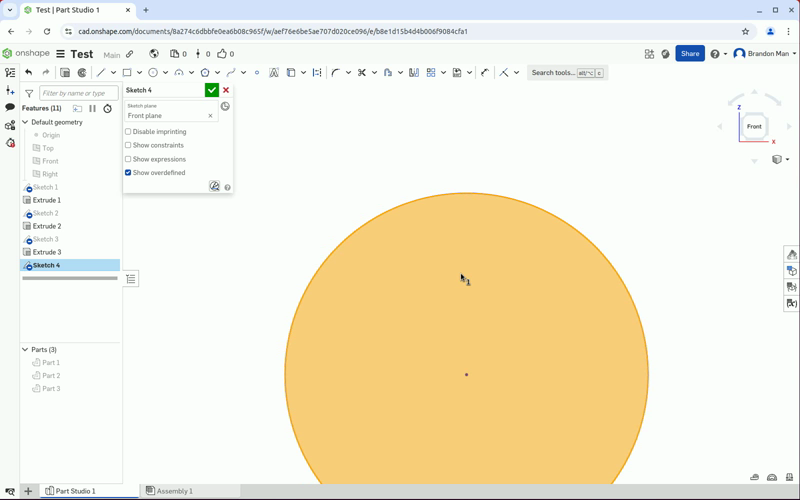
scroll(-6)
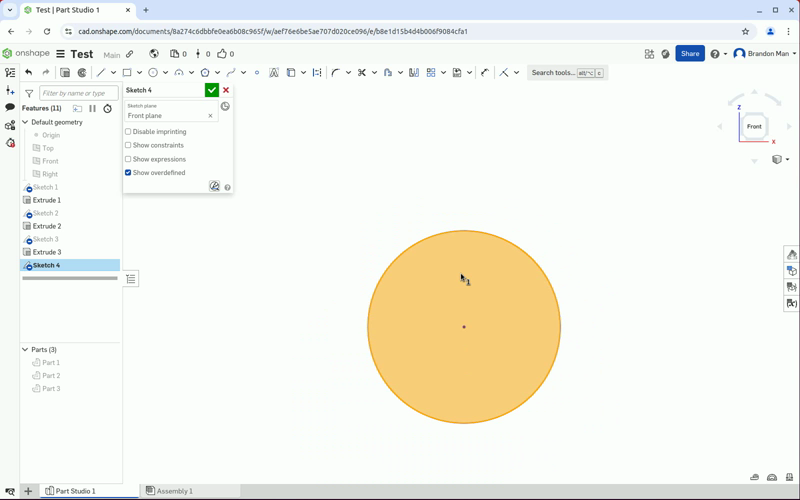
scroll(-6)
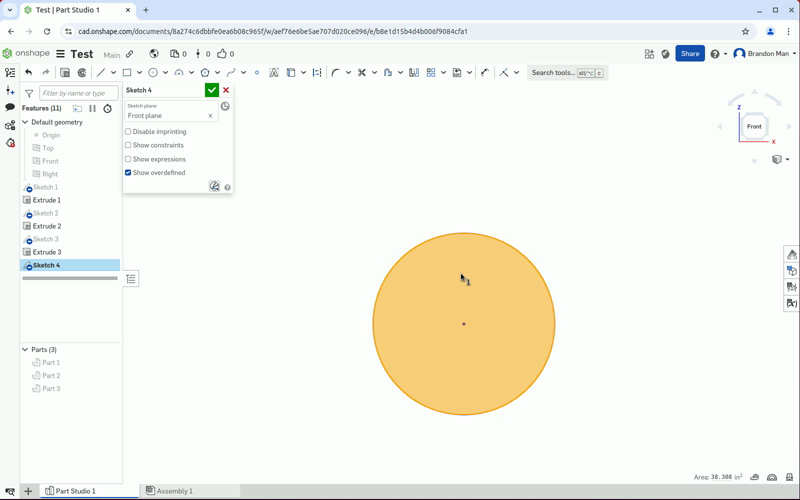
scroll(-6)
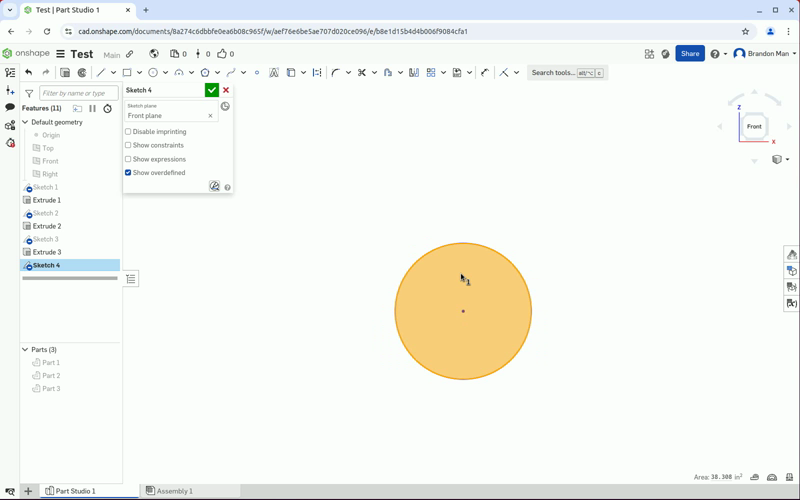
scroll(-6)
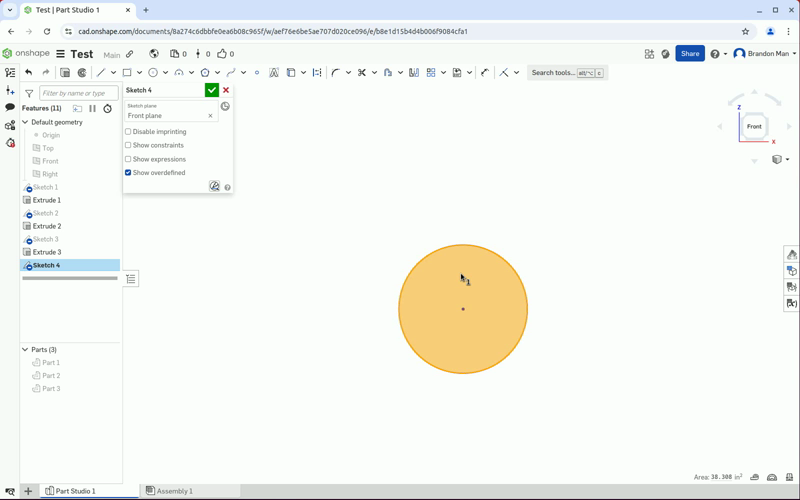
scroll(-6)
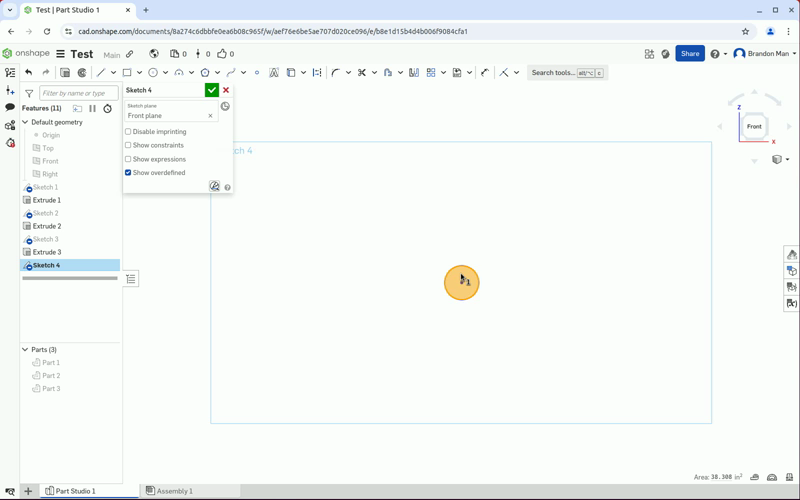
mouse_move(73, 352)
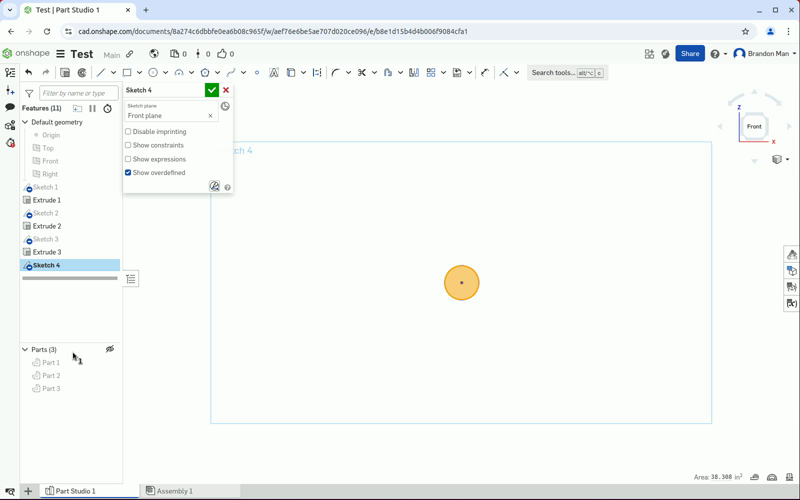
key(shift+y)
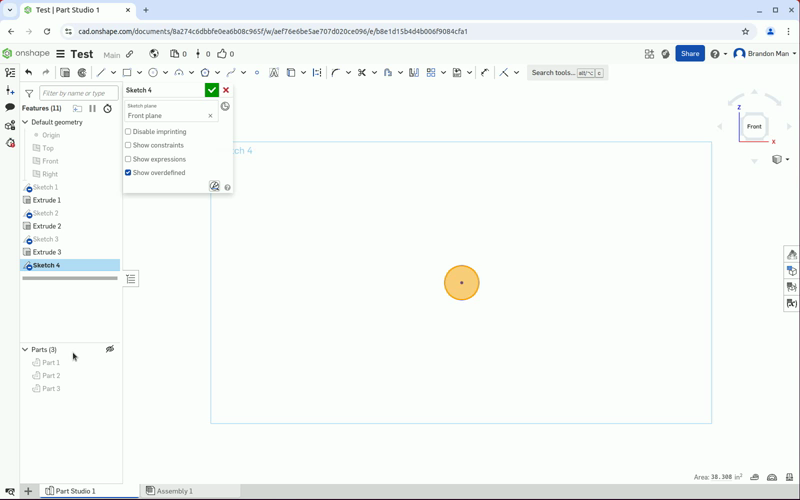
key(shift+e)
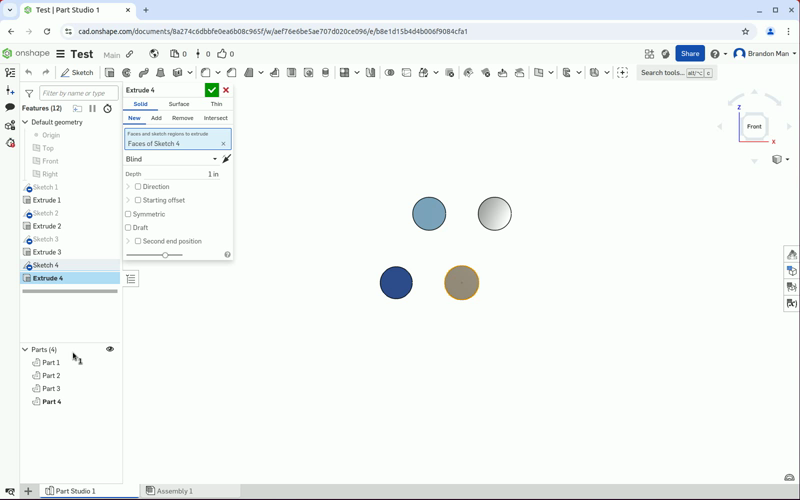
mouse_move(143, 106)
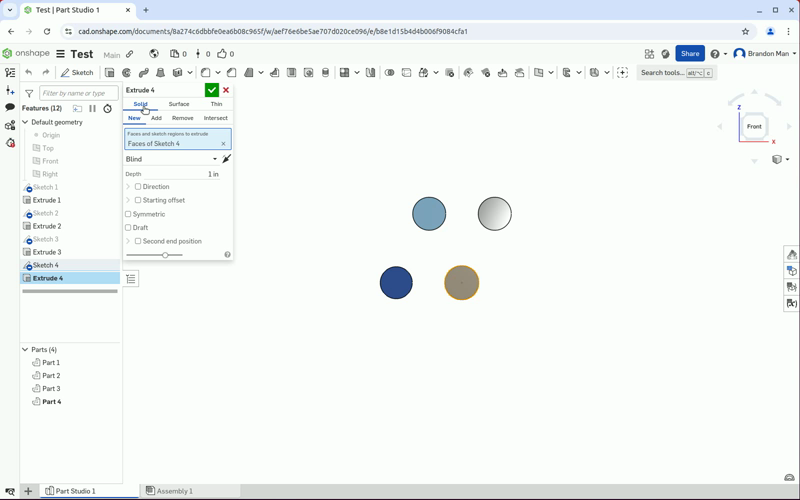
click(143, 106)
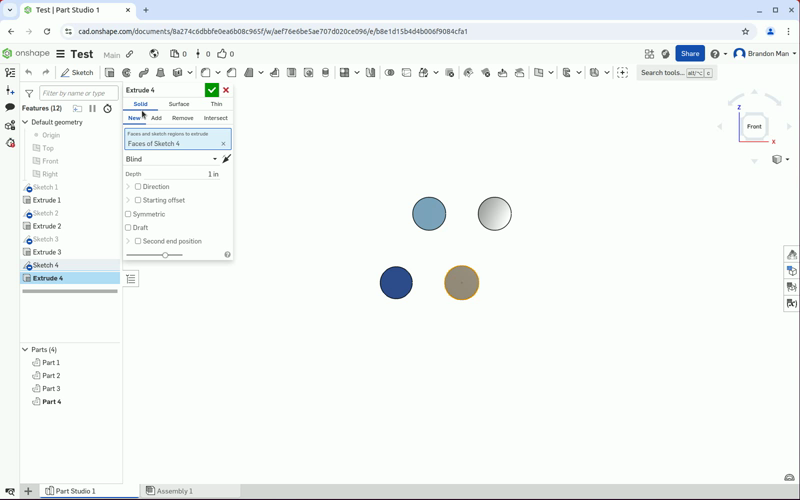
mouse_move(137, 120)
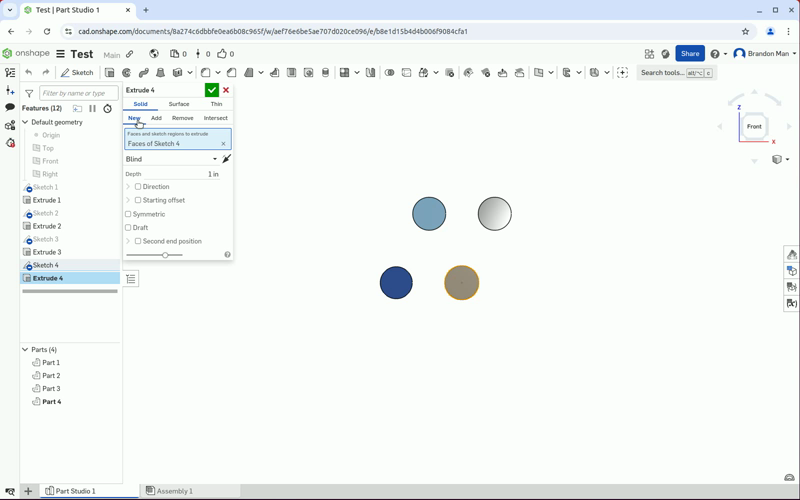
click(137, 120)
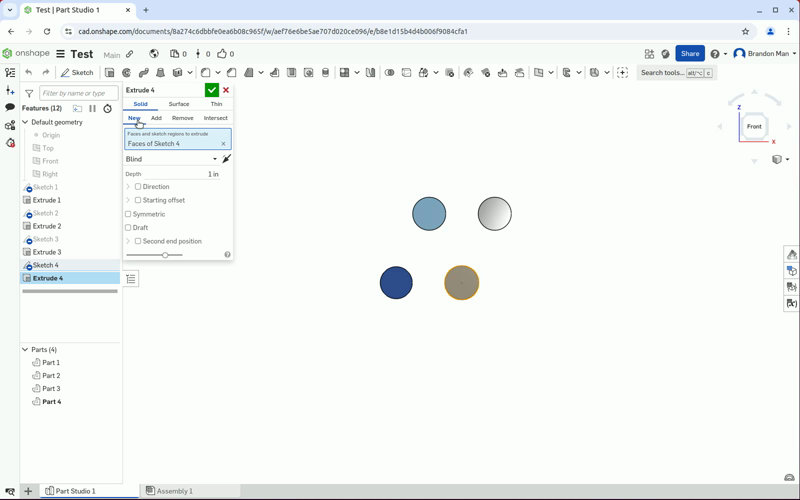
key(tab, 4)
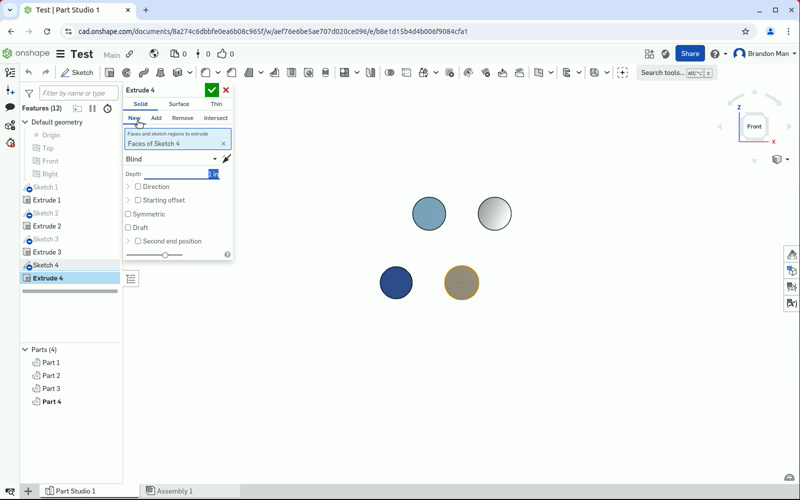
text(12.758)
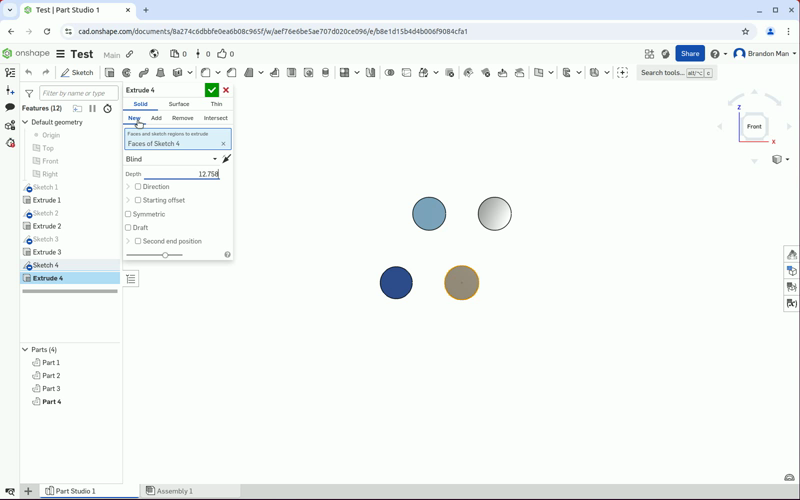
key(enter)
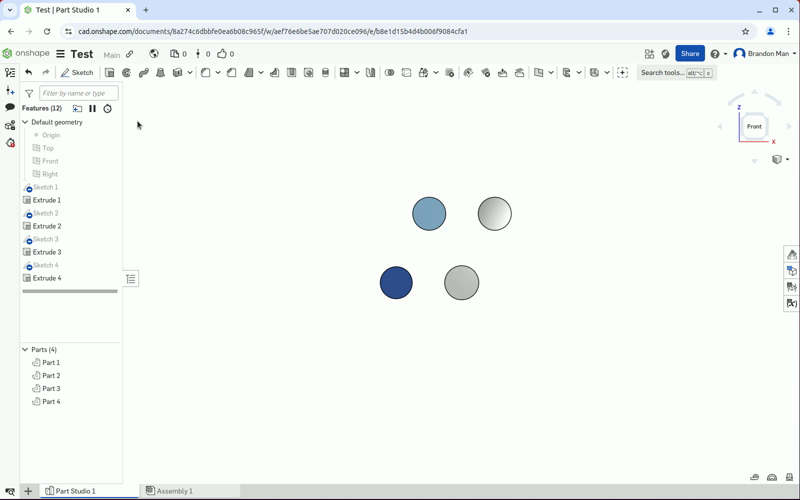
key(shift+h)
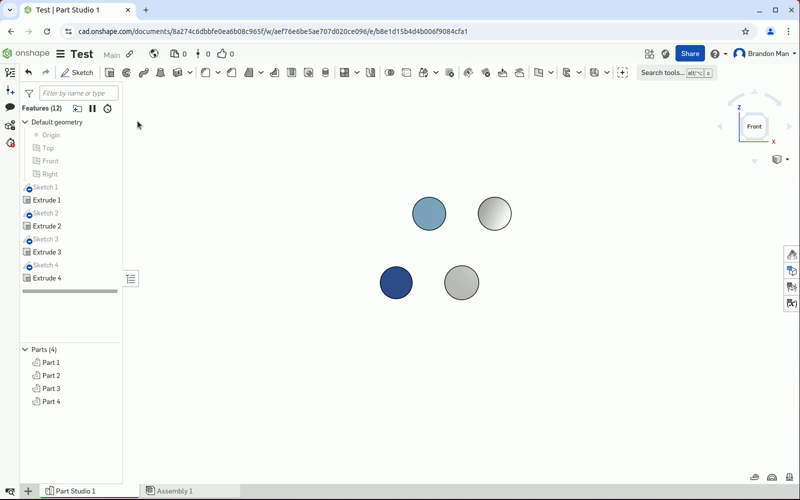
key(shift+h)
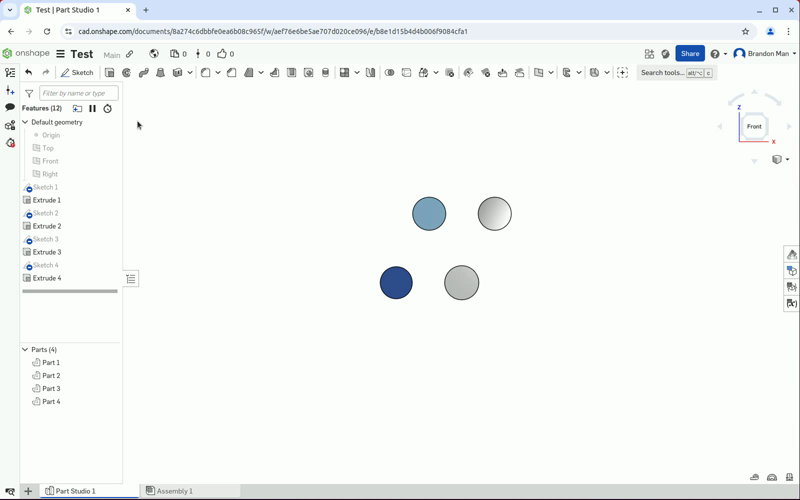
mouse_move(73, 189)
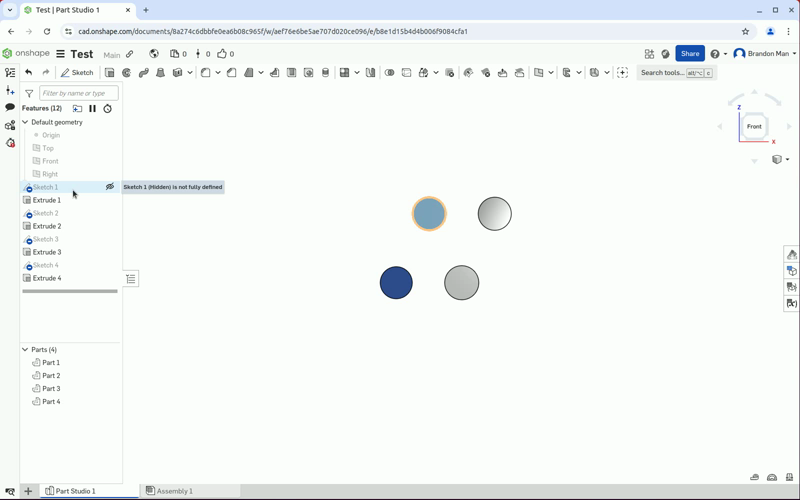
click(73, 189)
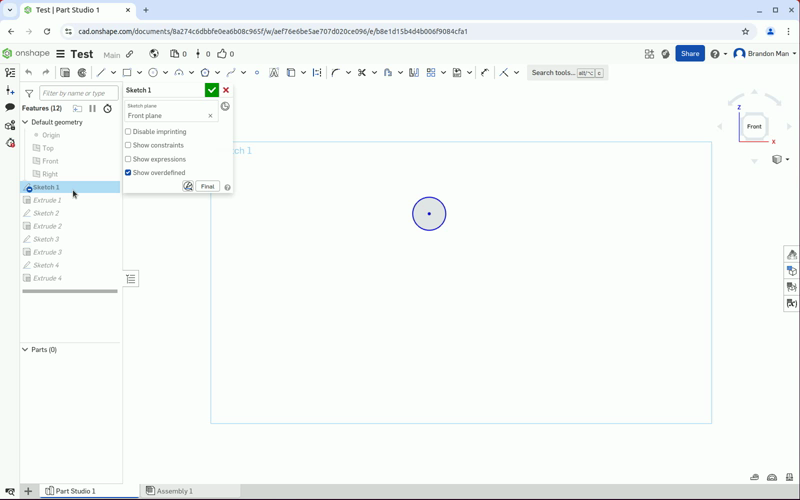
mouse_move(229, 92)
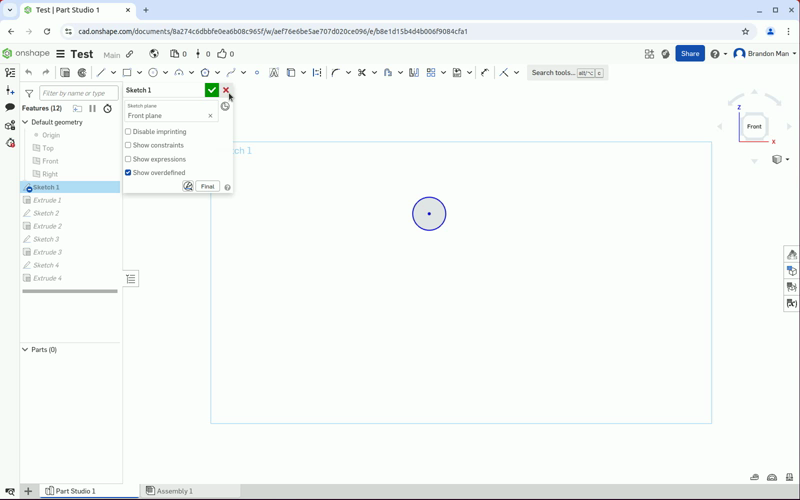
click(229, 92)
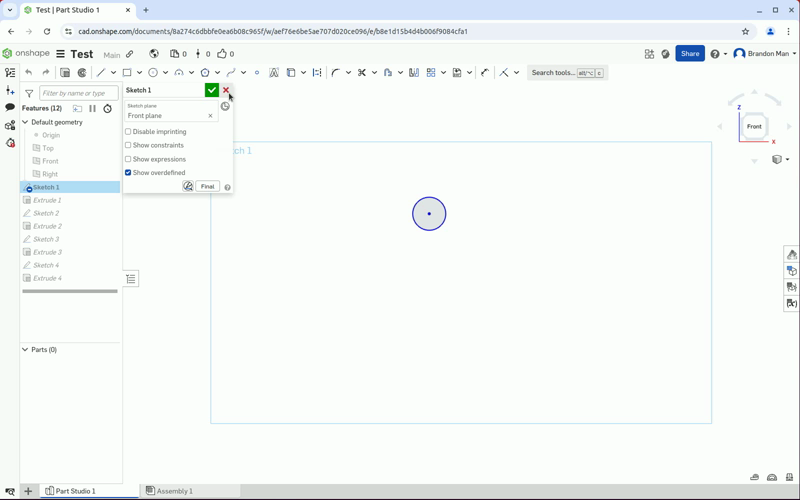
key(shift+s)
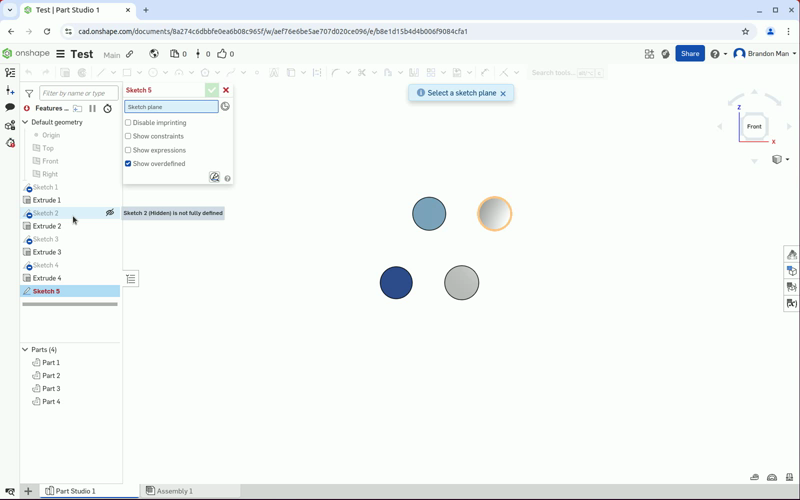
scroll(3)
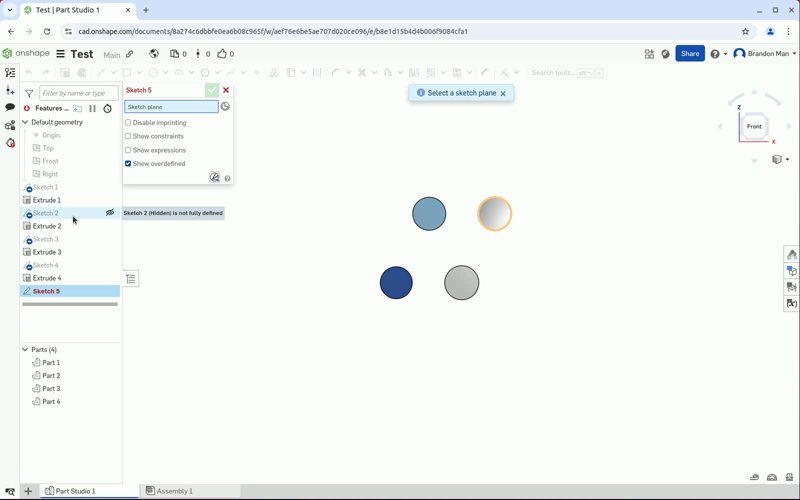
mouse_move(73, 163)
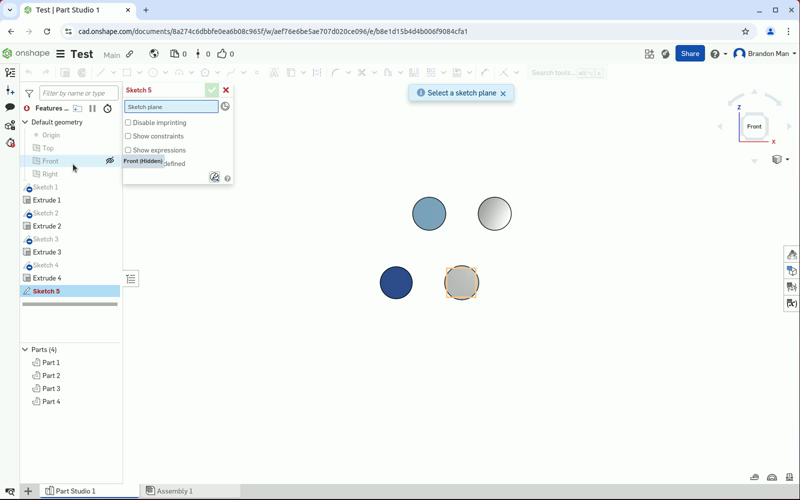
click(73, 163)
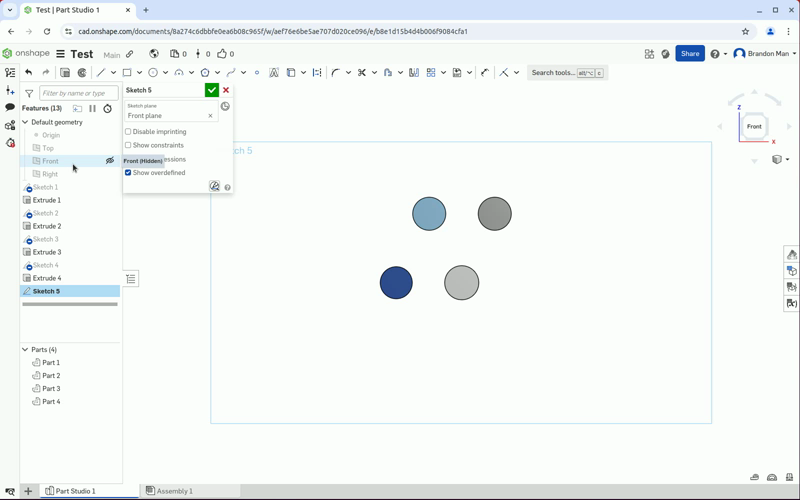
mouse_move(73, 352)
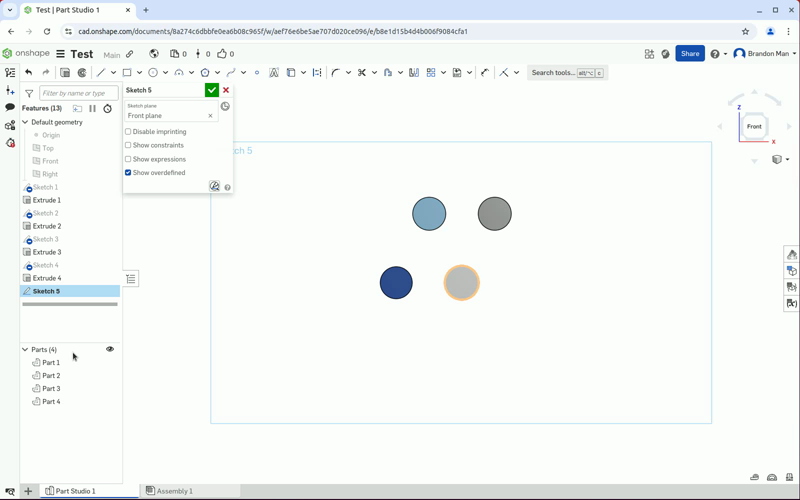
key(y)
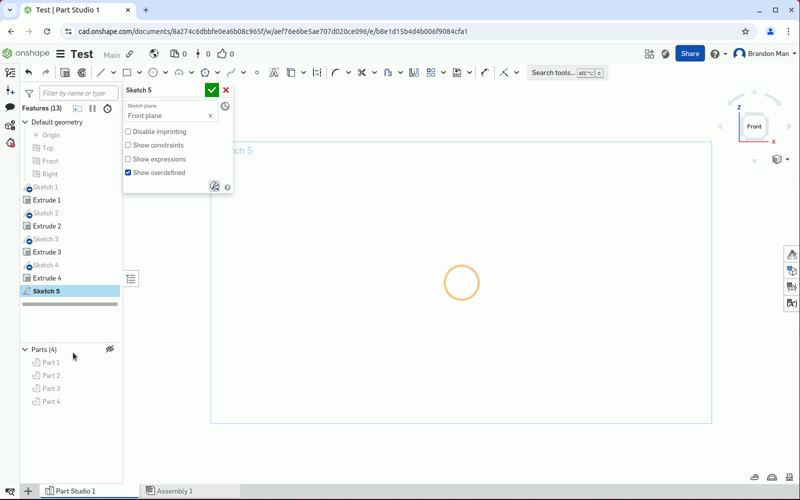
key(c)
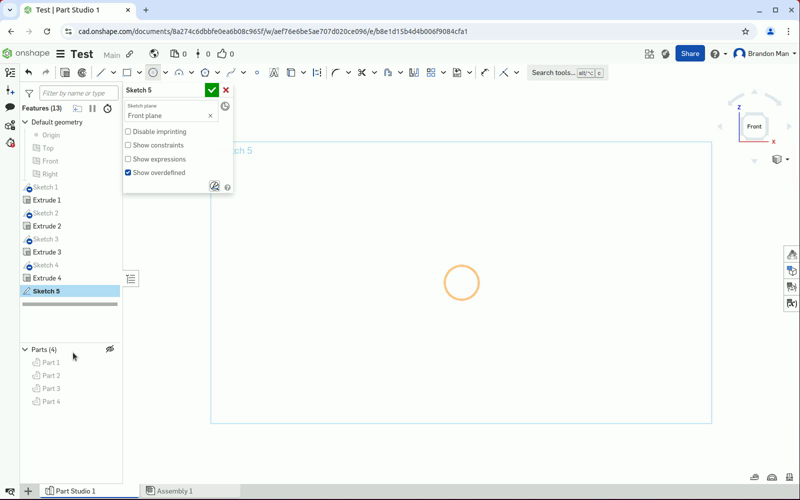
key_down(shift)
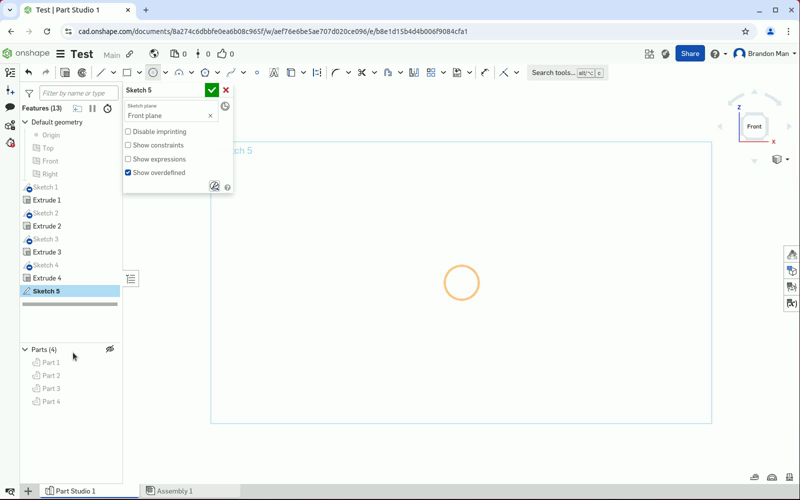
mouse_move(527, 282)
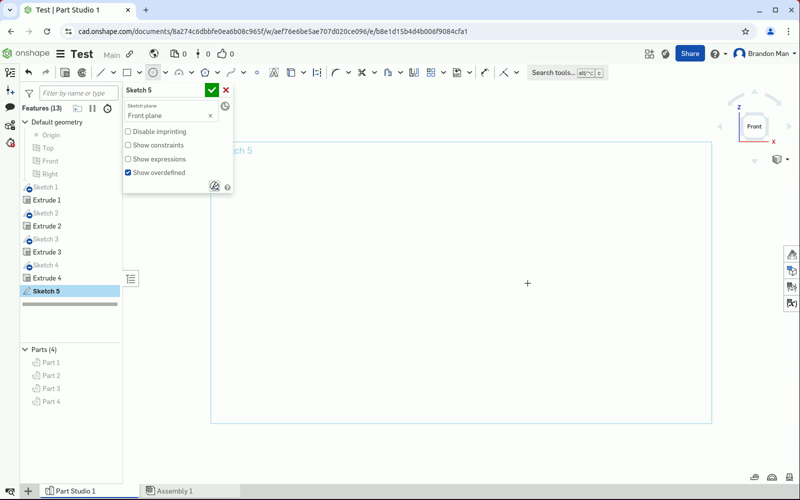
click(527, 282)
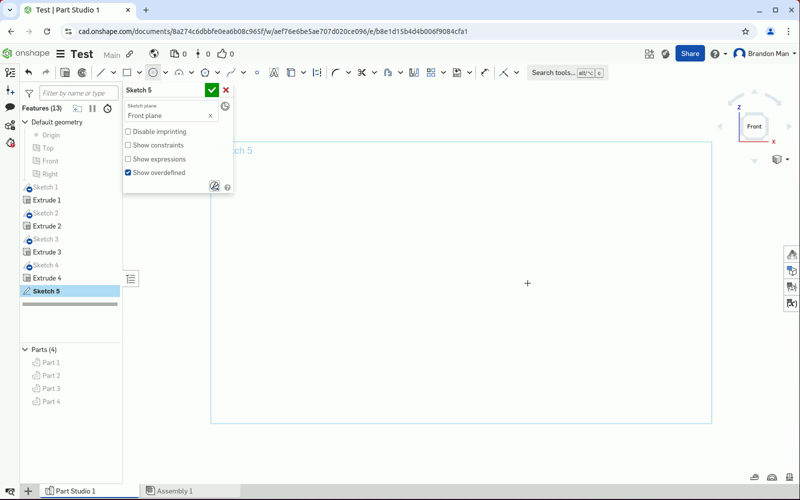
key_up(shift)
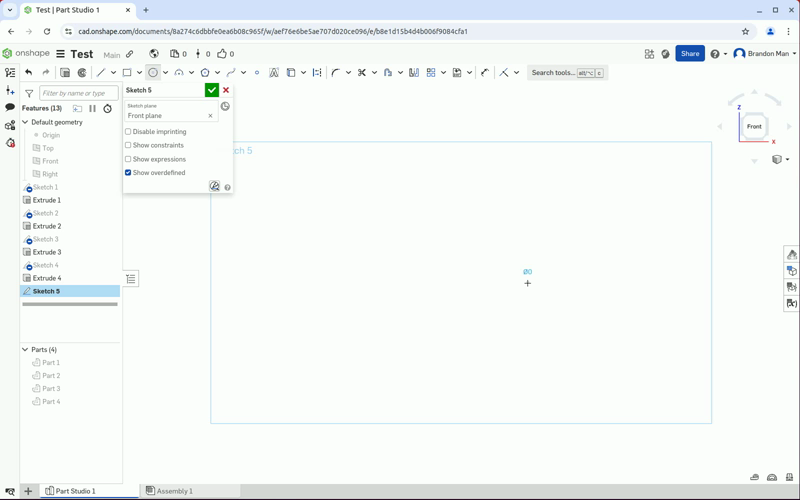
mouse_move(543, 282)
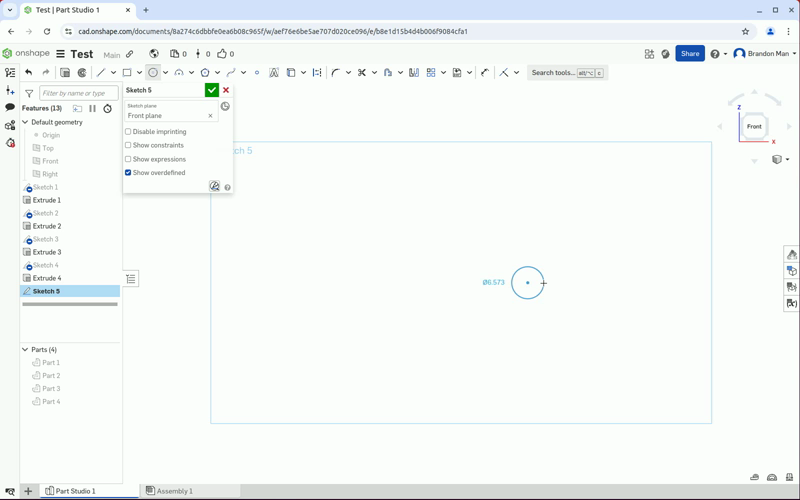
click(543, 282)
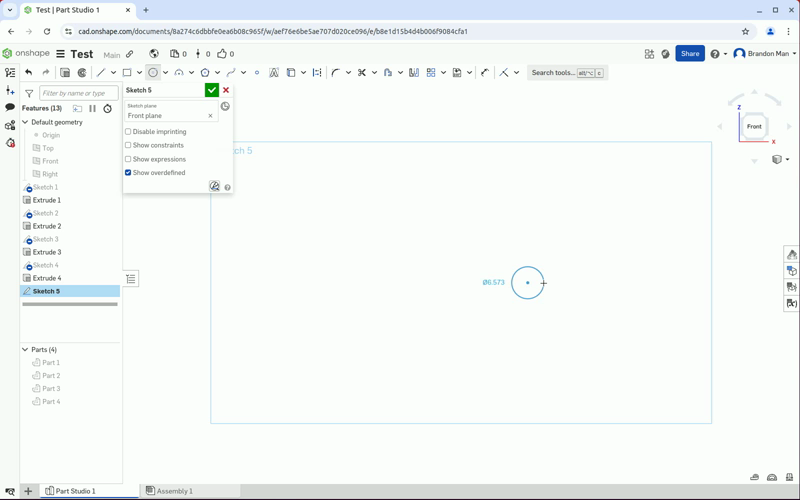
key(esc)
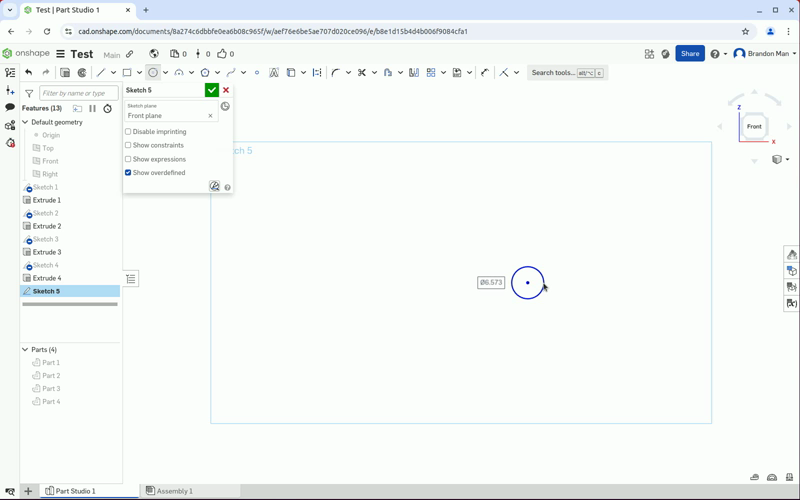
mouse_move(518, 291)
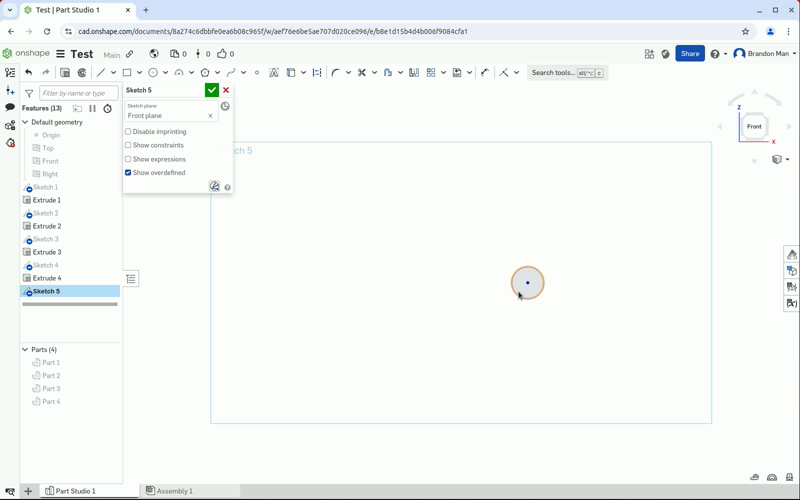
scroll(6)
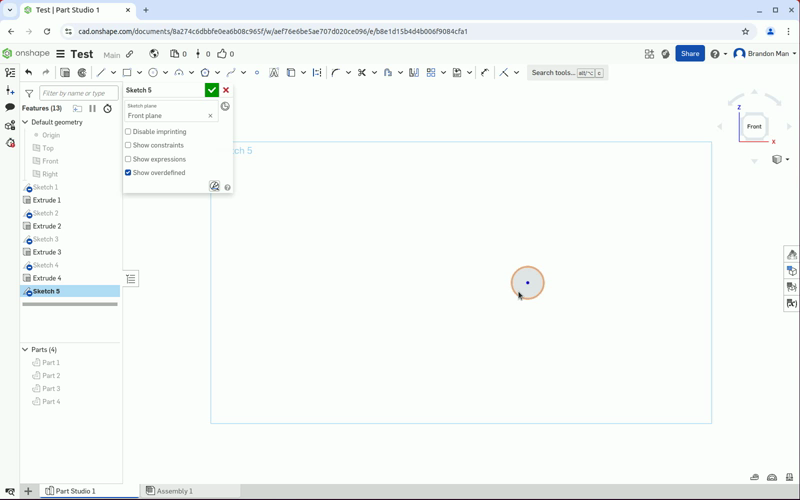
scroll(6)
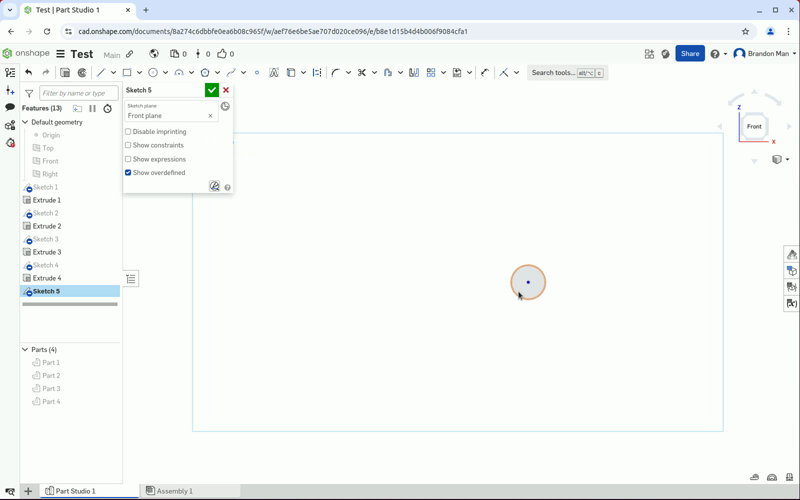
scroll(6)
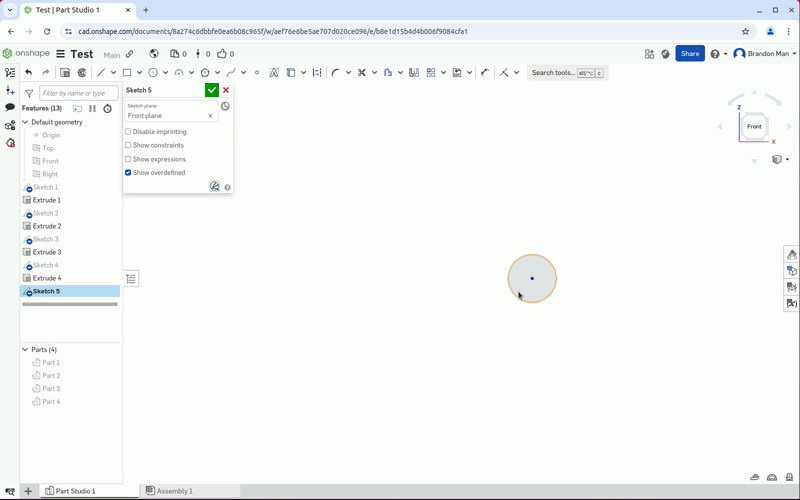
scroll(6)
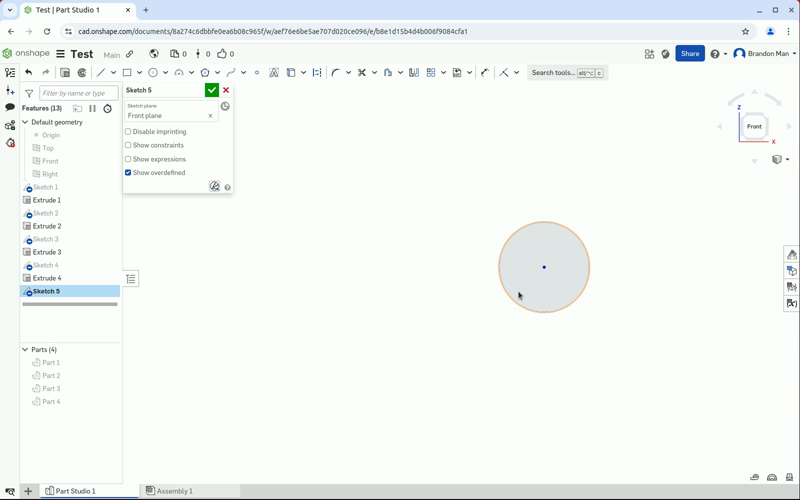
scroll(6)
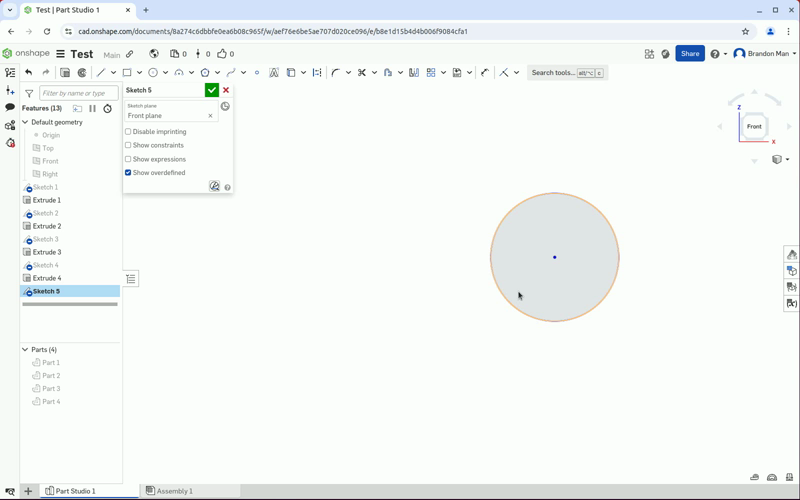
scroll(6)
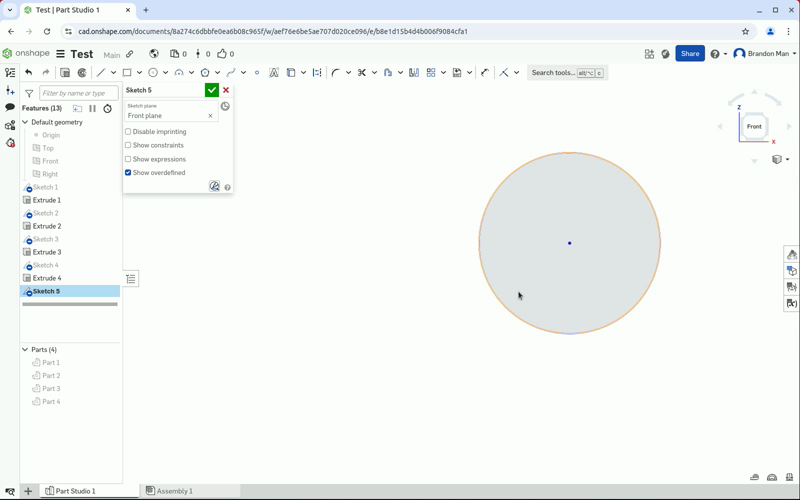
scroll(6)
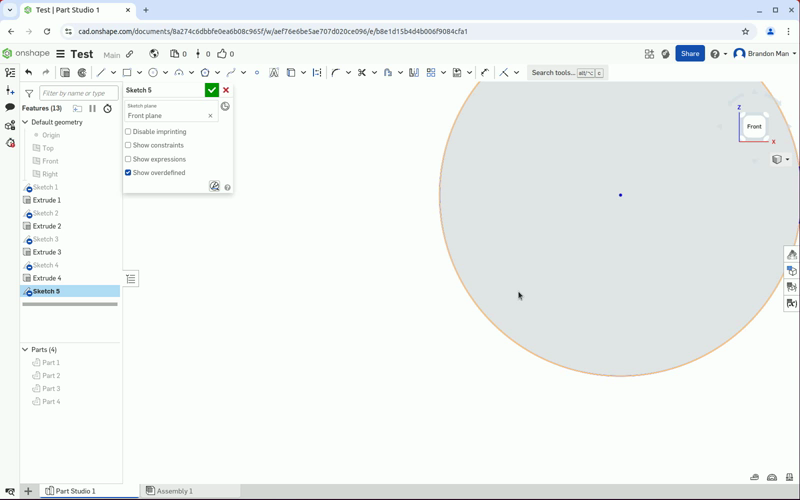
click(518, 291)
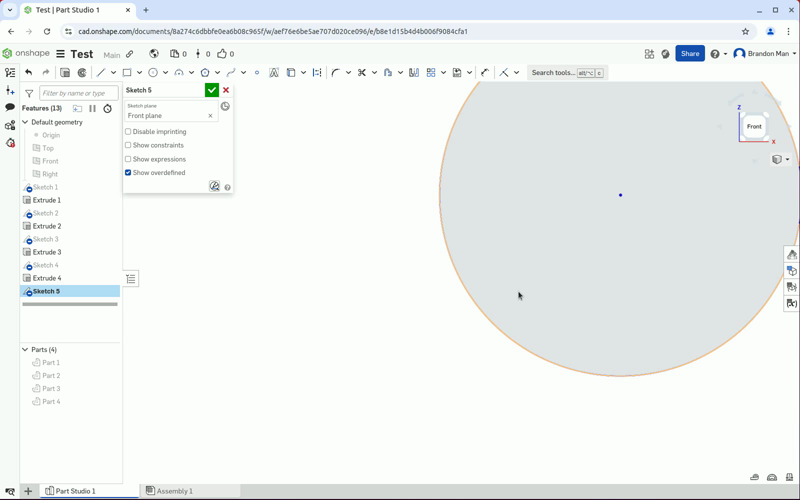
scroll(-6)
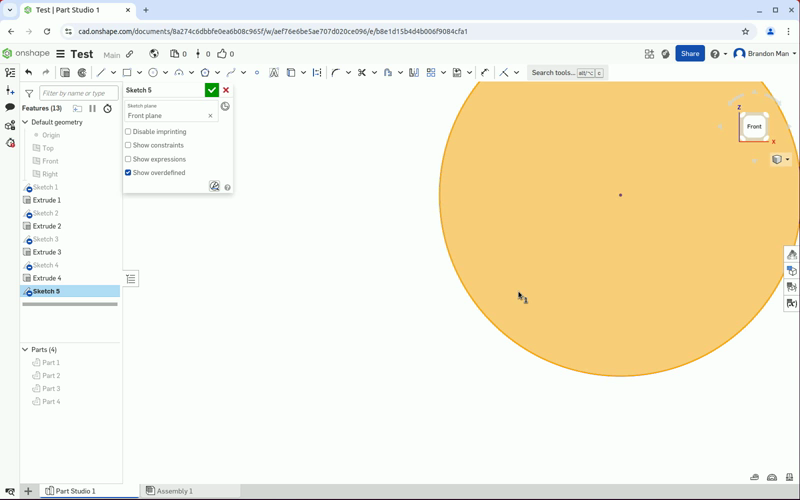
scroll(-6)
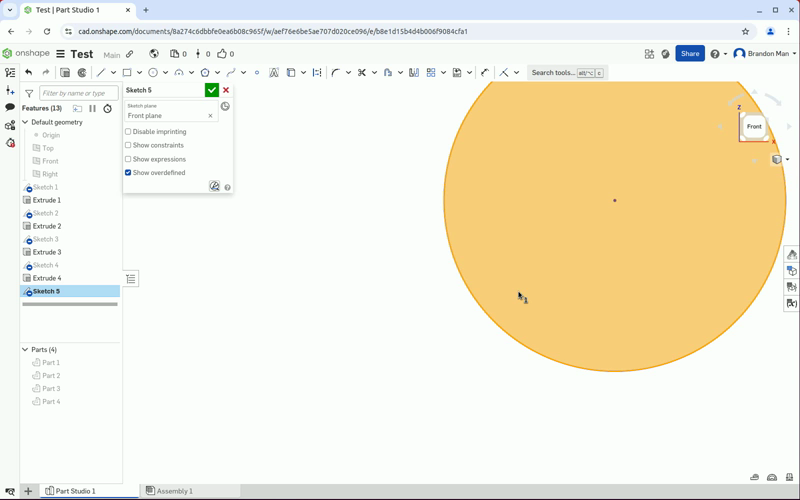
scroll(-6)
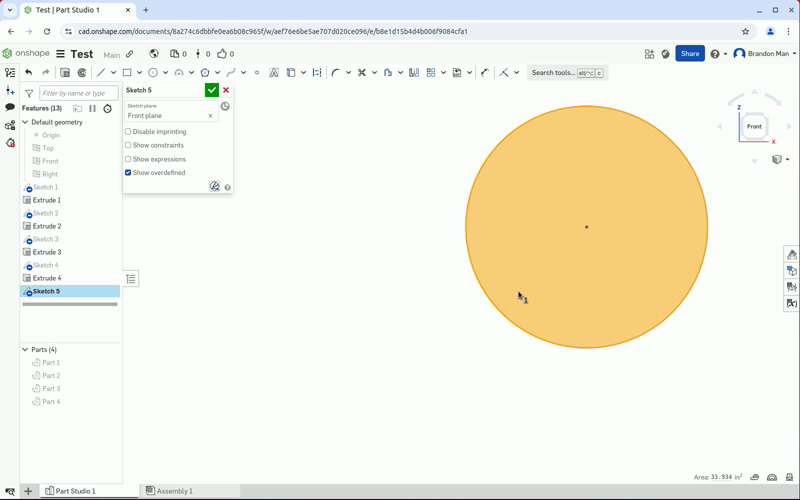
scroll(-6)
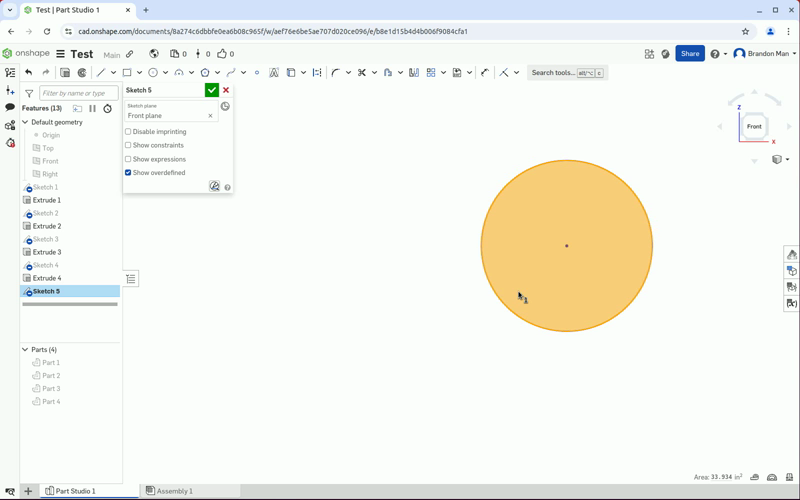
scroll(-6)
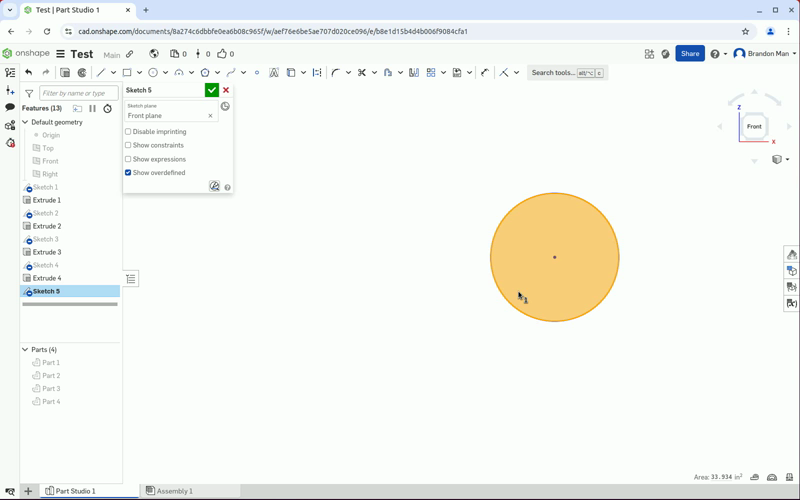
scroll(-6)
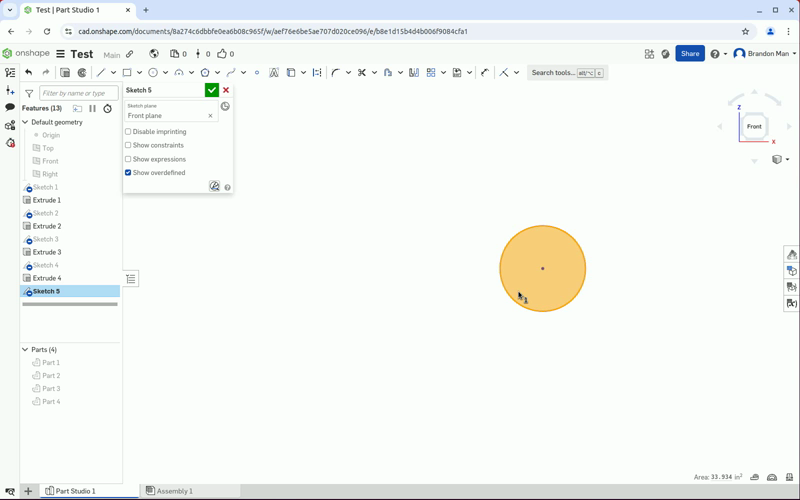
scroll(-6)
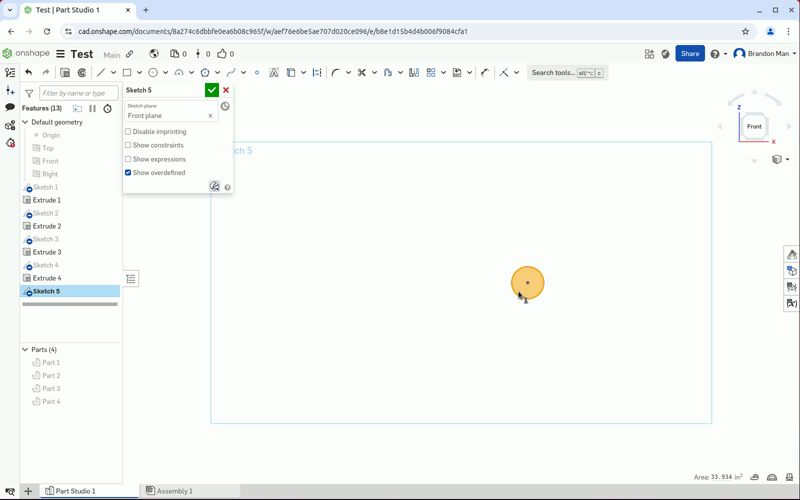
mouse_move(73, 352)
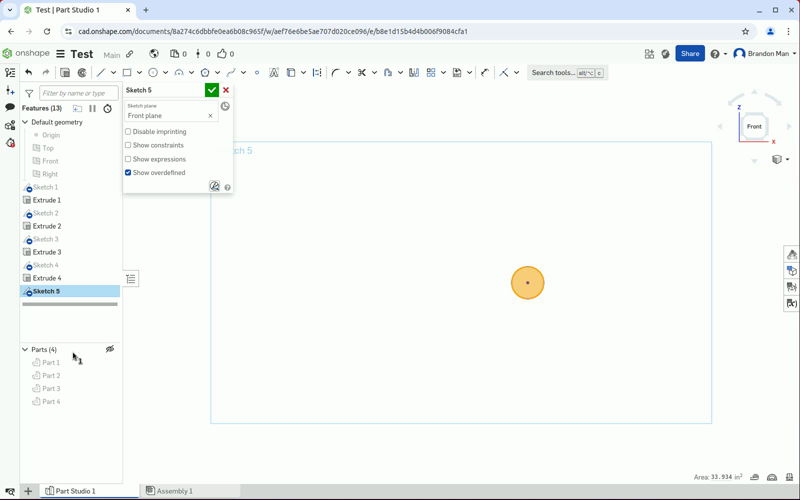
key(shift+y)
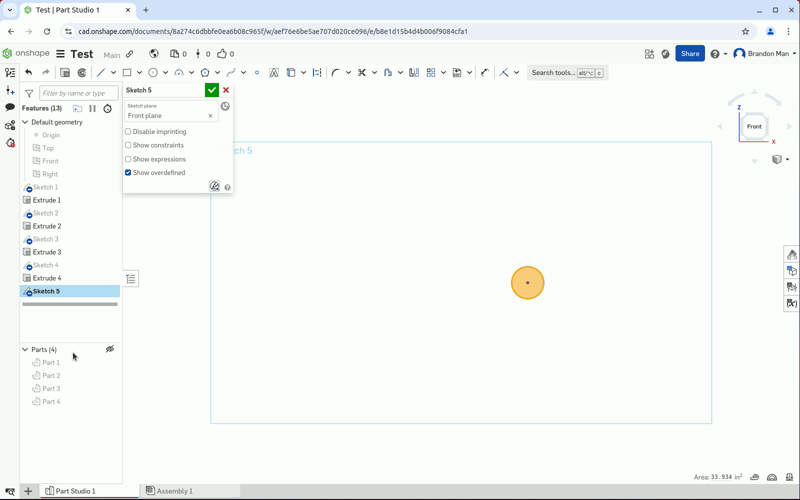
key(shift+e)
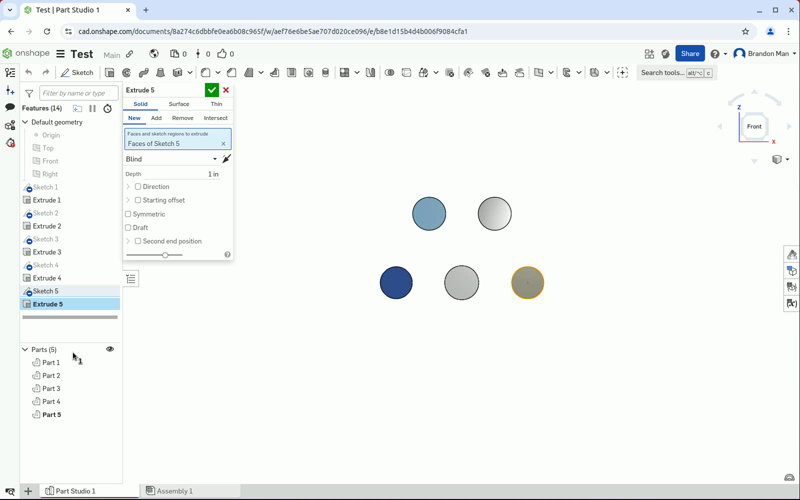
mouse_move(143, 106)
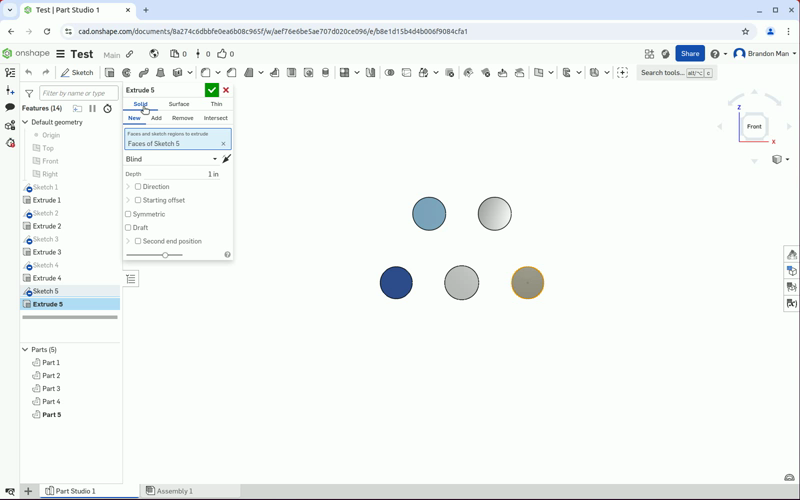
click(143, 106)
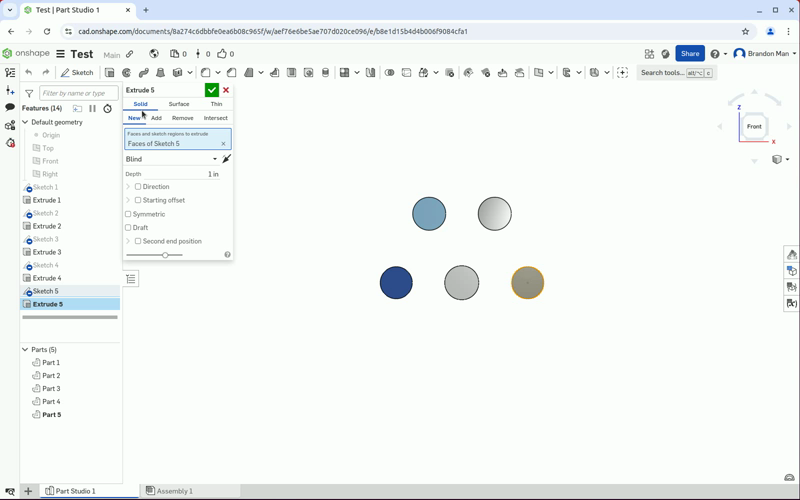
mouse_move(137, 120)
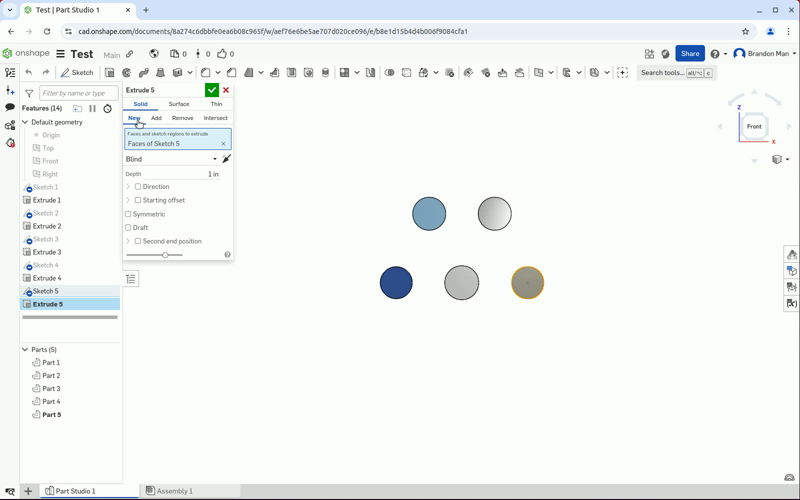
click(137, 120)
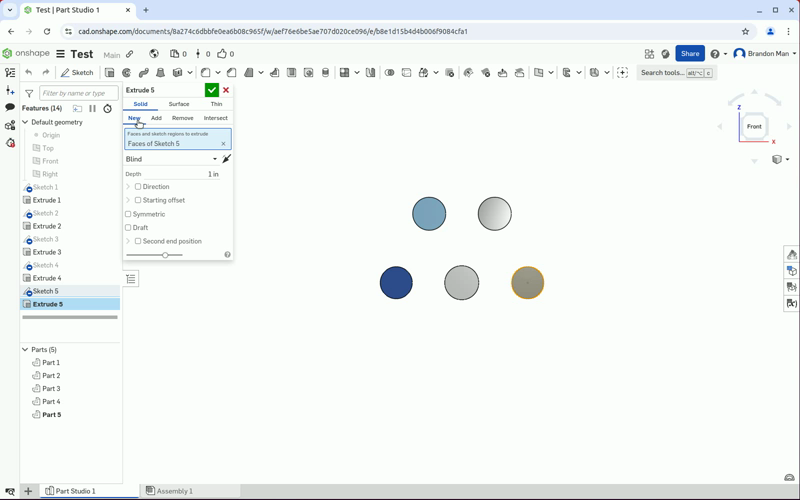
key(tab, 4)
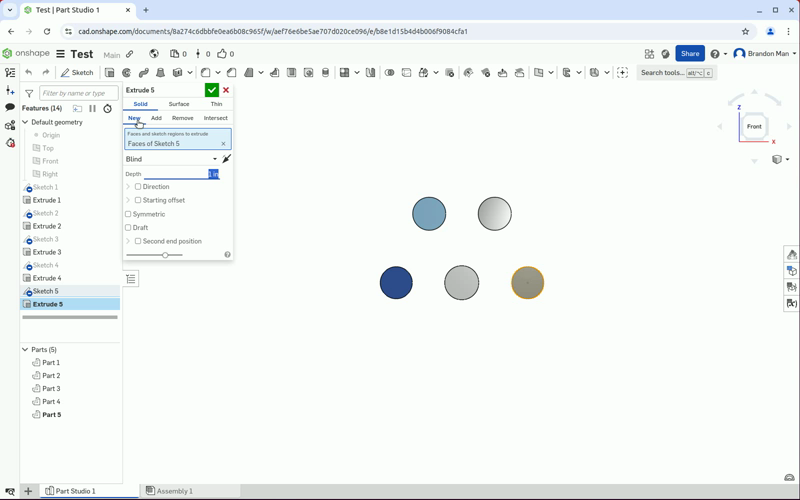
text(12.758)
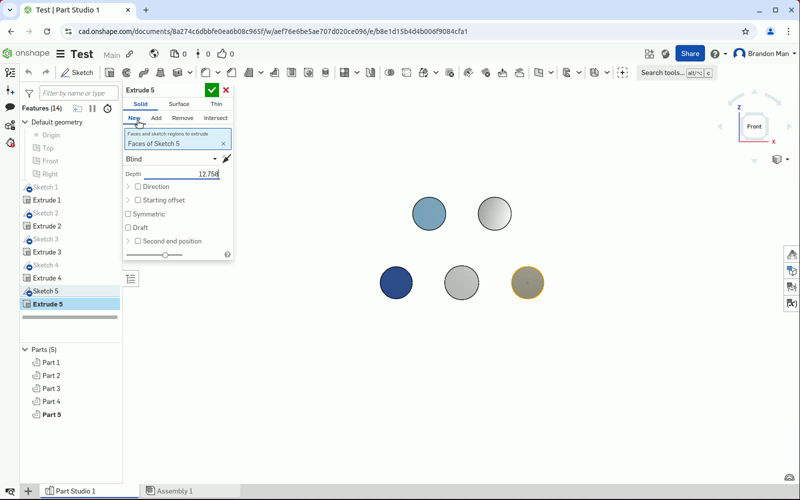
key(enter)
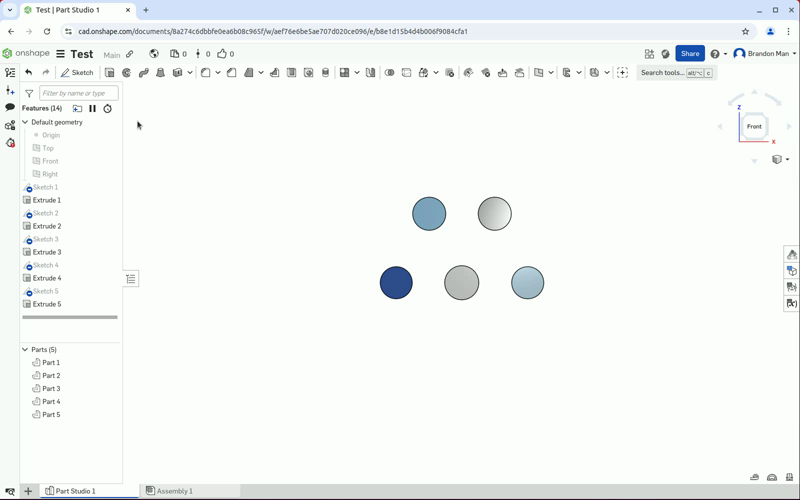
key(shift+h)
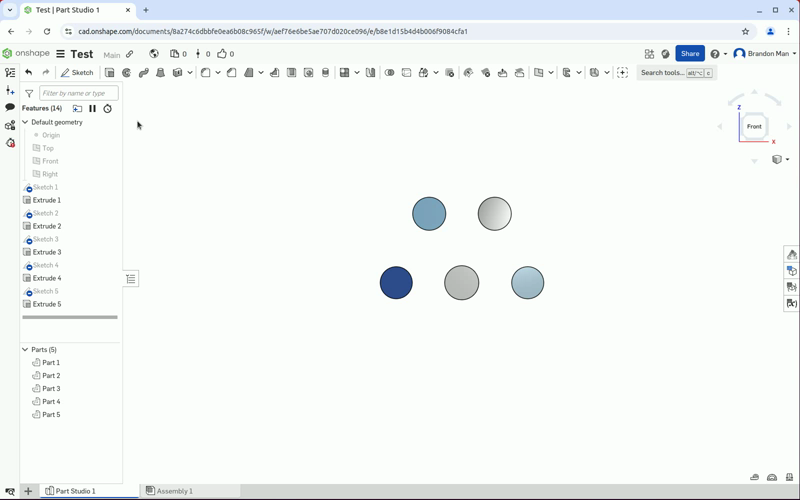
key(shift+h)
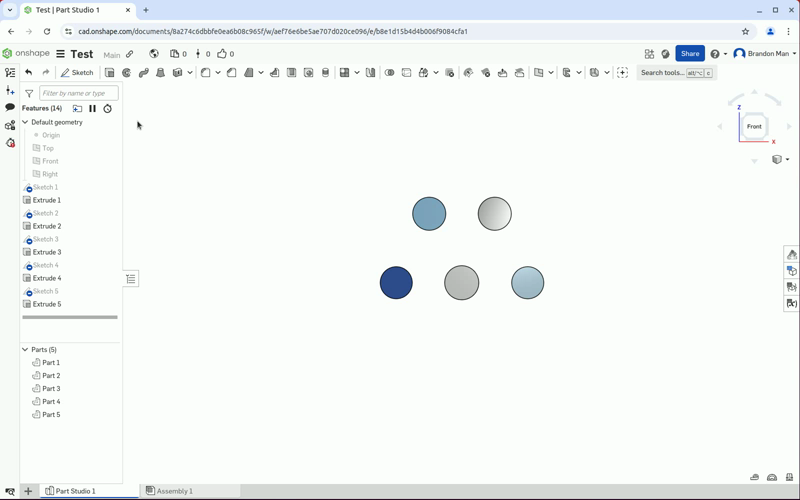
mouse_move(73, 189)
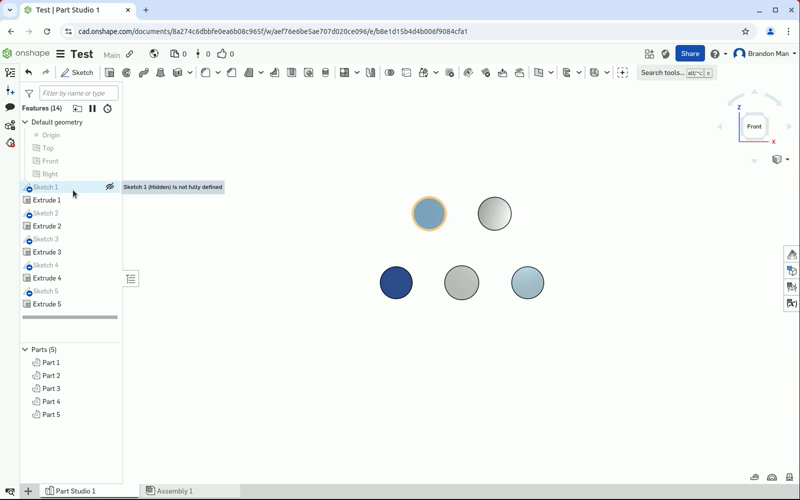
click(73, 189)
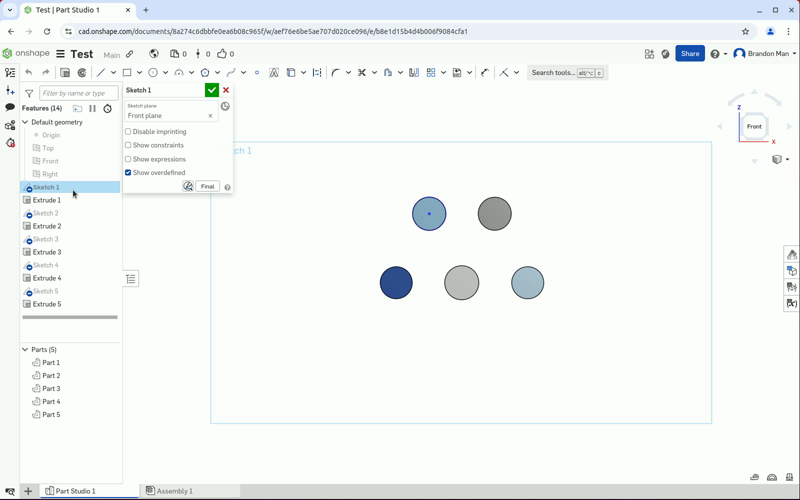
mouse_move(229, 92)
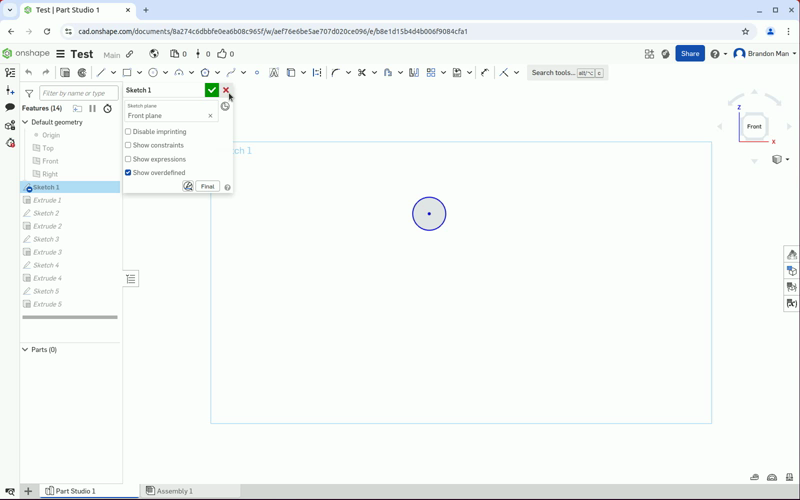
click(229, 92)
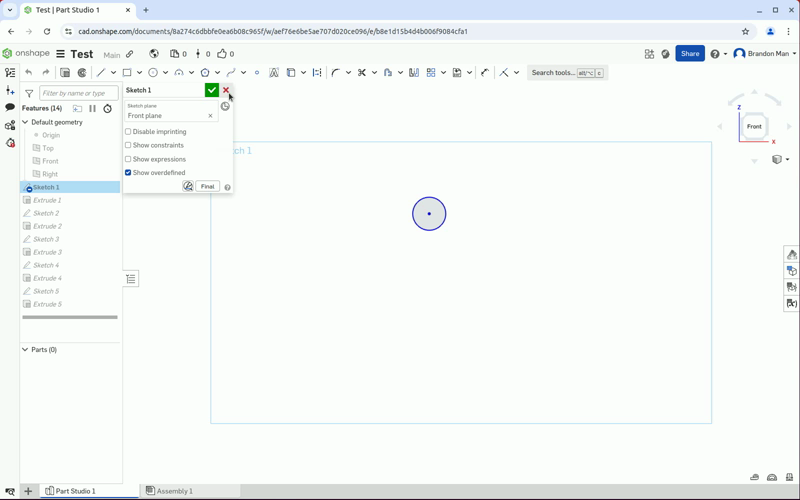
key(shift+s)
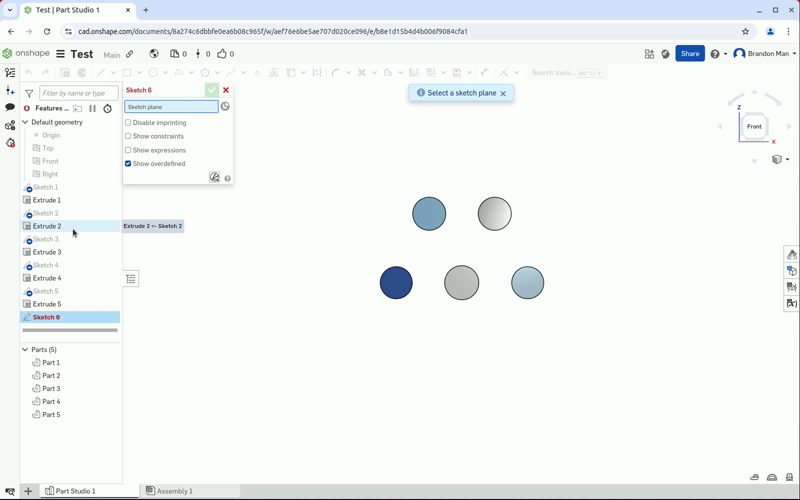
scroll(3)
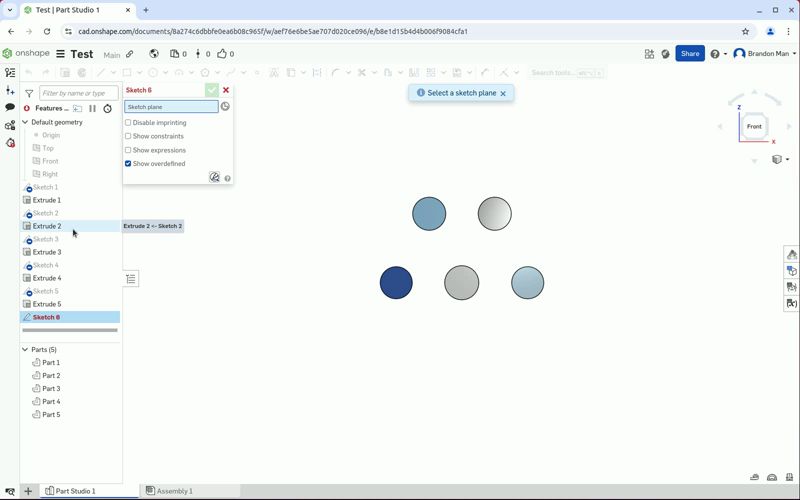
mouse_move(73, 163)
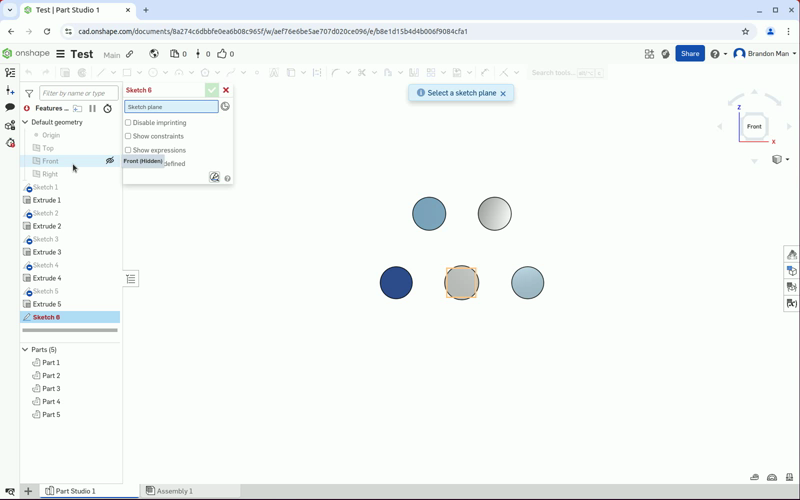
click(73, 163)
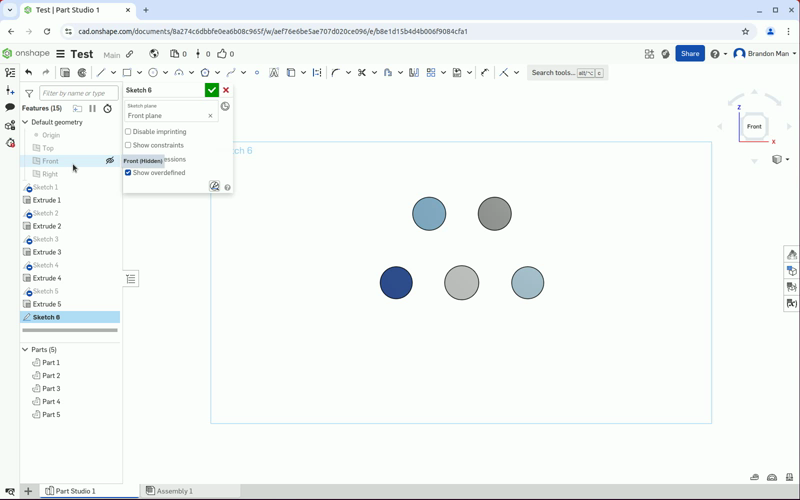
mouse_move(73, 352)
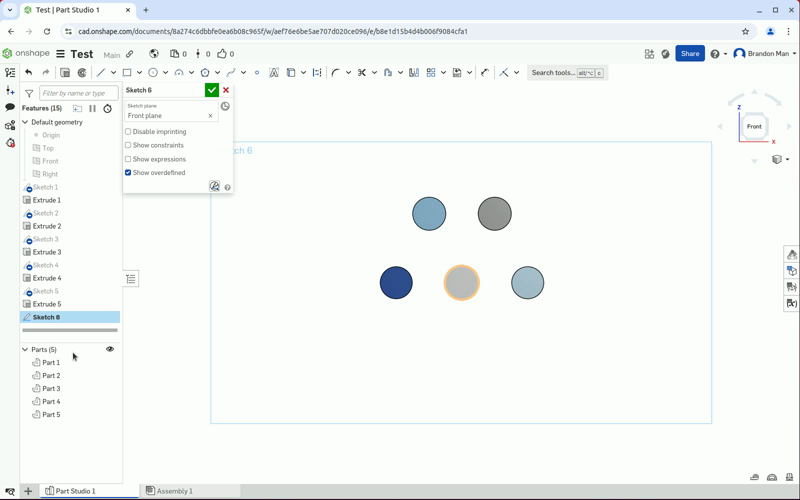
key(y)
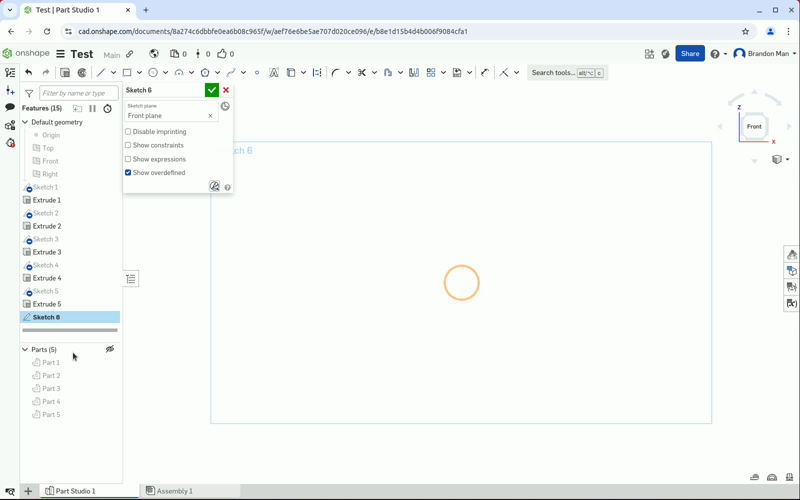
key(l)
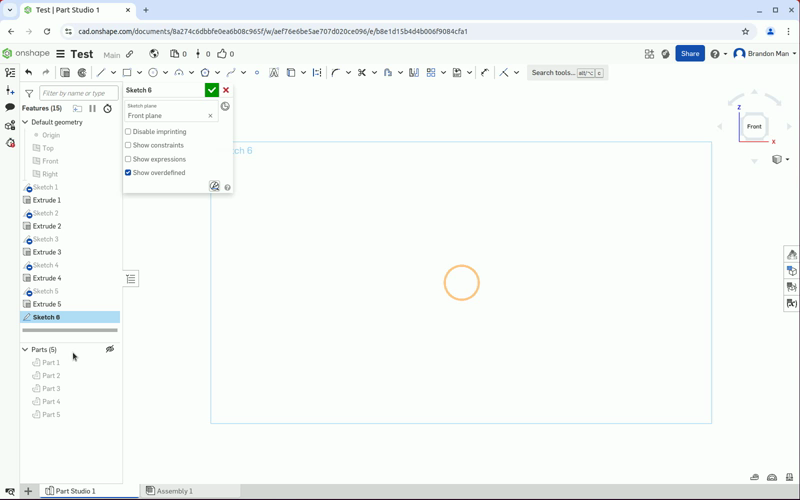
key_down(shift)
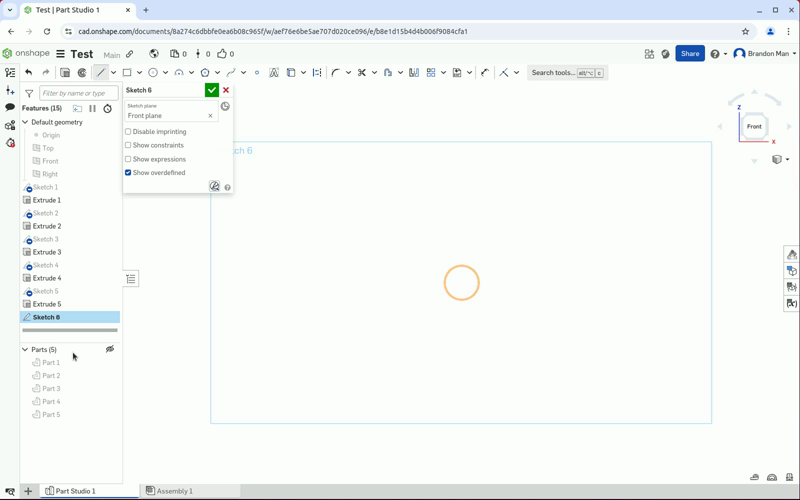
mouse_move(366, 326)
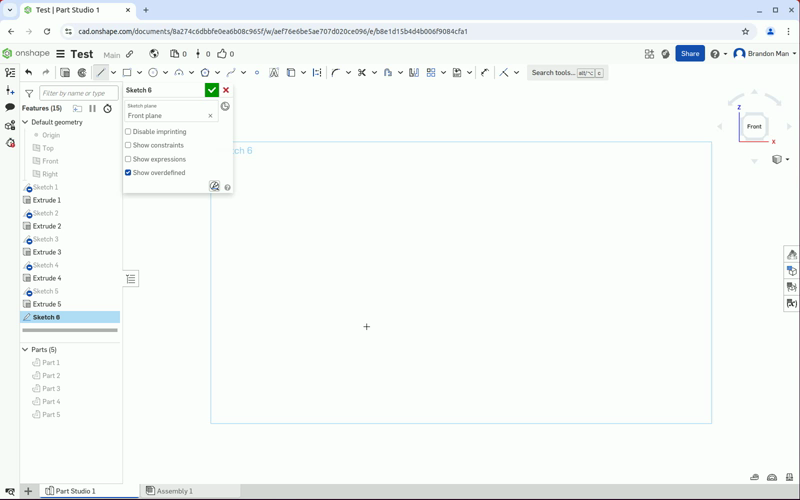
click(366, 326)
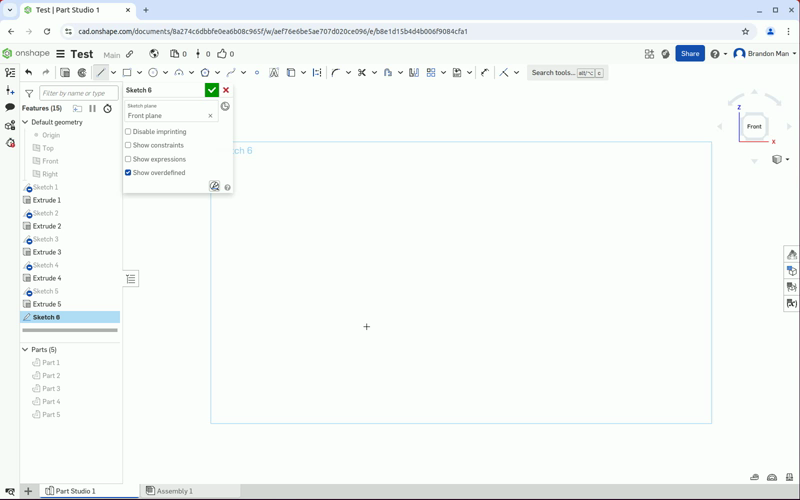
key_up(shift)
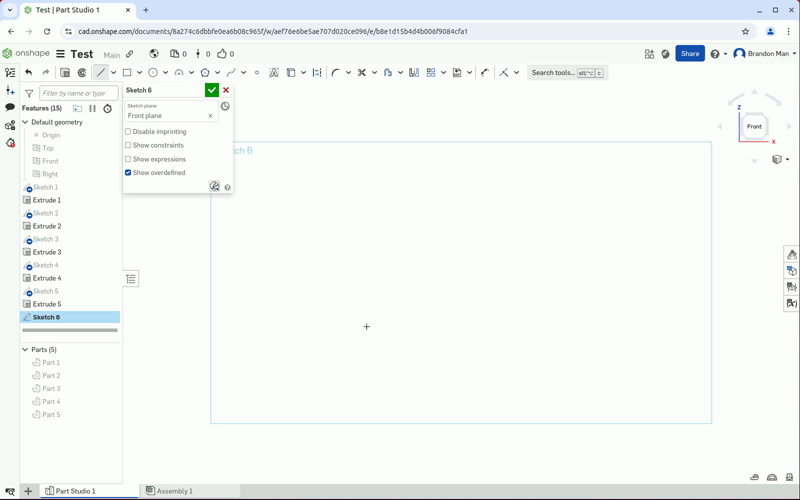
key_down(shift)
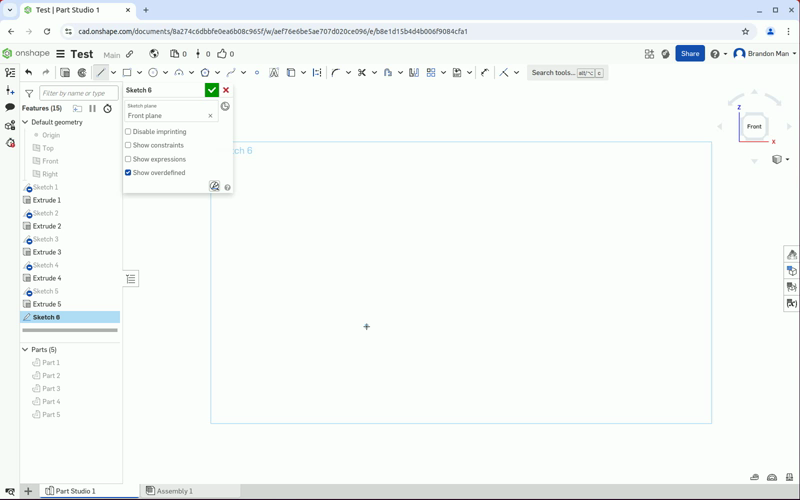
mouse_move(553, 326)
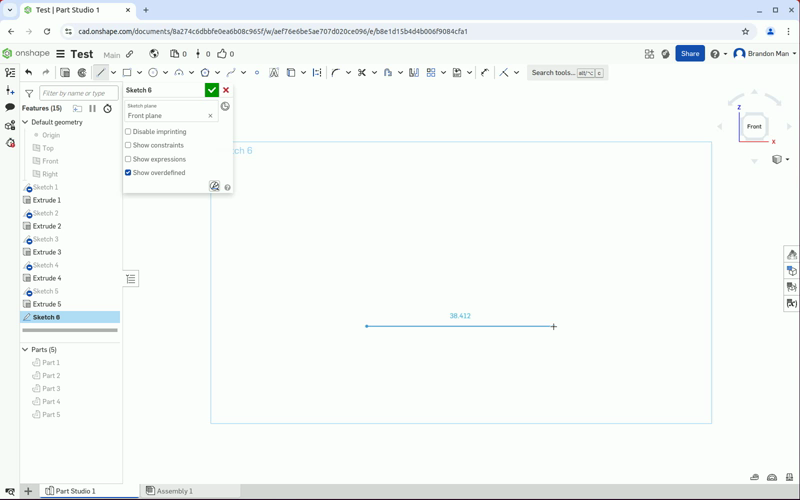
click(553, 326)
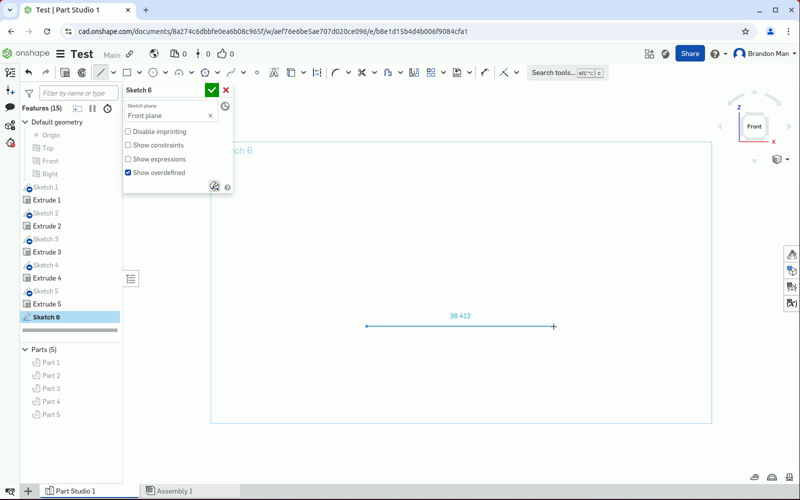
key_up(shift)
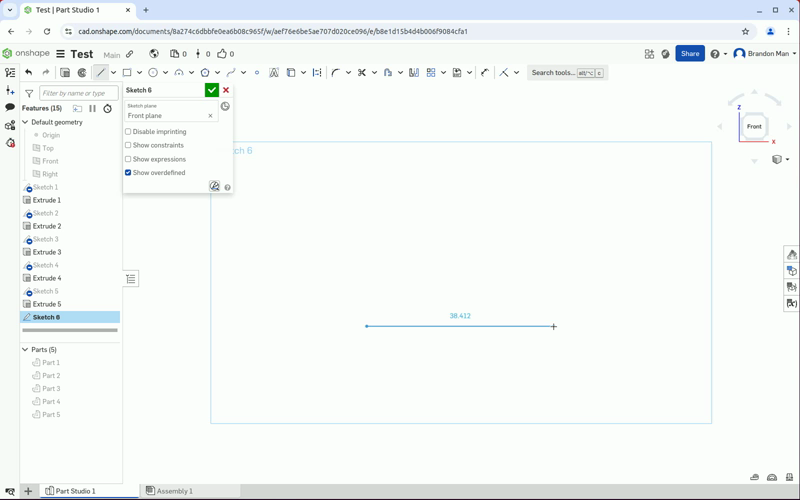
key_down(shift)
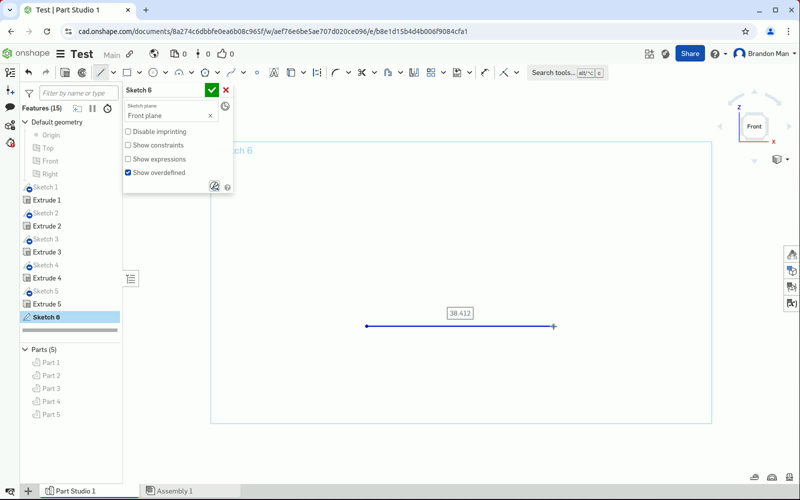
mouse_move(553, 170)
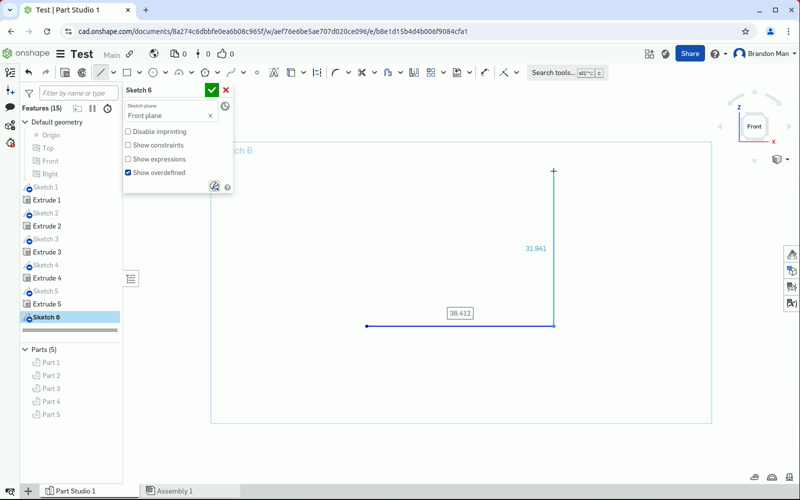
click(553, 170)
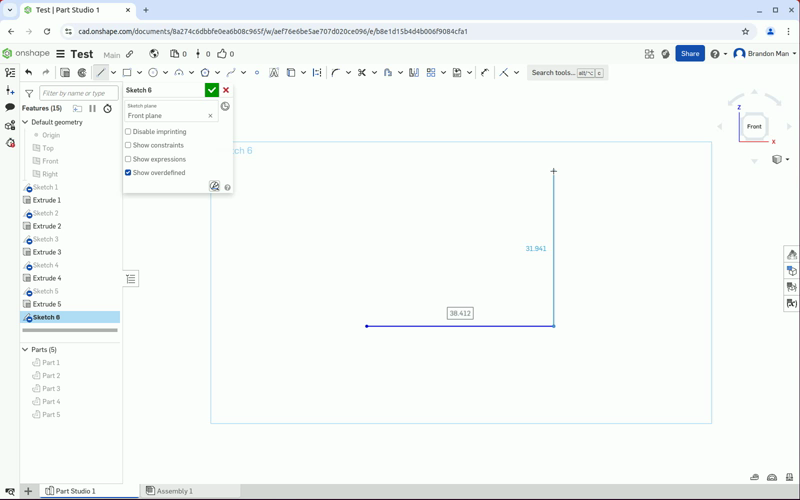
key_up(shift)
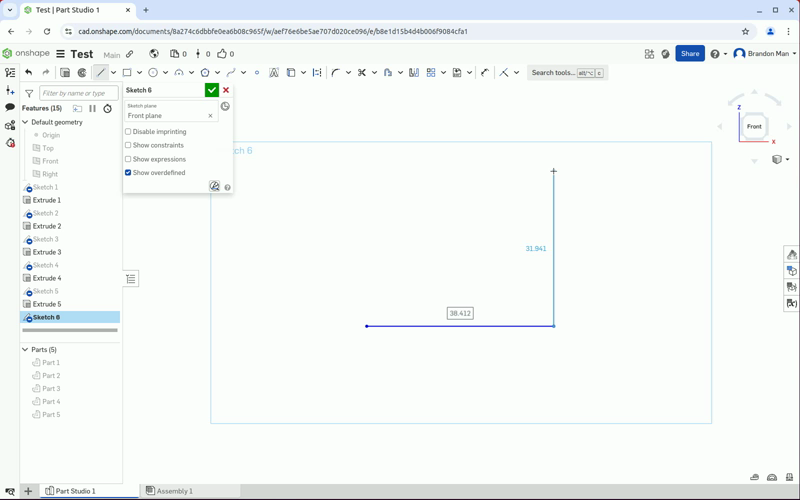
key_down(shift)
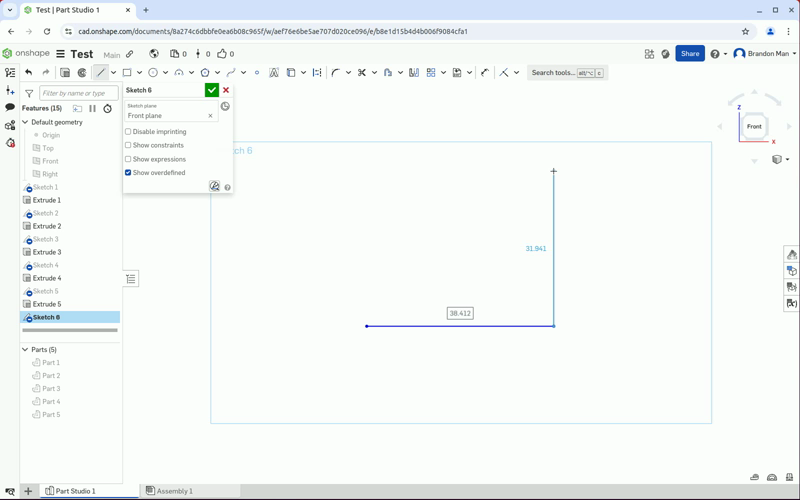
mouse_move(367, 170)
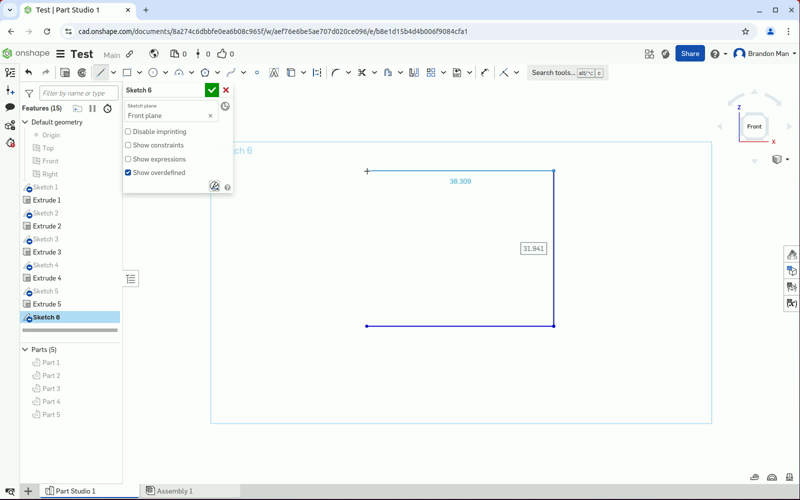
click(367, 170)
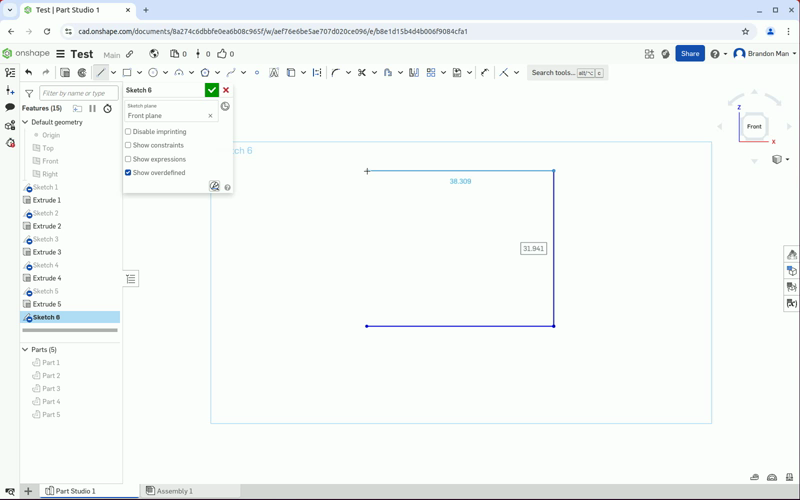
key_up(shift)
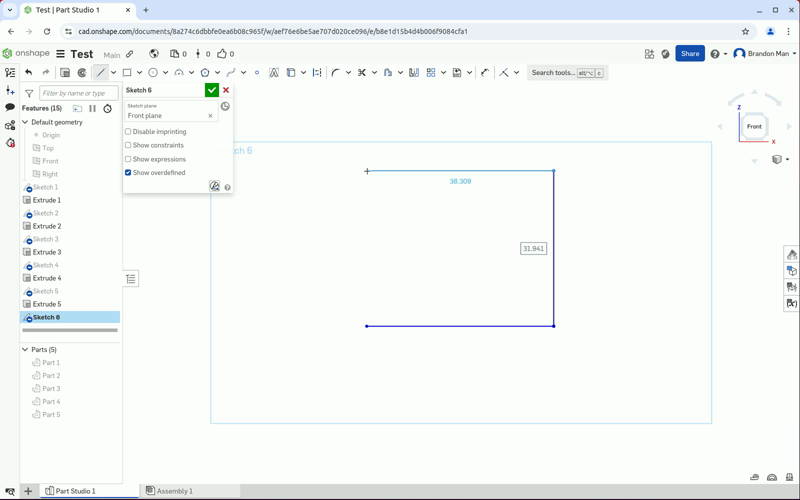
key_down(shift)
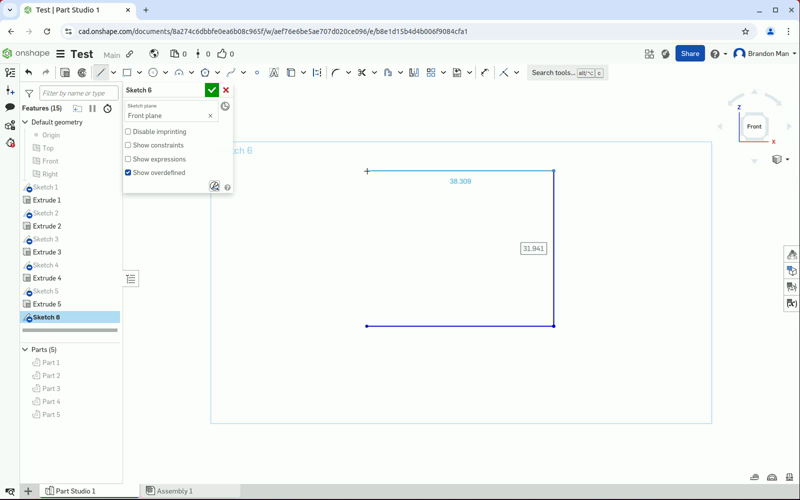
mouse_move(366, 326)
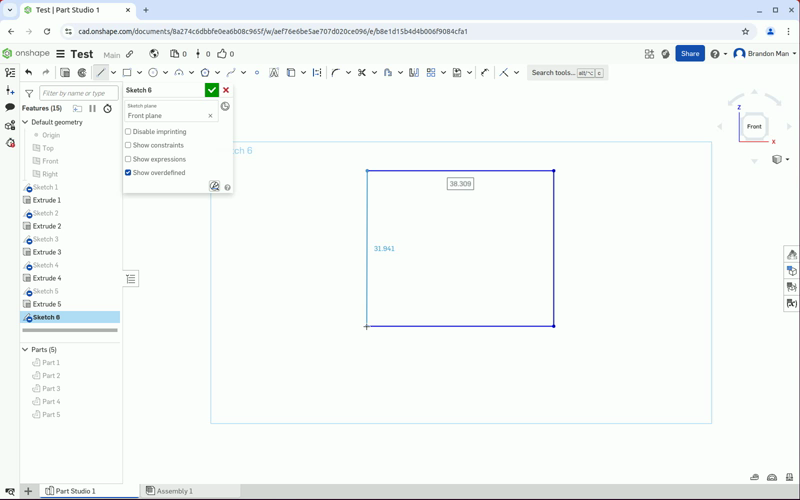
key_up(shift)
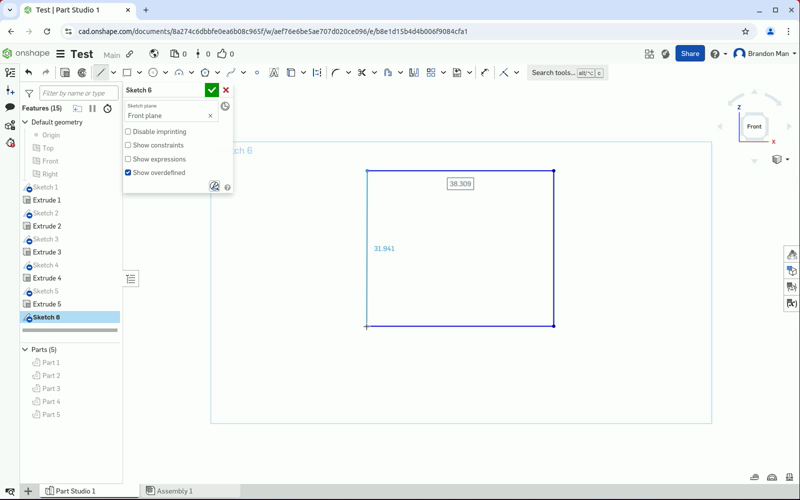
click(366, 326)
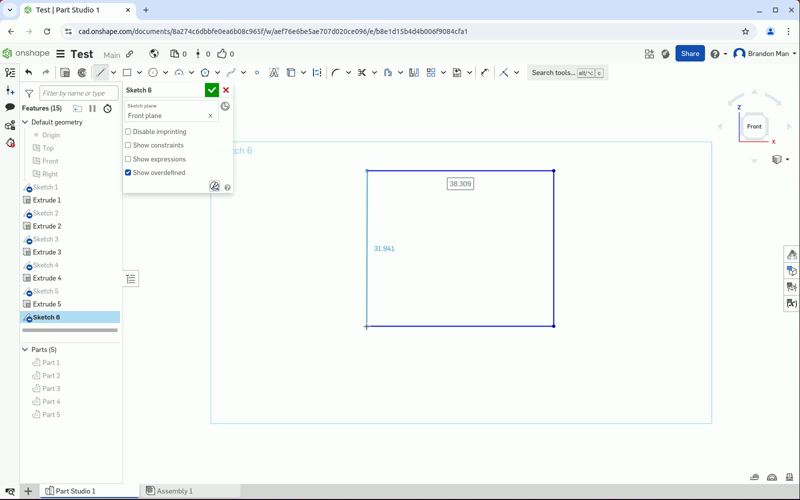
key(esc)
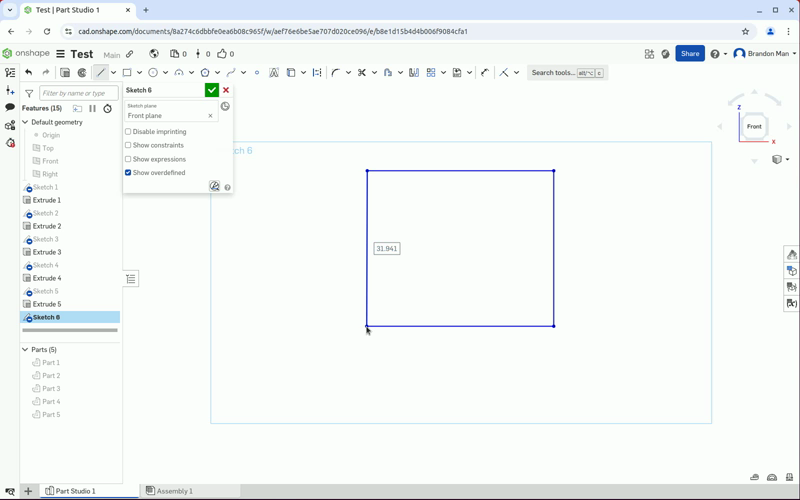
key(c)
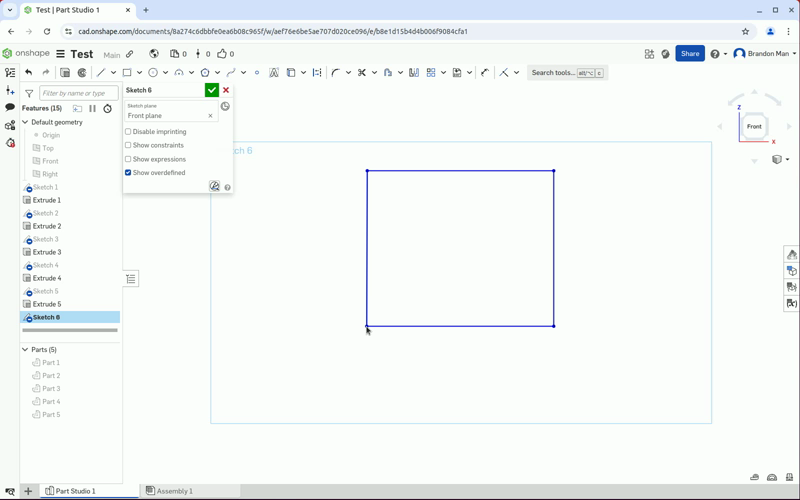
key_down(shift)
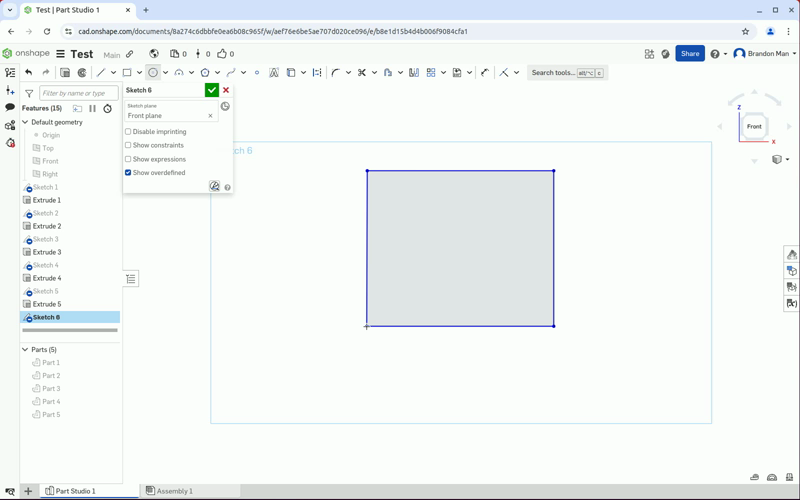
mouse_move(394, 282)
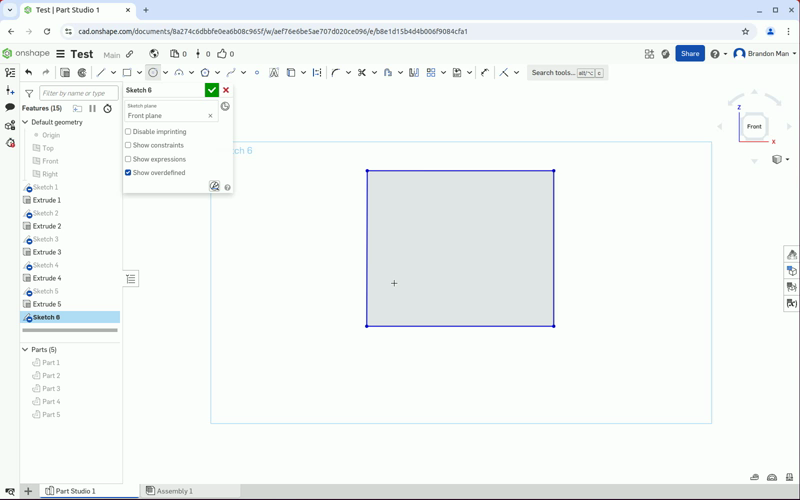
click(394, 282)
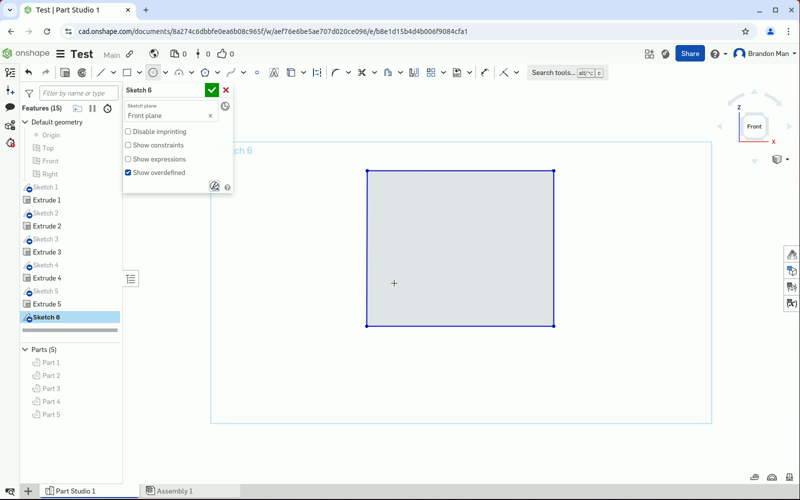
key_up(shift)
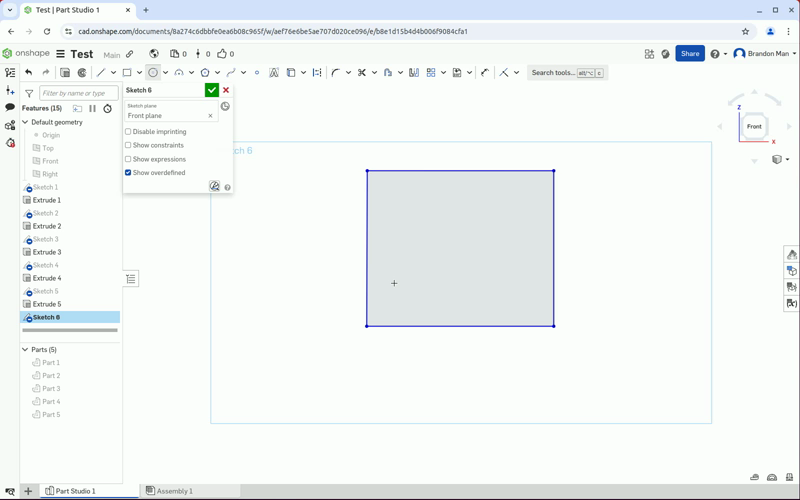
mouse_move(419, 282)
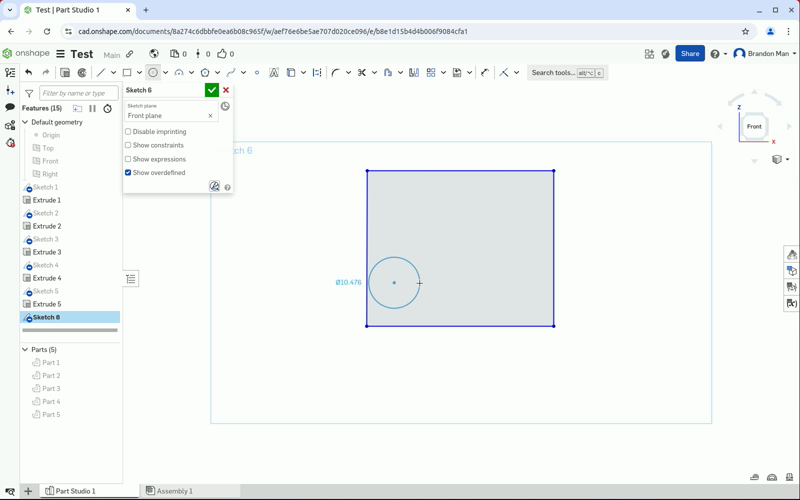
click(419, 282)
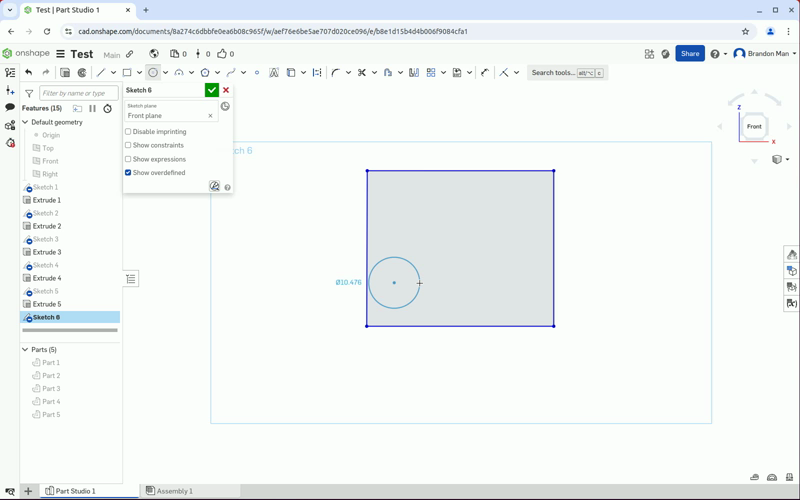
key(esc)
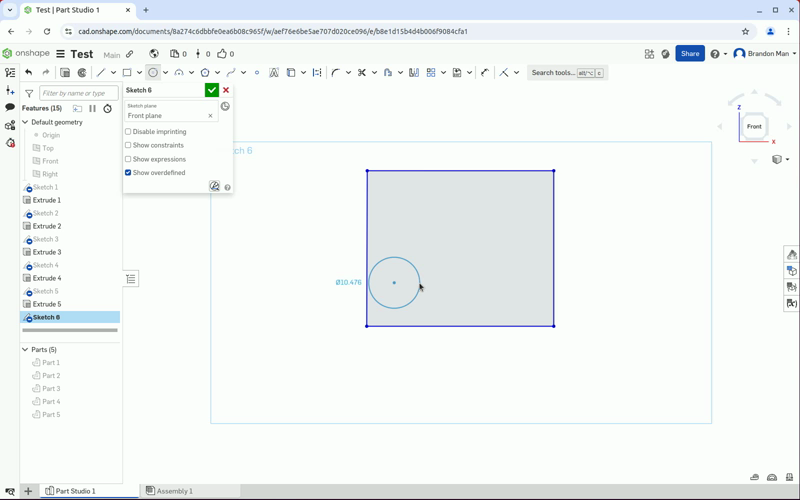
key(c)
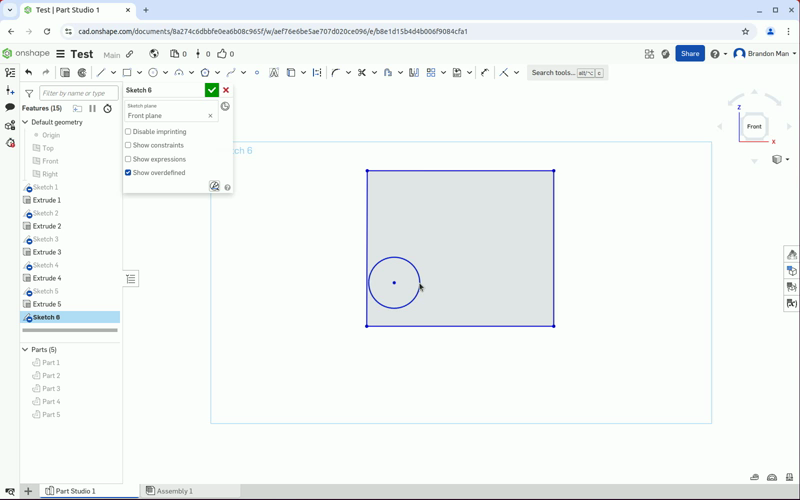
key_down(shift)
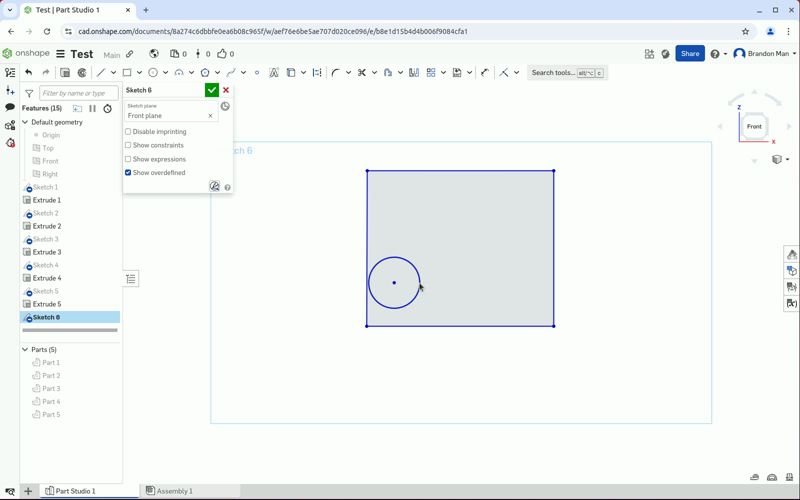
mouse_move(428, 214)
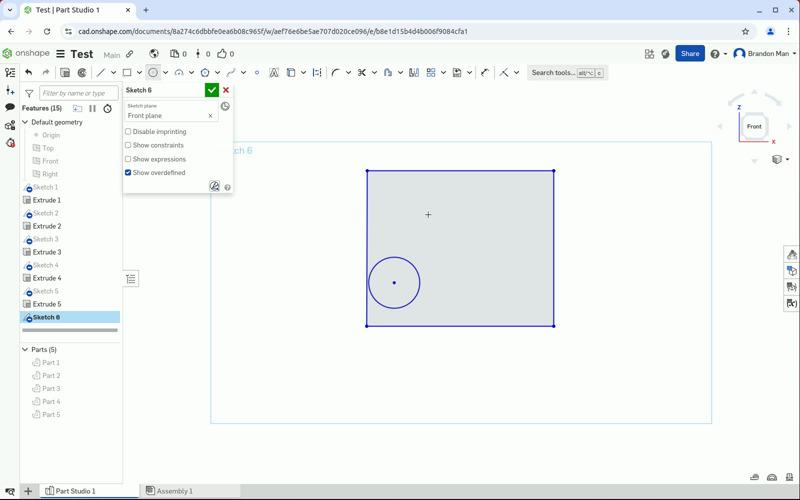
click(428, 214)
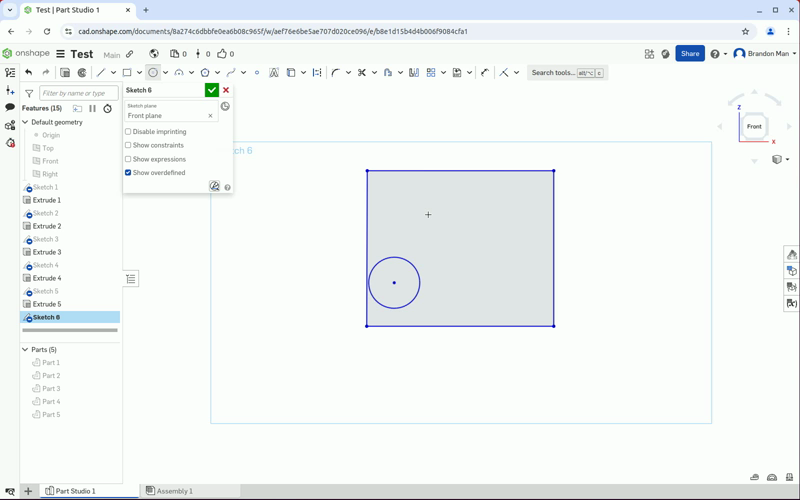
key_up(shift)
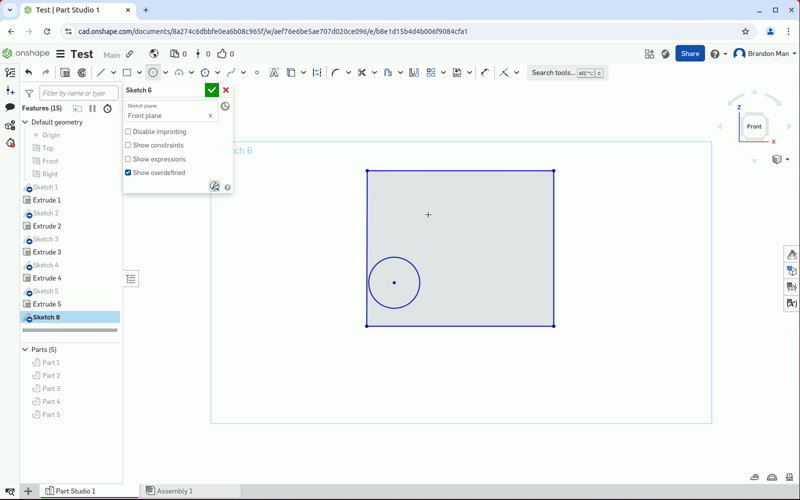
mouse_move(453, 214)
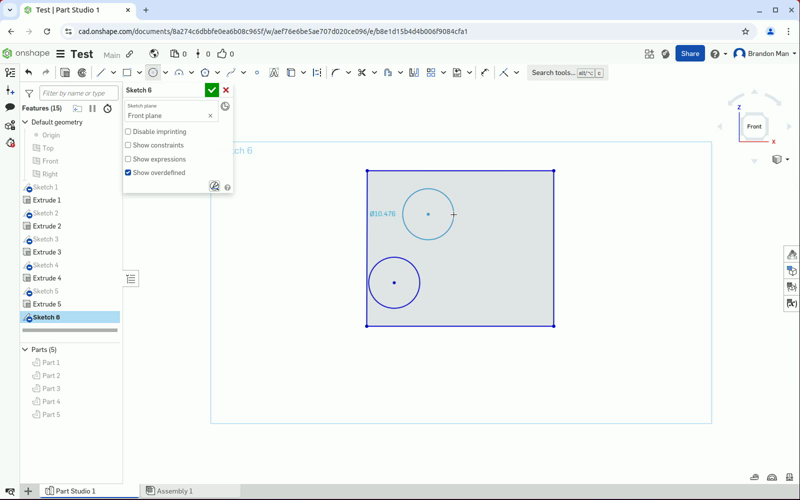
click(453, 214)
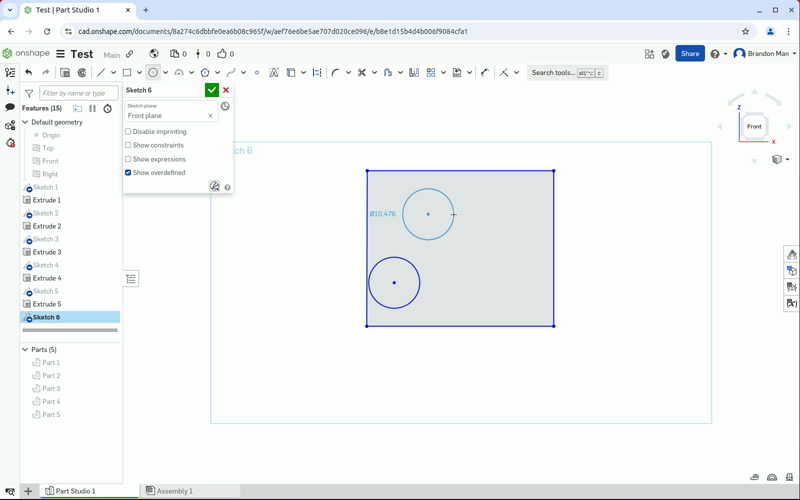
key(esc)
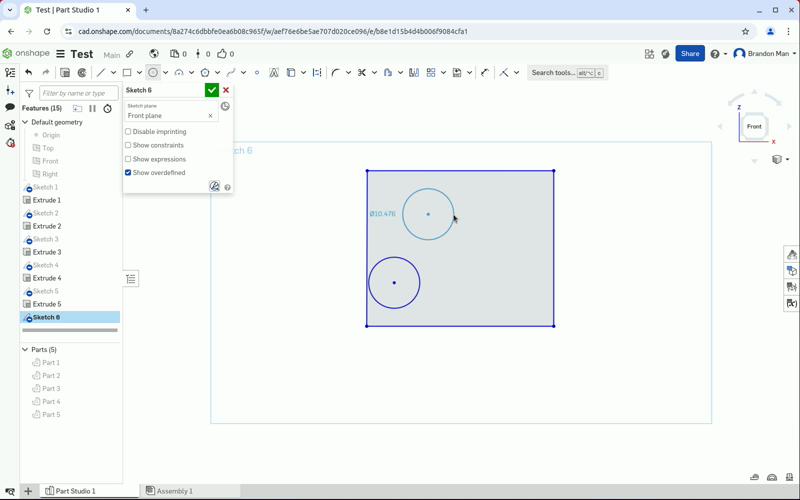
key(c)
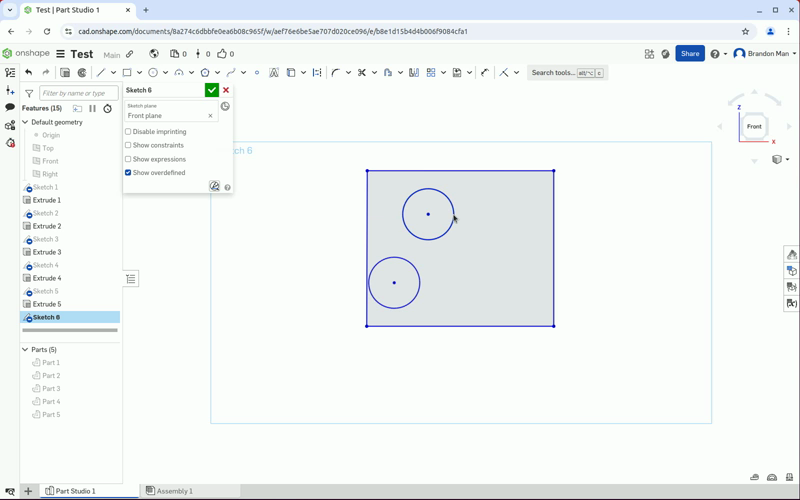
key_down(shift)
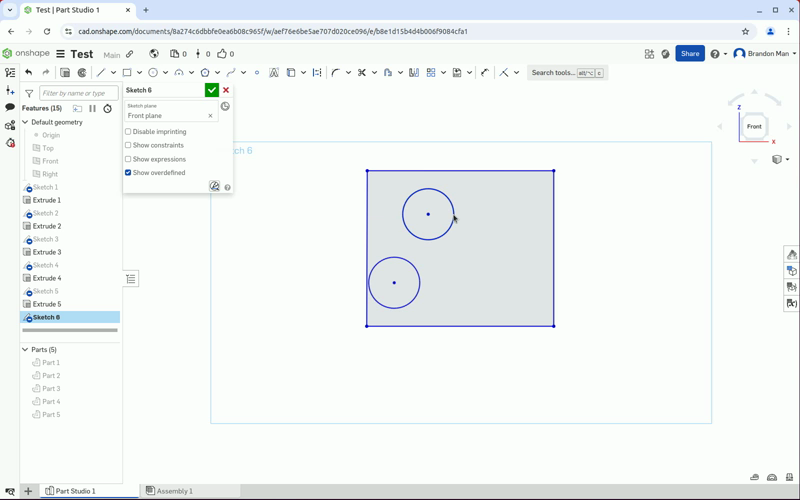
mouse_move(461, 282)
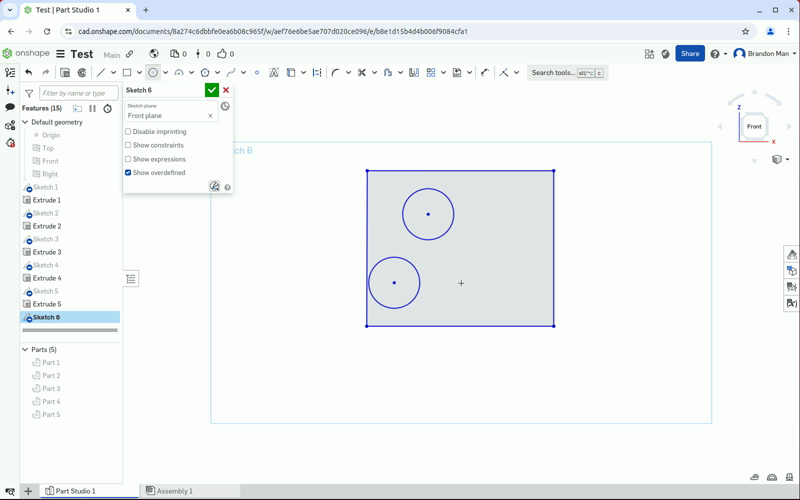
click(461, 282)
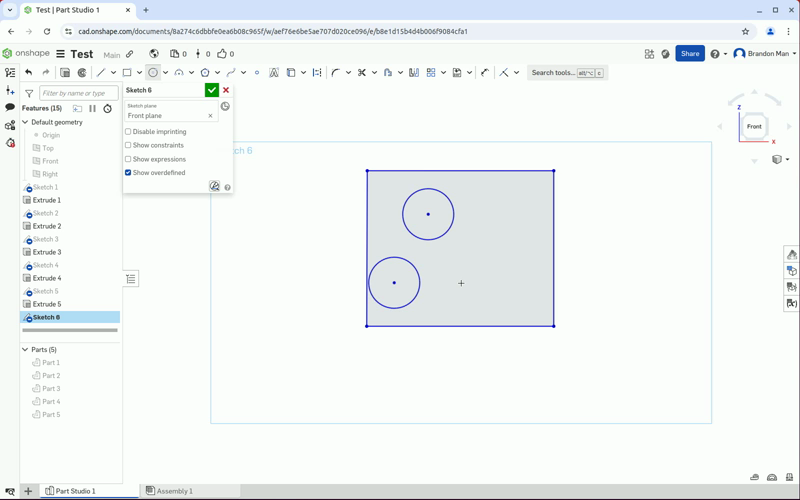
key_up(shift)
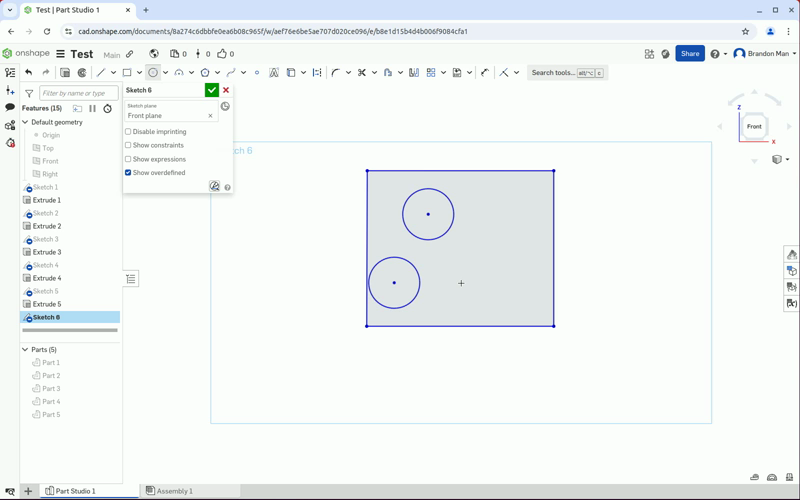
mouse_move(486, 282)
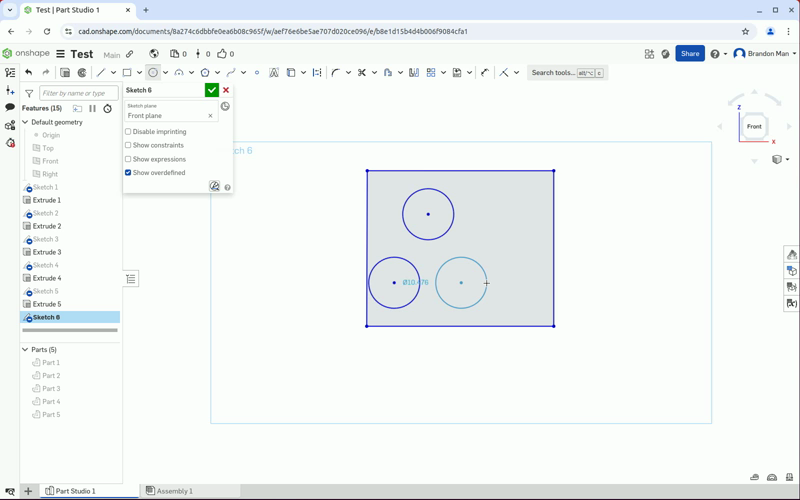
click(486, 282)
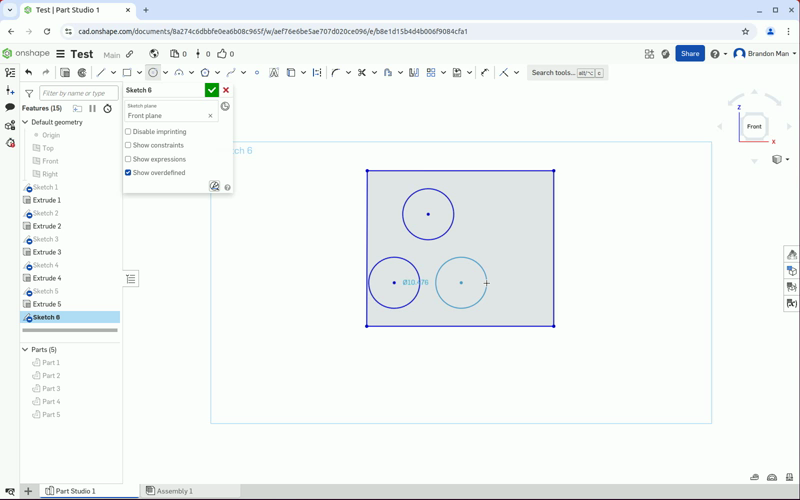
key(esc)
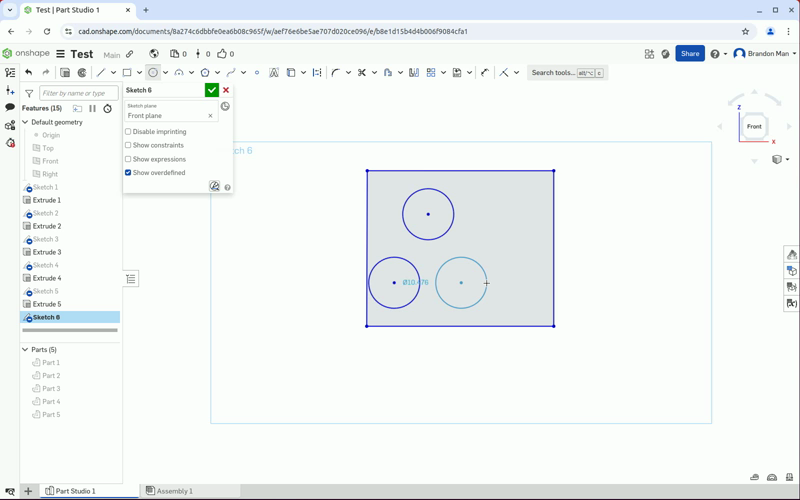
key(c)
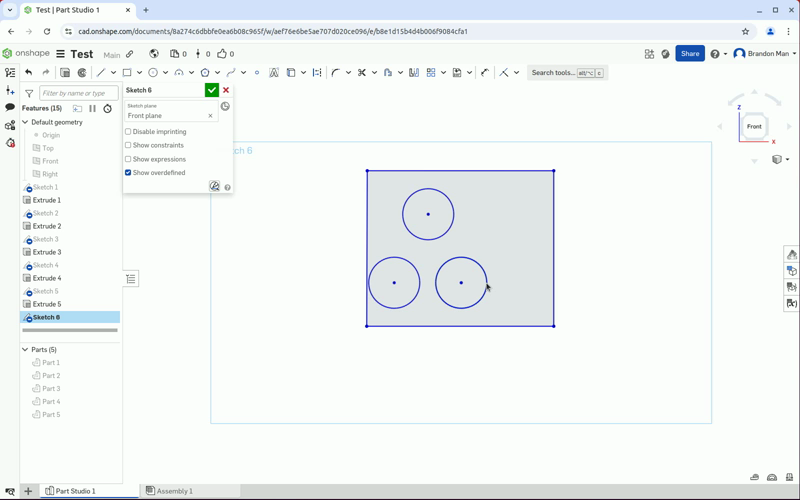
key_down(shift)
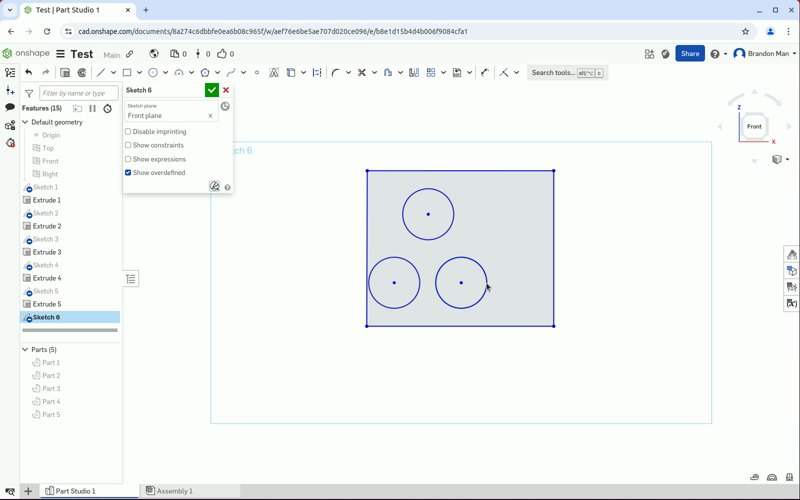
mouse_move(492, 214)
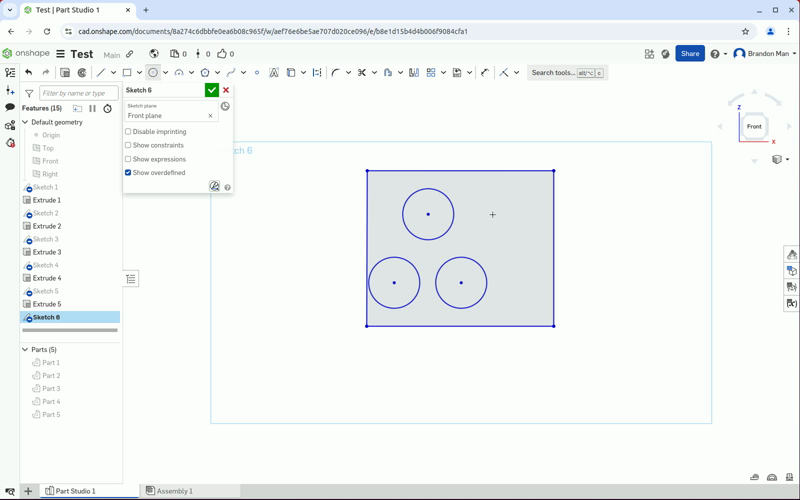
click(492, 214)
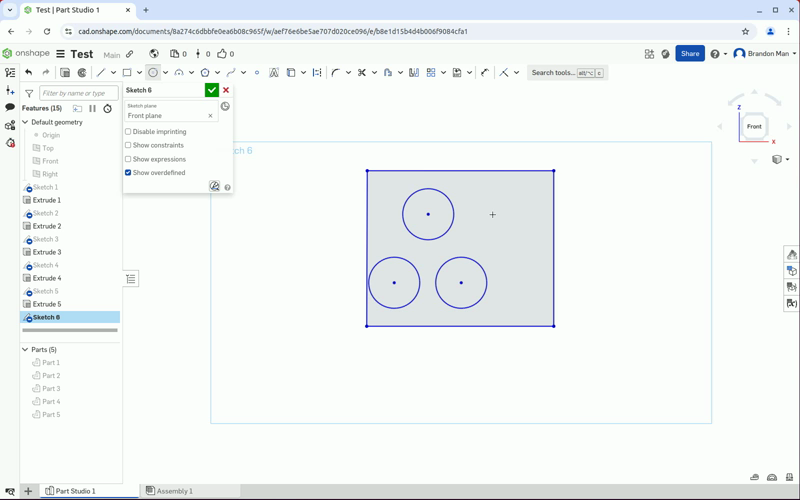
key_up(shift)
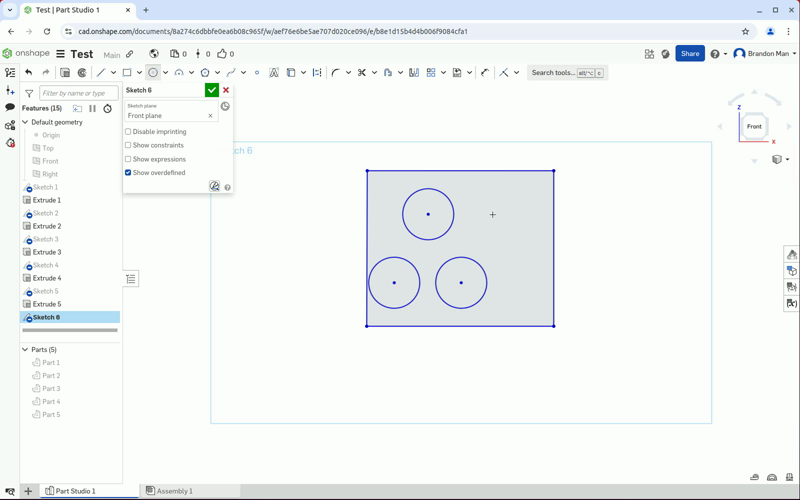
mouse_move(518, 214)
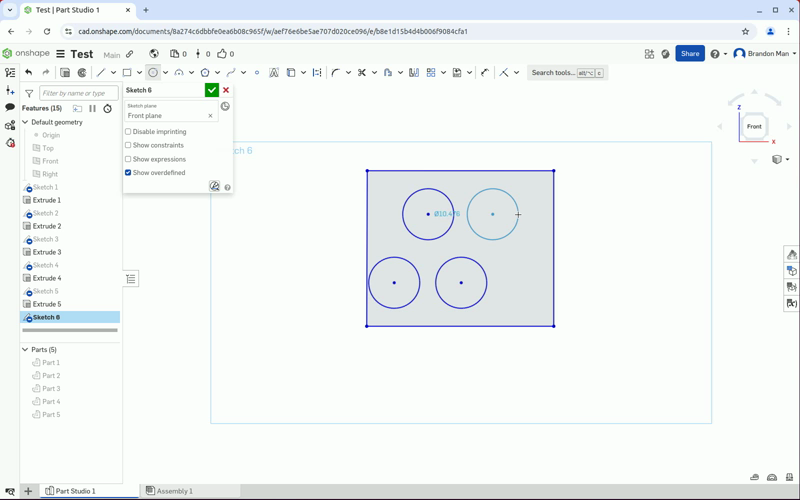
click(518, 214)
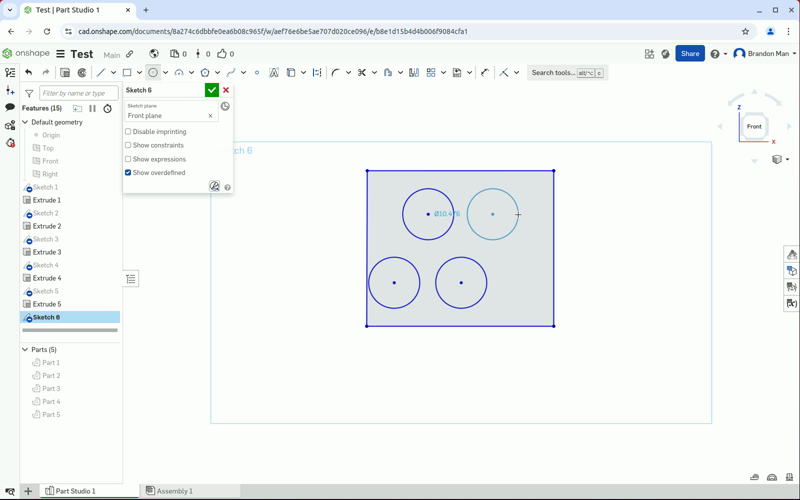
key(esc)
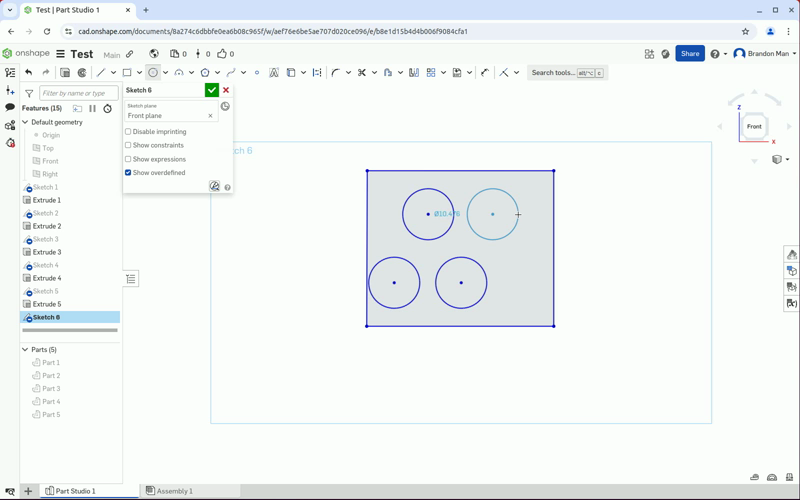
key(c)
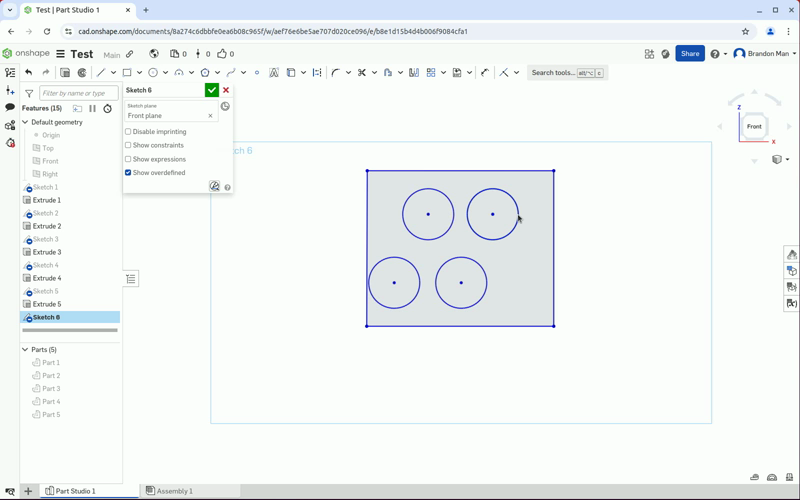
key_down(shift)
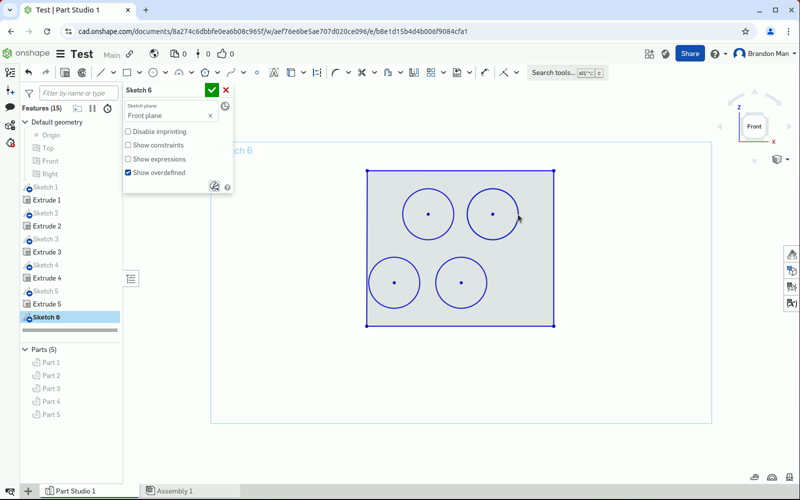
mouse_move(526, 282)
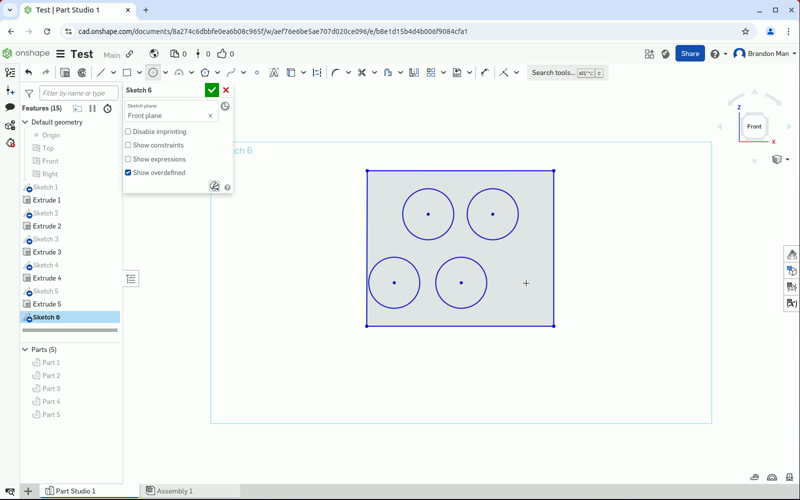
click(526, 282)
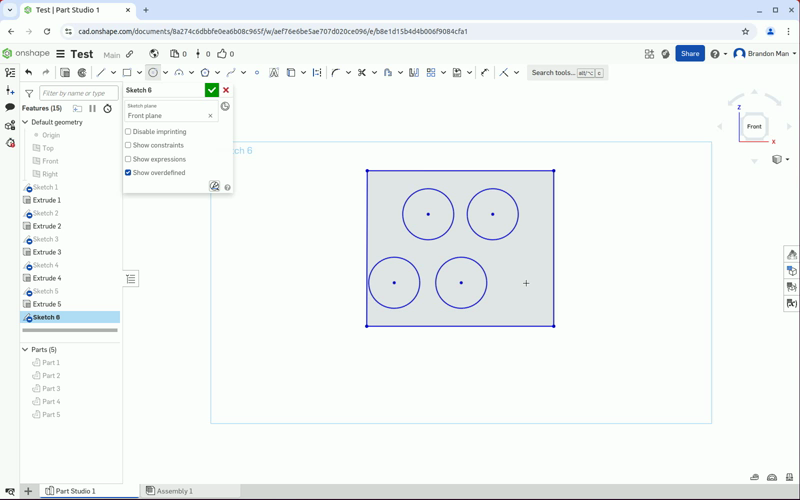
key_up(shift)
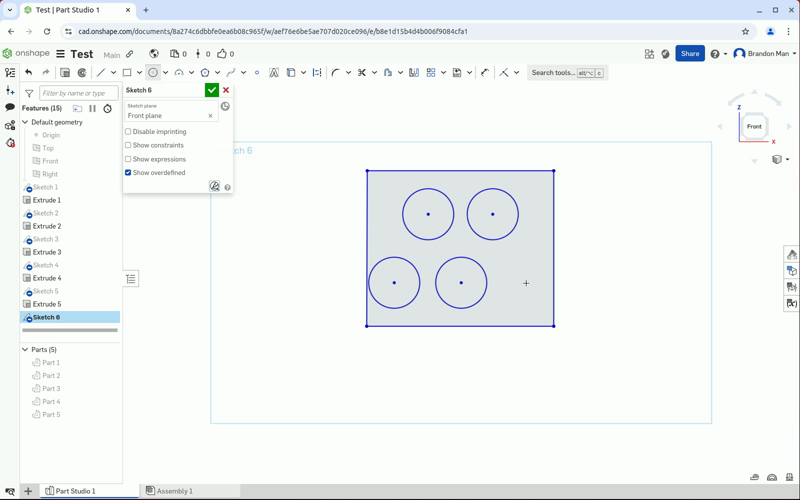
mouse_move(551, 282)
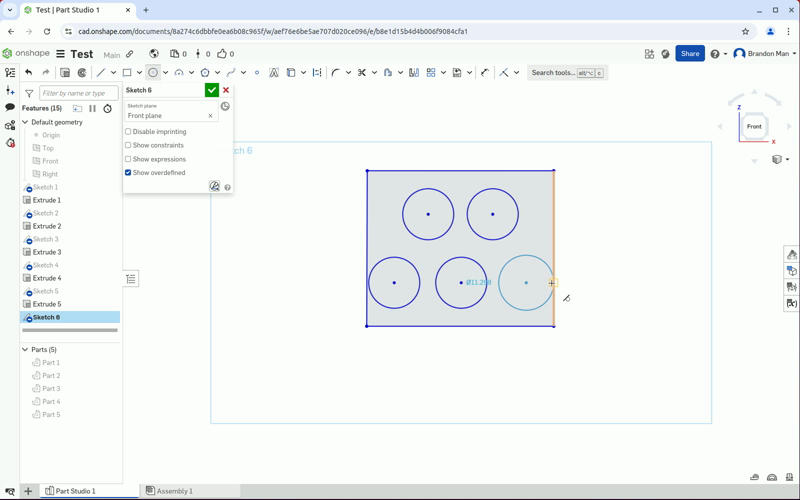
click(551, 282)
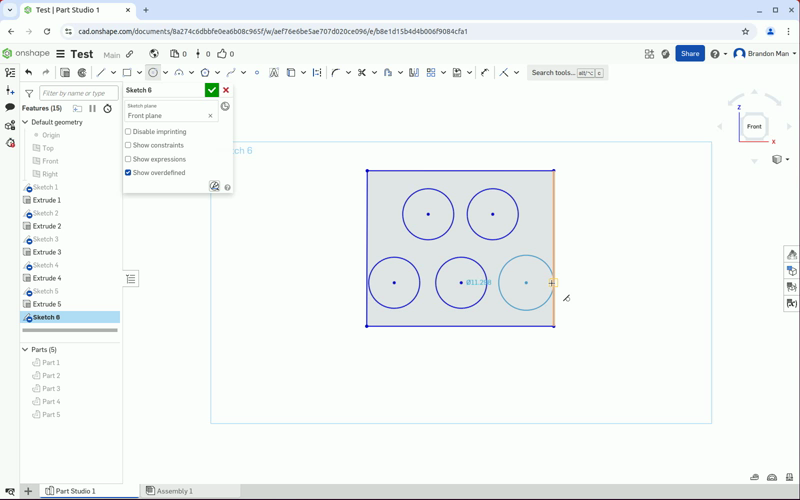
key(esc)
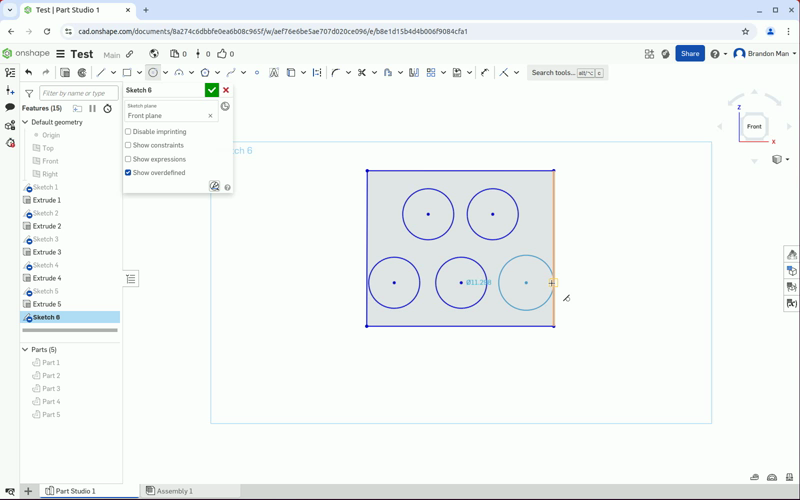
mouse_move(491, 258)
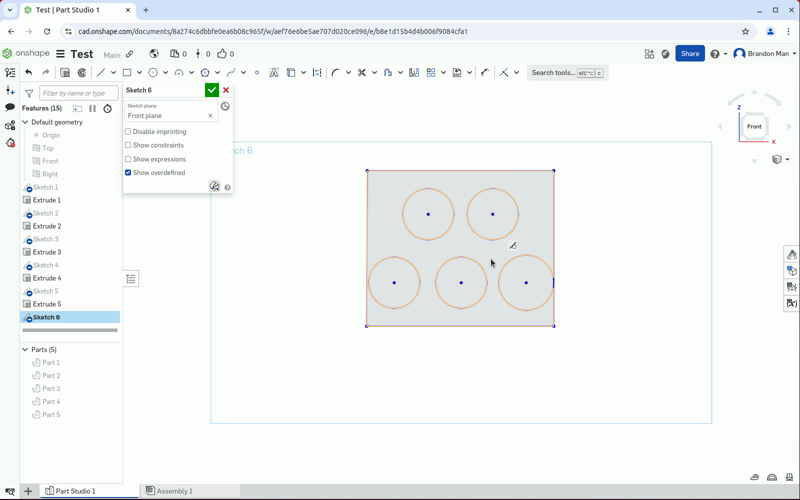
click(491, 258)
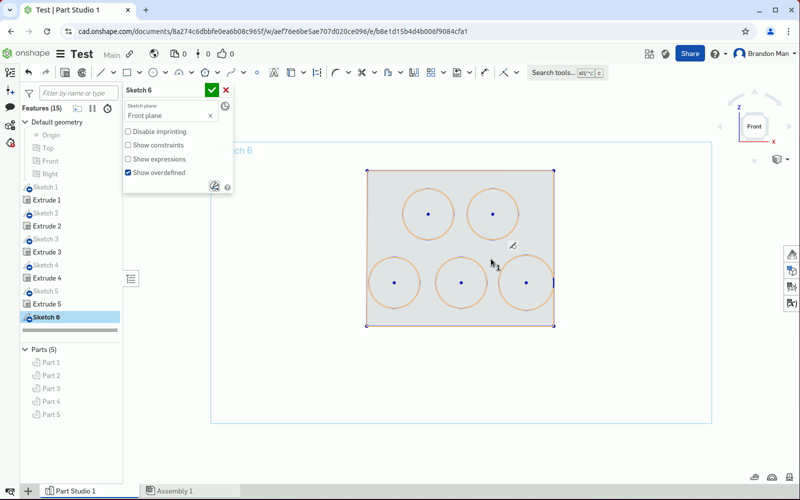
mouse_move(73, 352)
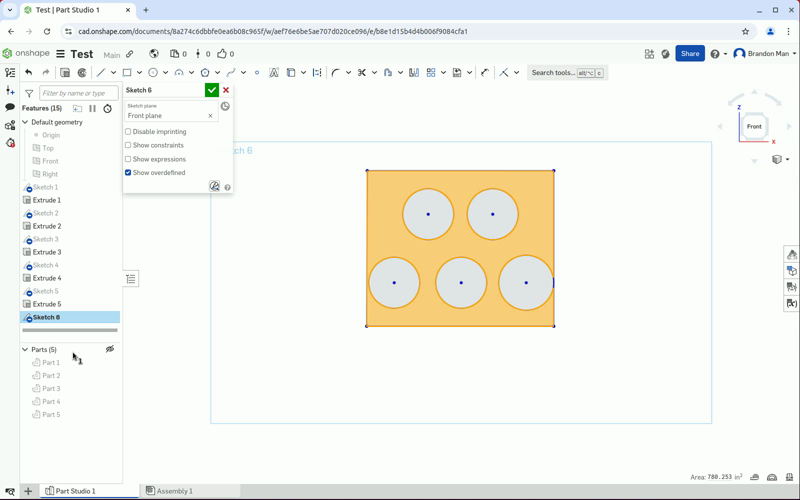
key(shift+y)
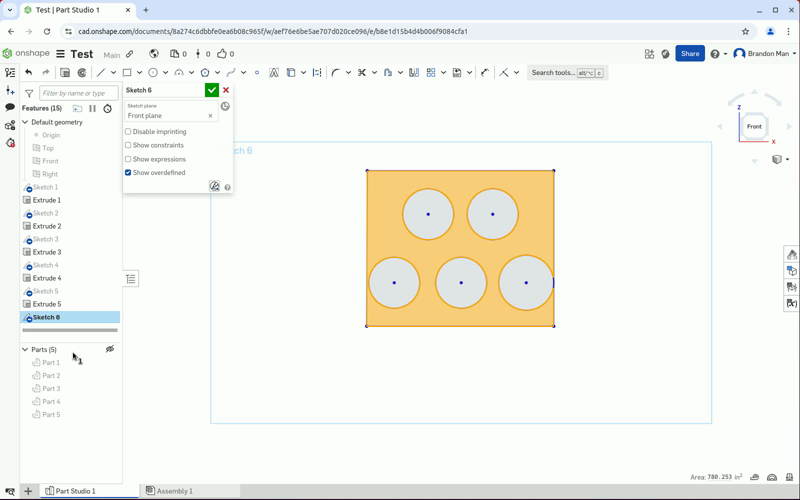
key(shift+e)
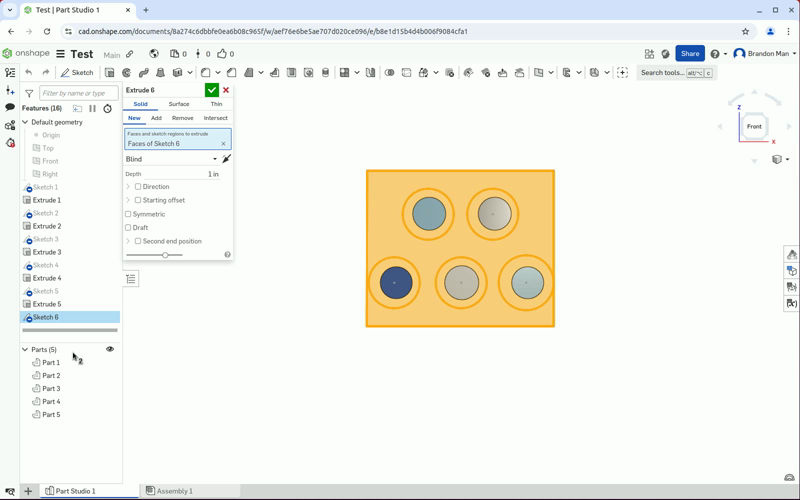
mouse_move(143, 106)
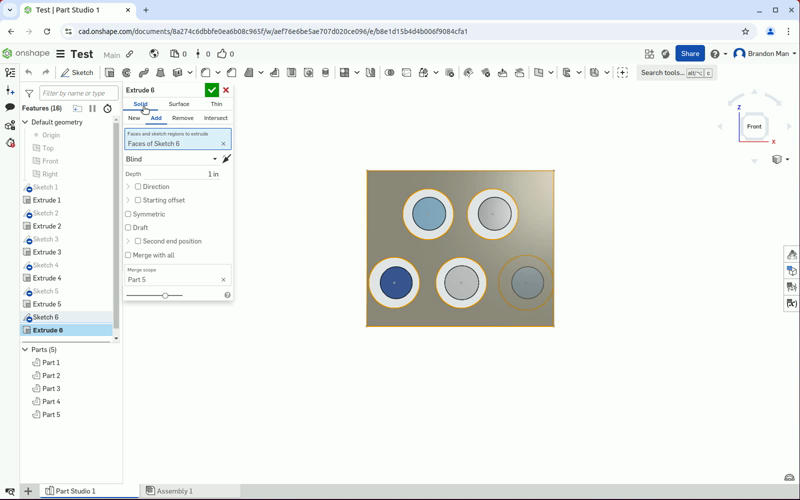
click(143, 106)
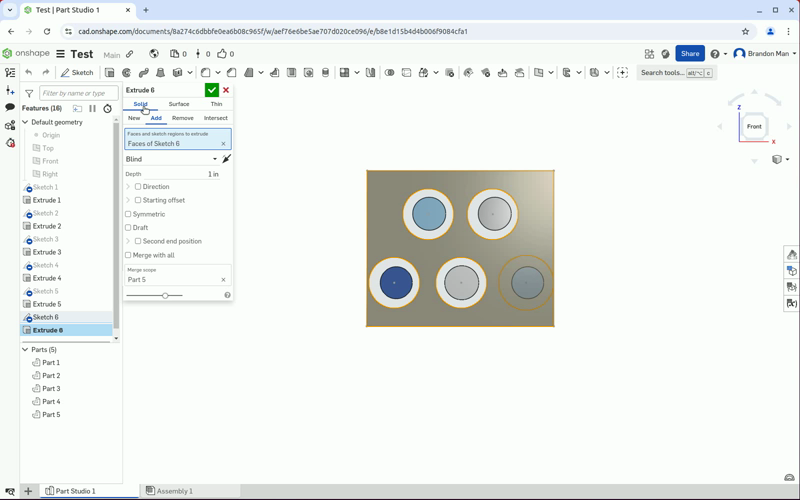
mouse_move(137, 120)
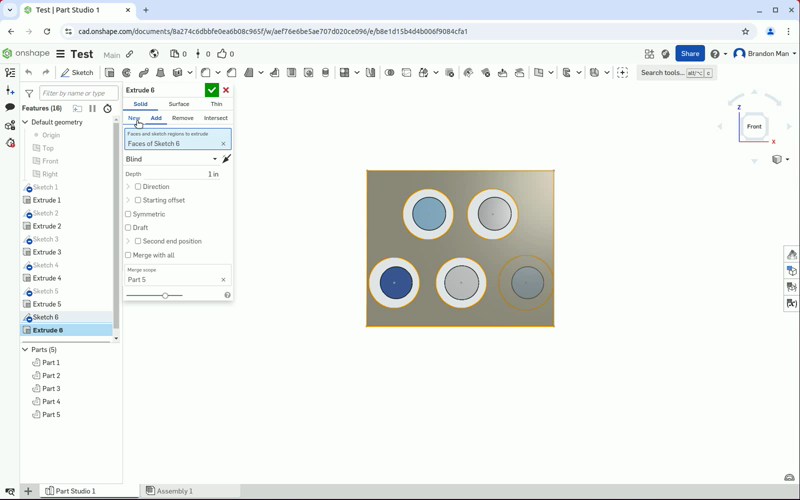
click(137, 120)
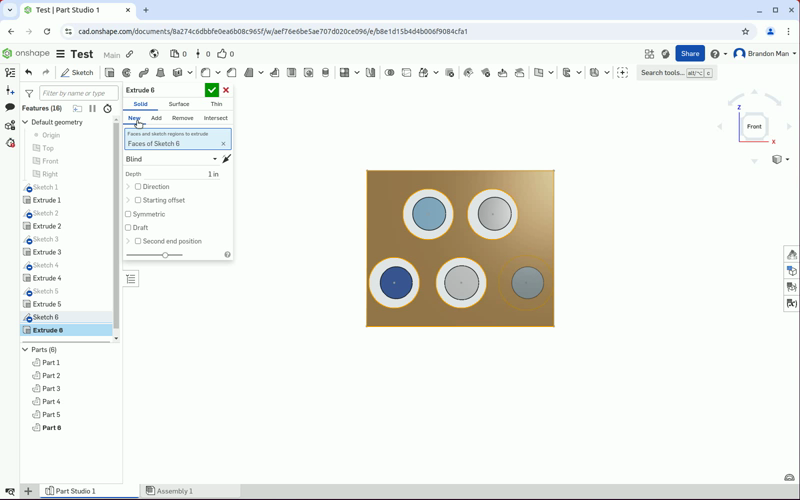
key(tab, 4)
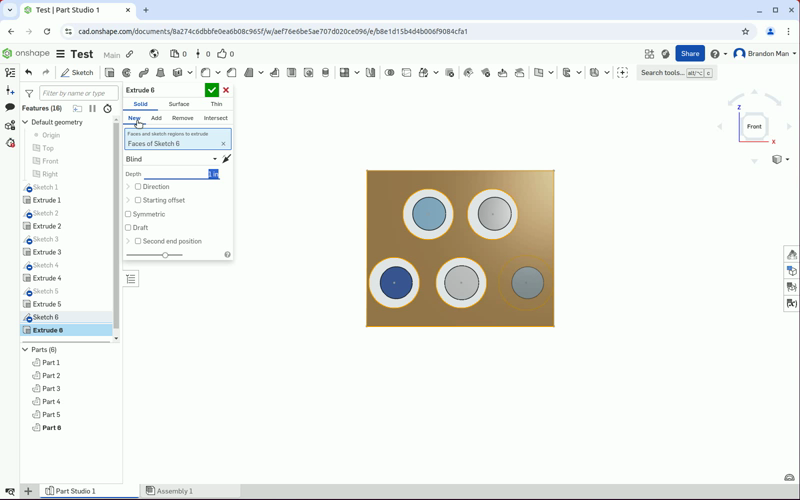
text(1.204)
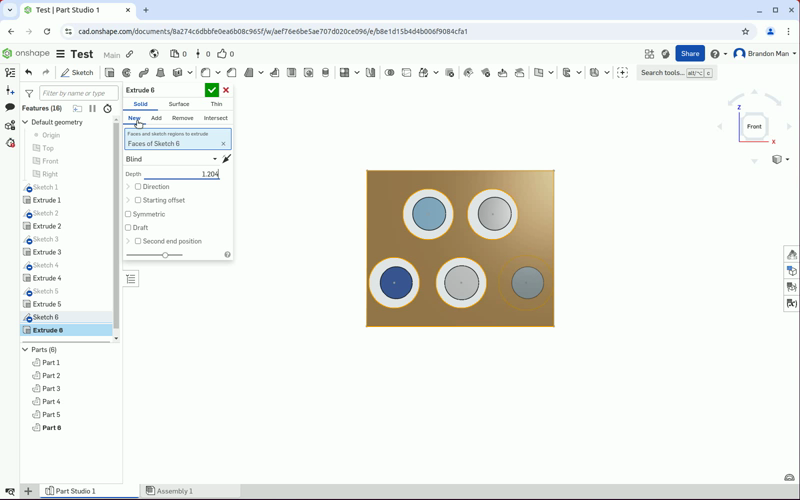
key(enter)
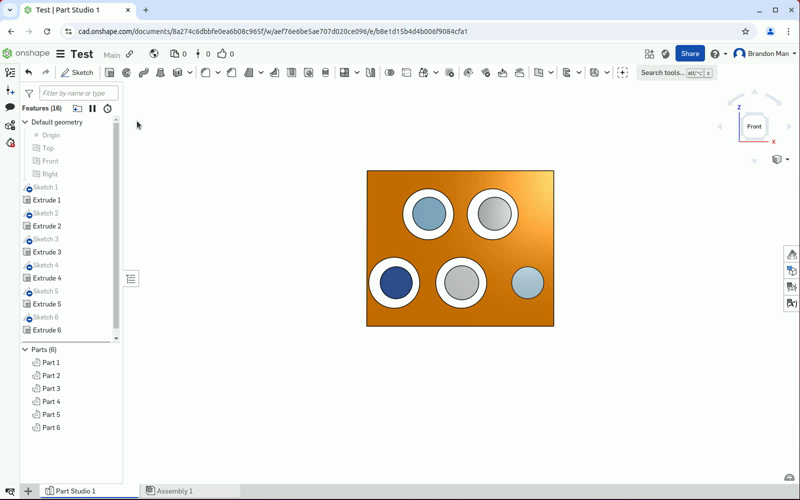
key(shift+h)
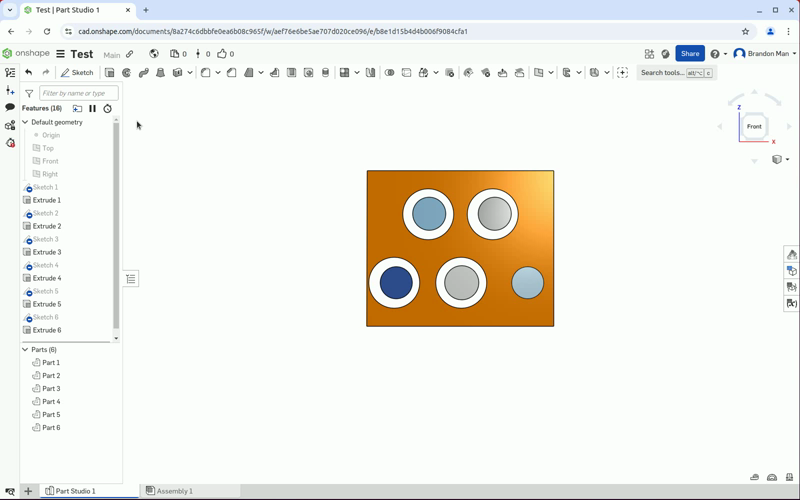
key(shift+h)
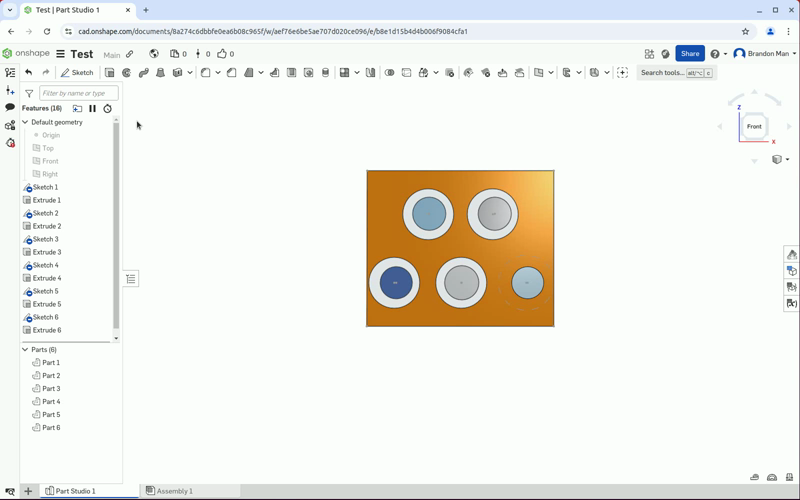
key(shift+7)
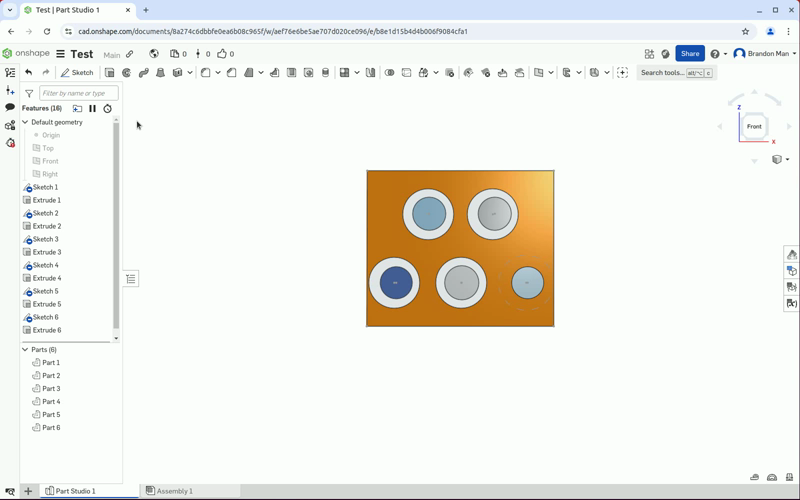
key(left, 2)
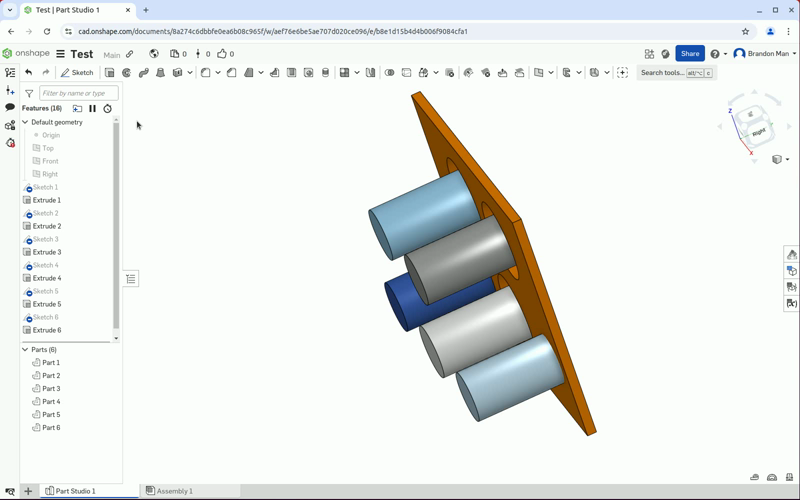
key(down, 2)
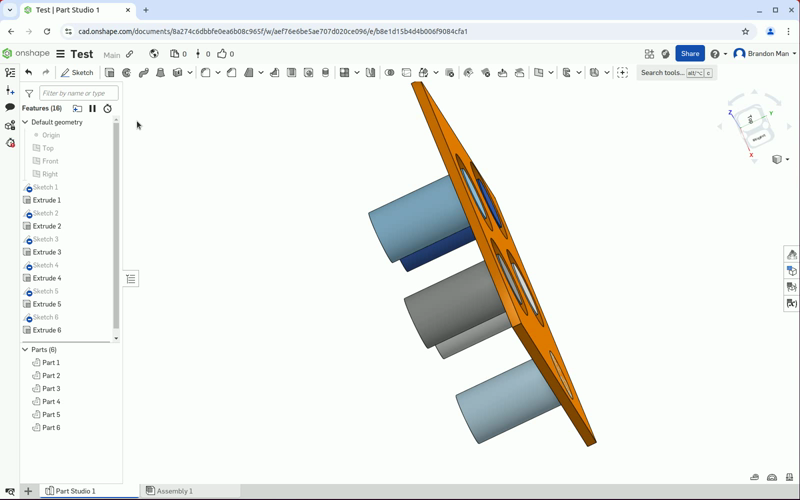
key(up, 2)
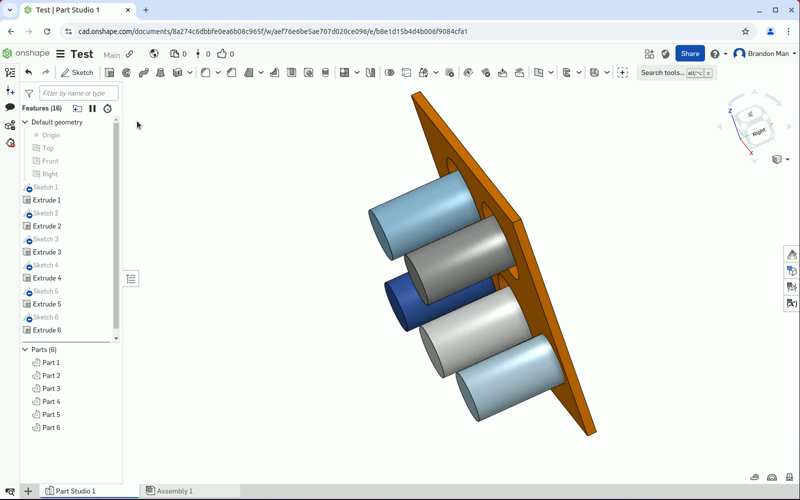
key(right, 2)
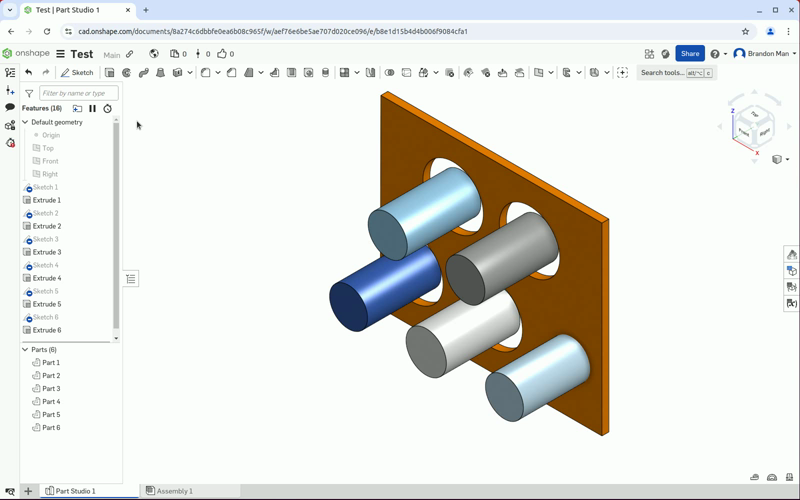
mouse_move(69, 189)
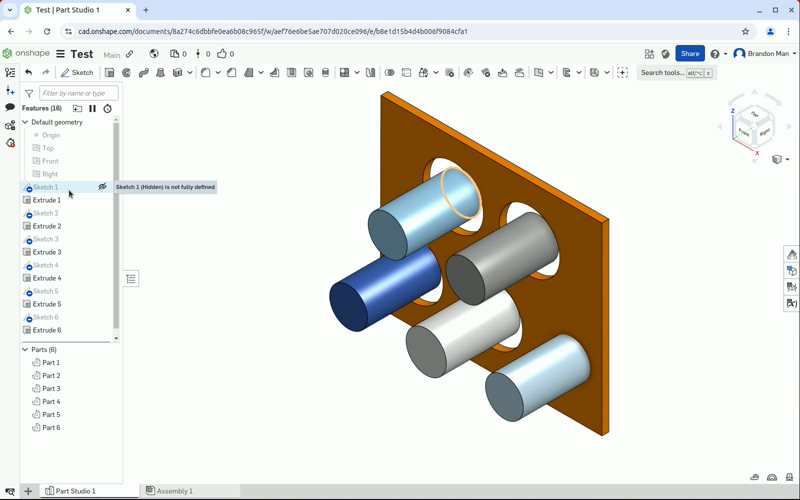
click(69, 189)